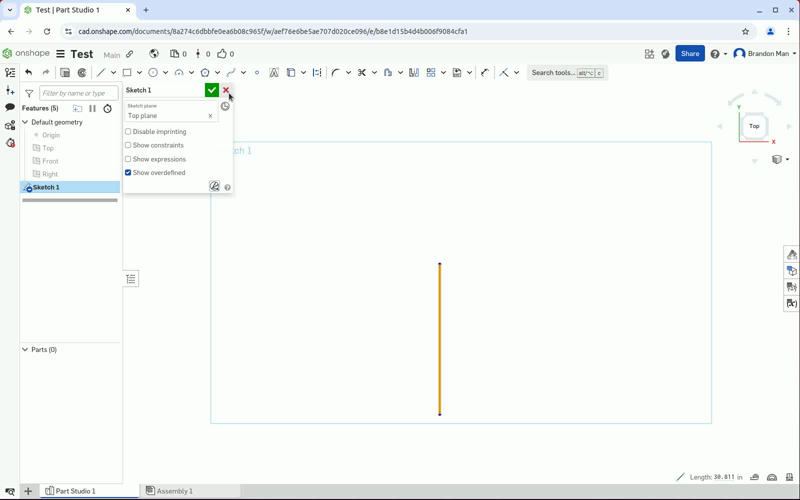
key(shift+h)
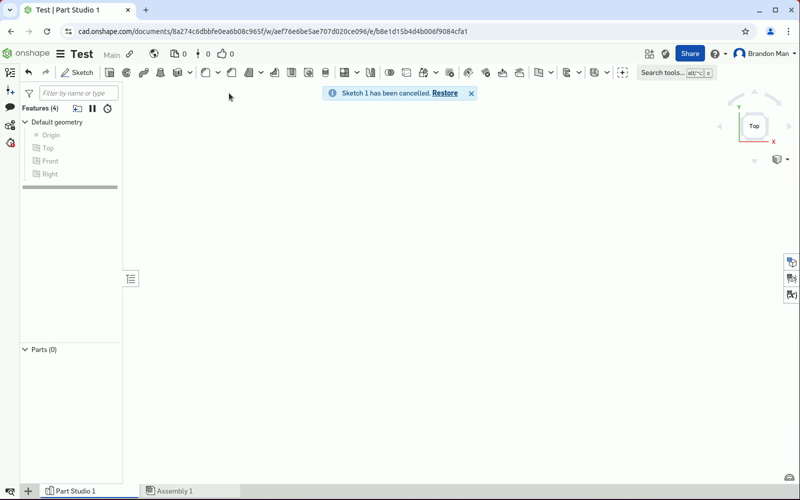
mouse_move(73, 352)
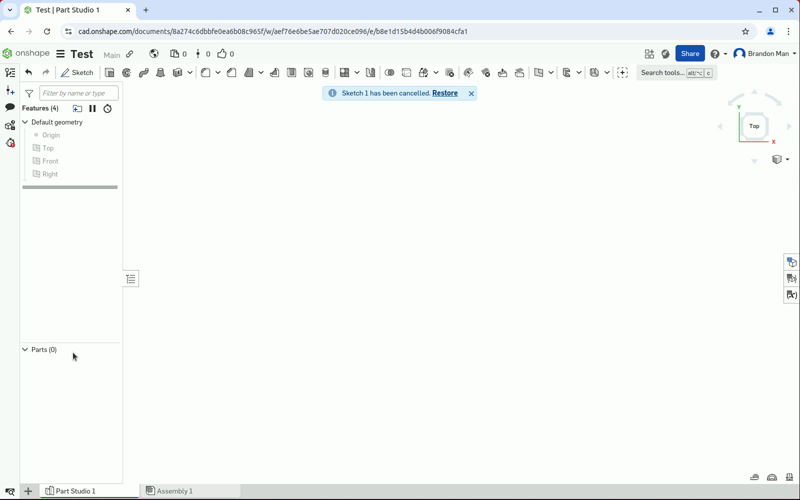
key(y)
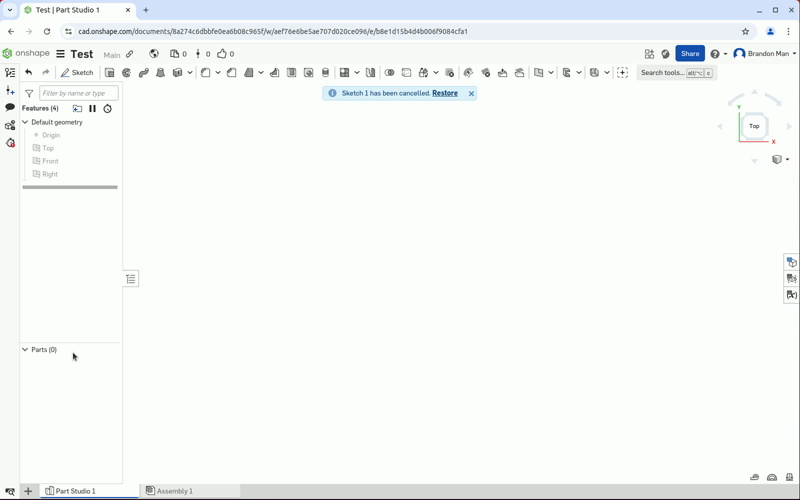
key(shift+p)
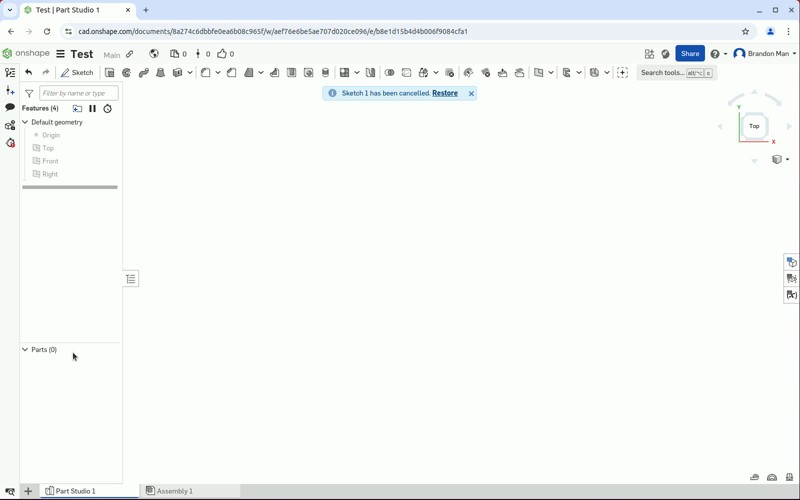
key(space)
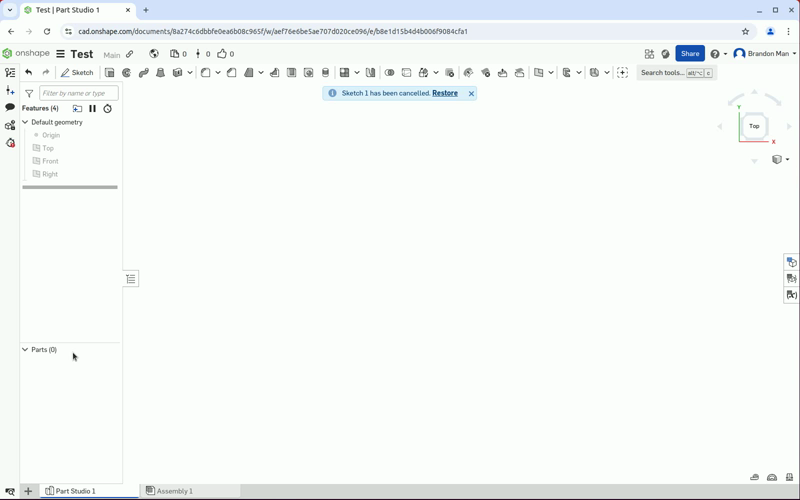
key_down(shift)
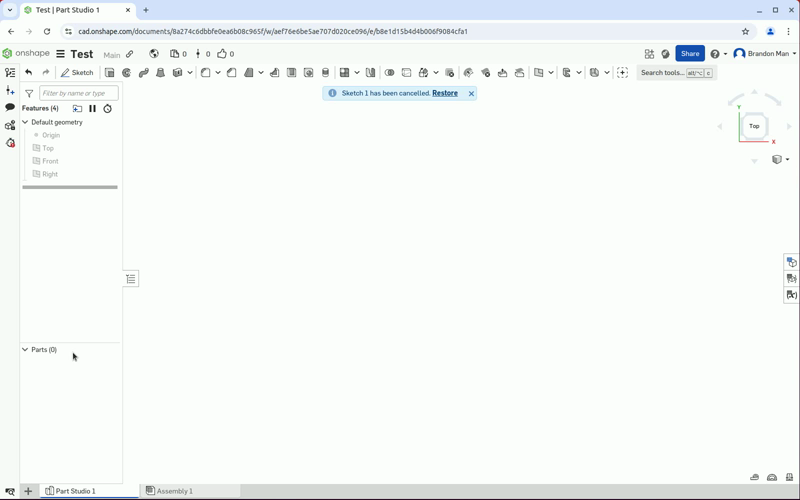
key(up)
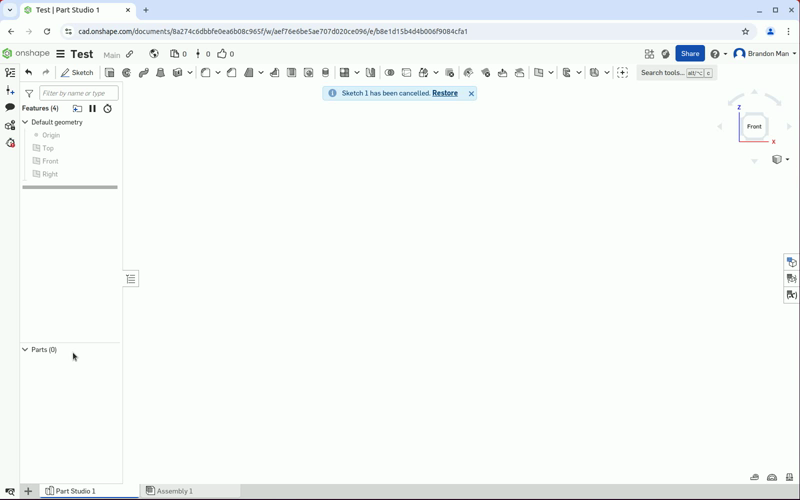
key_up(shift)
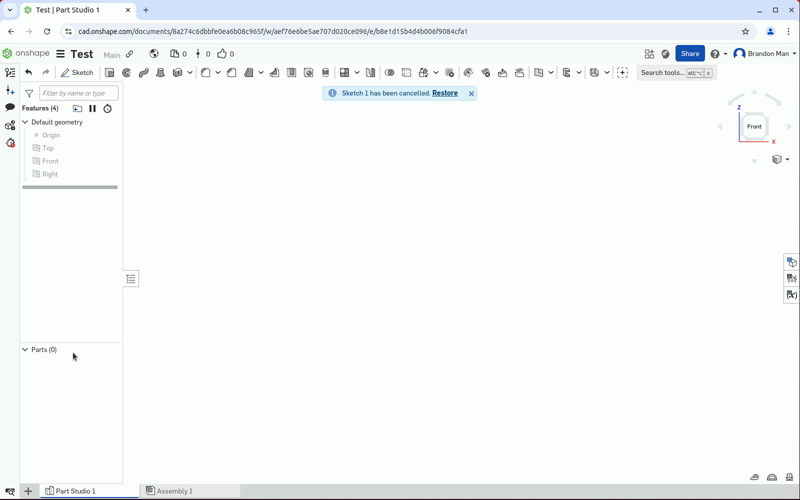
mouse_move(73, 352)
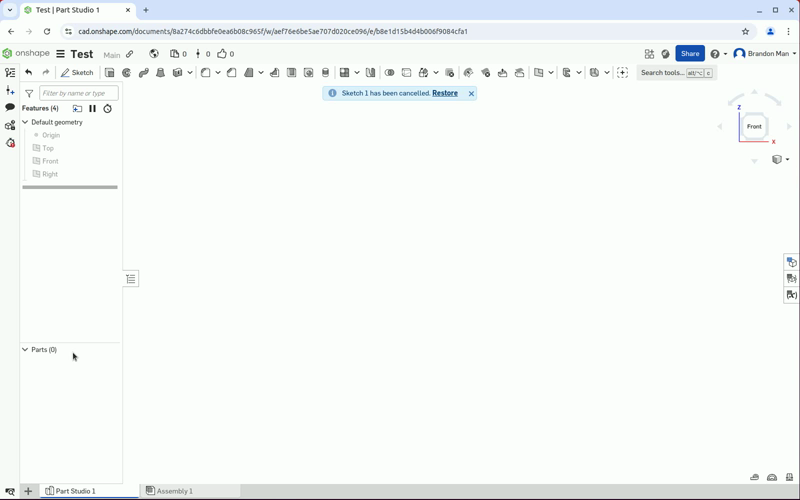
key(shift+y)
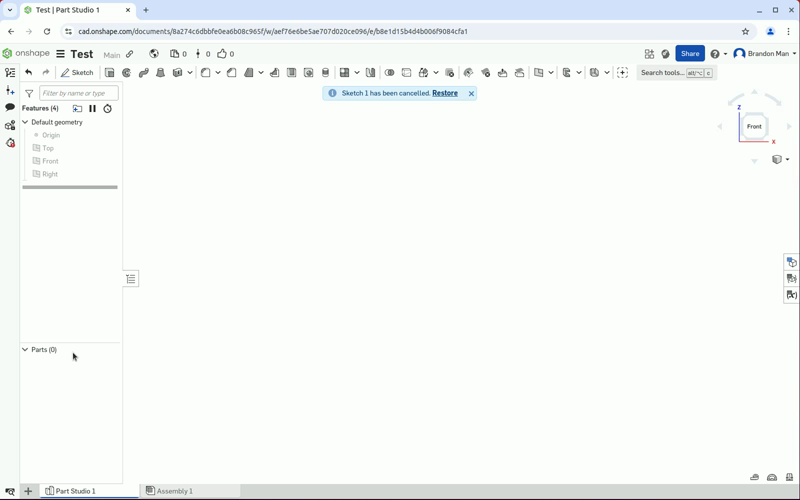
key(shift+s)
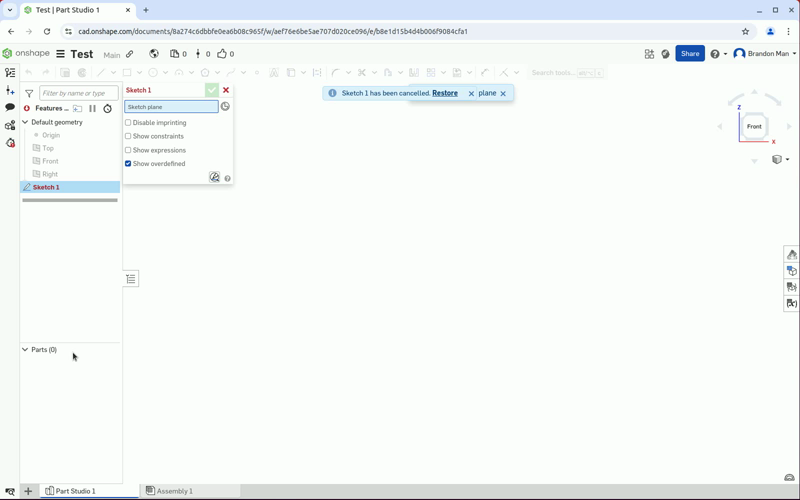
mouse_move(73, 163)
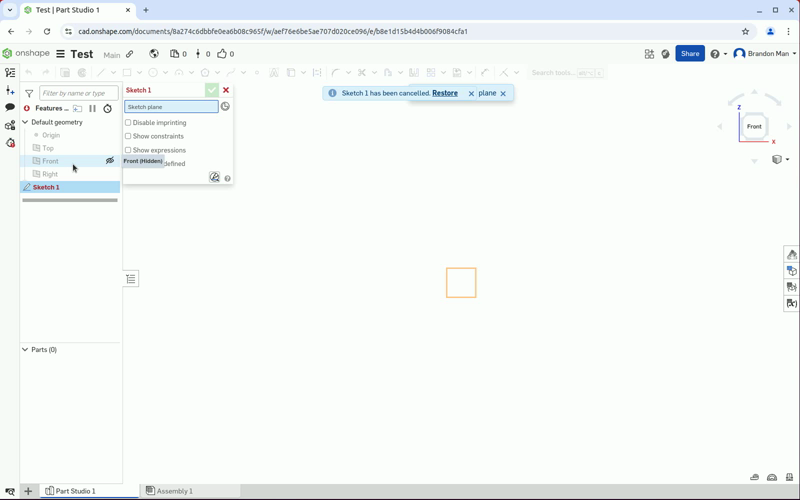
click(73, 163)
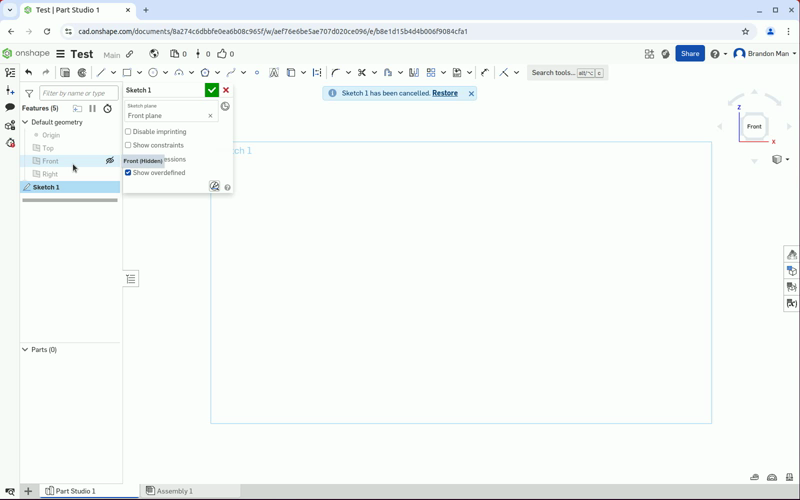
mouse_move(73, 352)
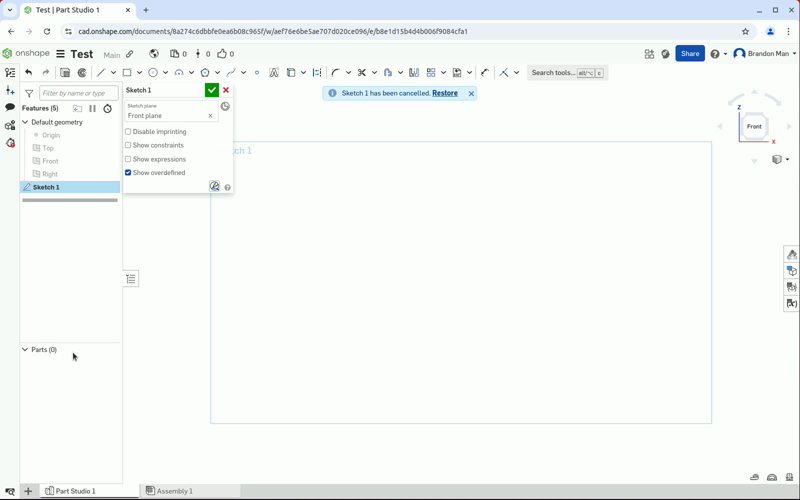
key(y)
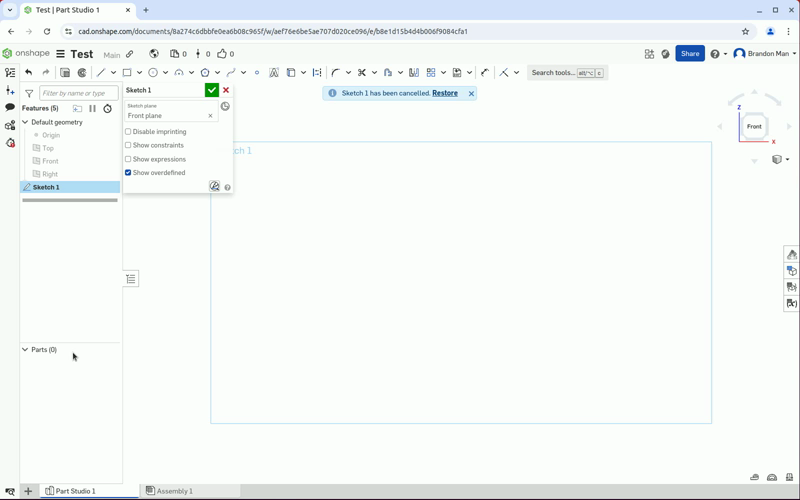
key(l)
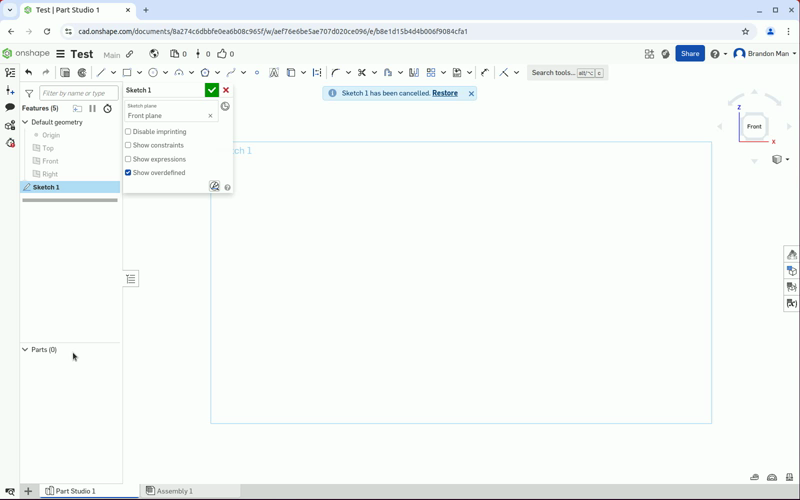
key_down(shift)
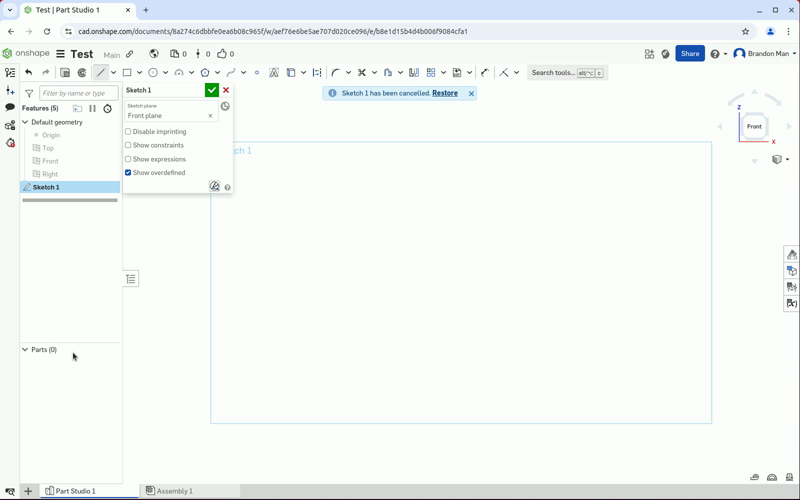
mouse_move(460, 282)
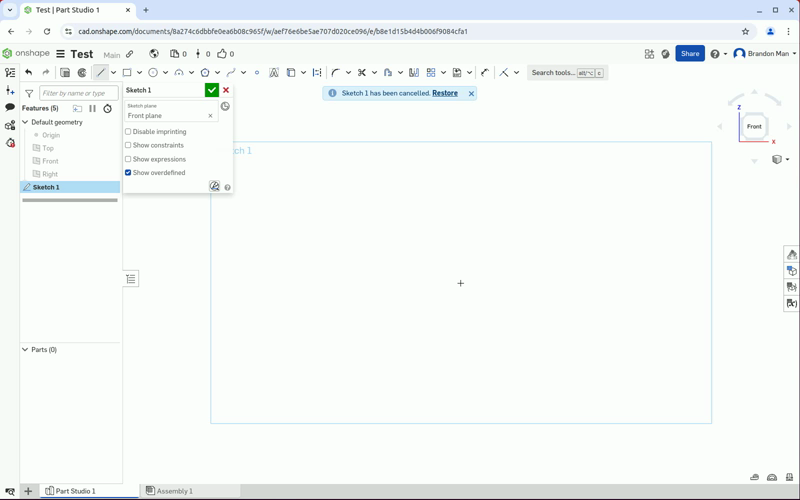
click(460, 282)
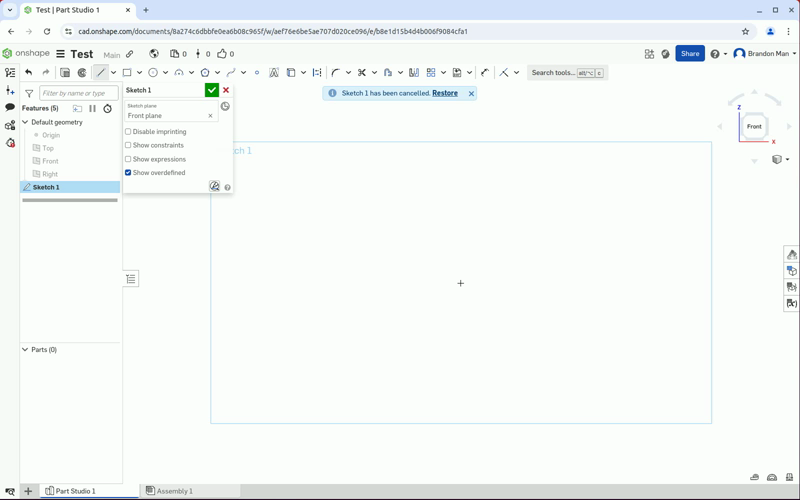
key_up(shift)
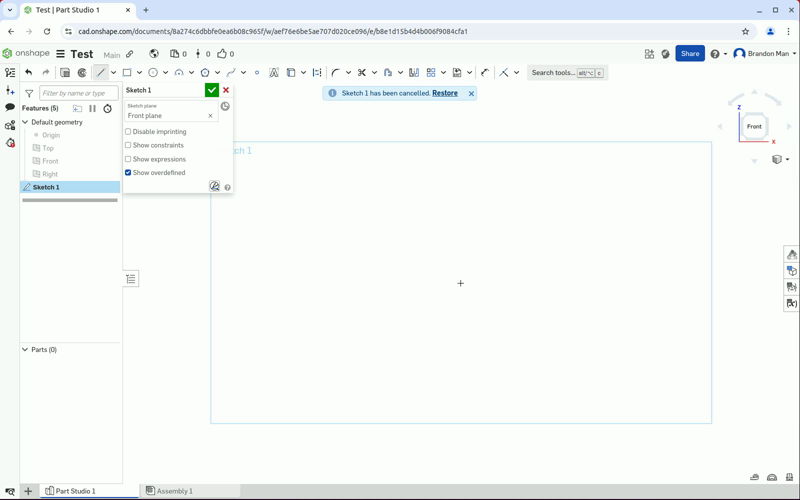
key_down(shift)
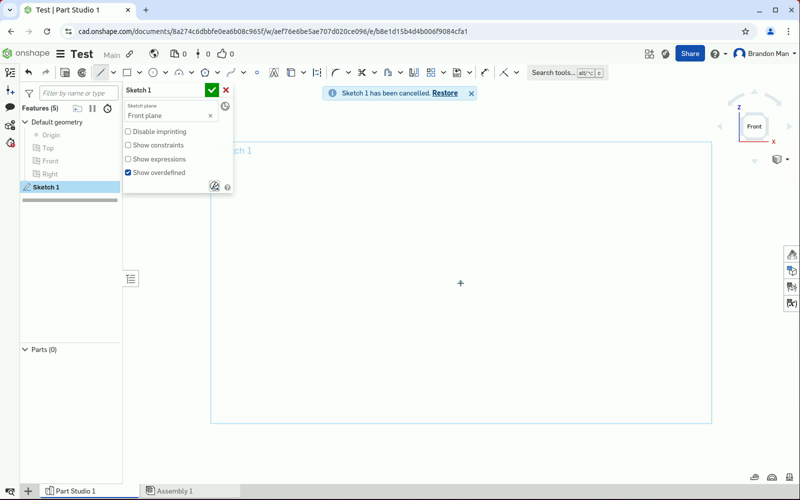
mouse_move(573, 282)
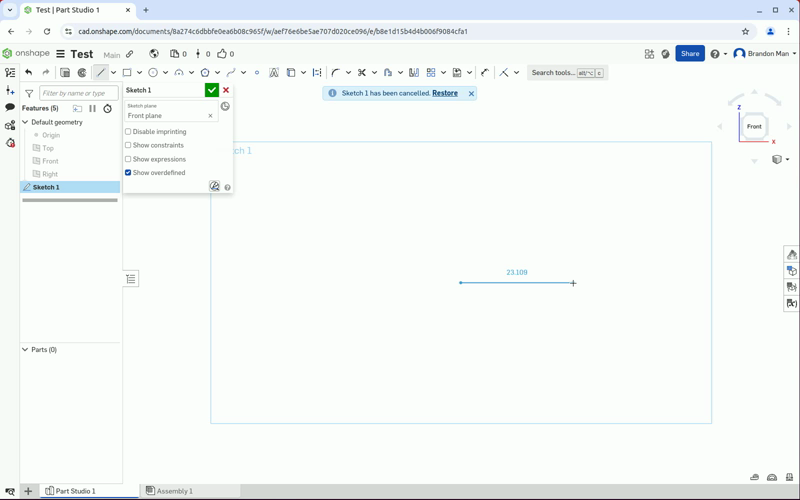
click(573, 282)
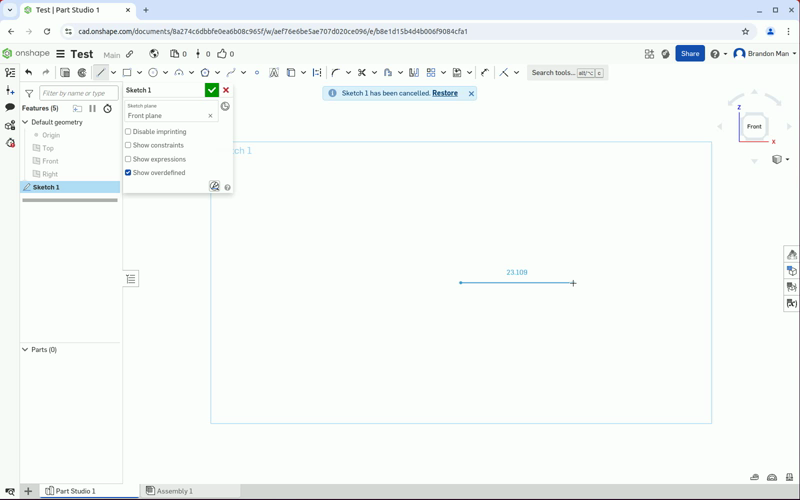
key_up(shift)
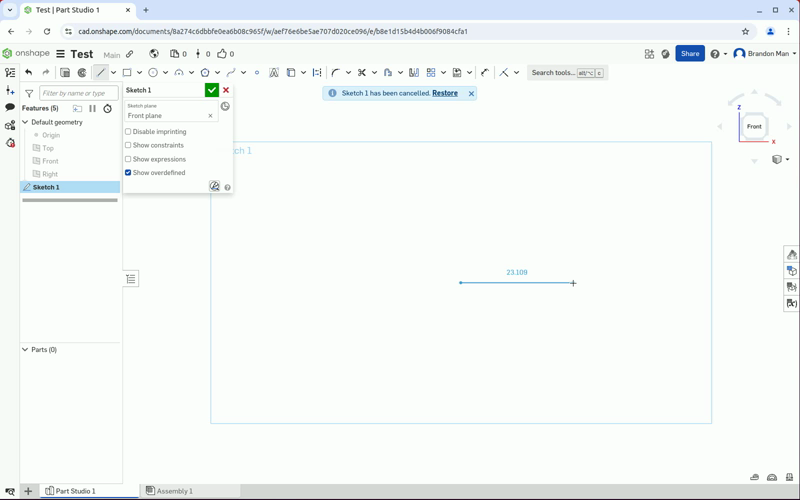
key_down(shift)
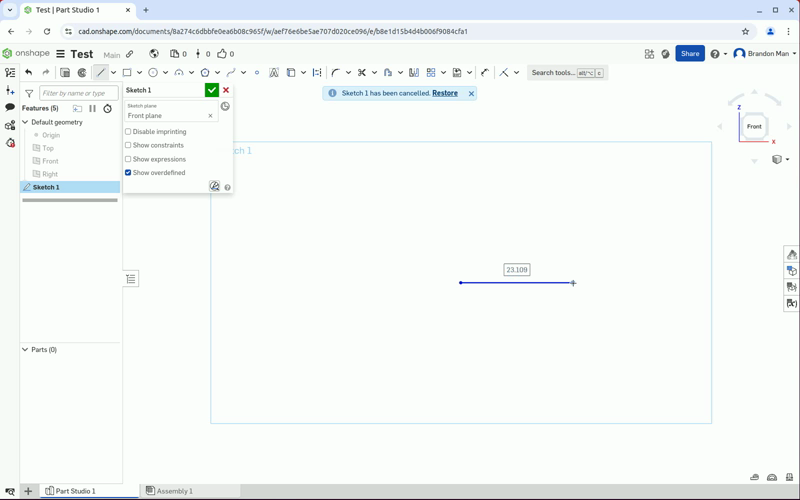
mouse_move(573, 189)
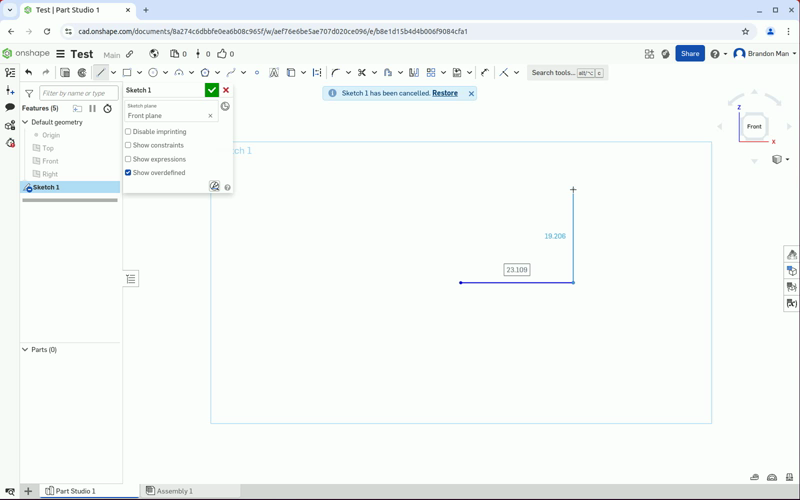
click(573, 189)
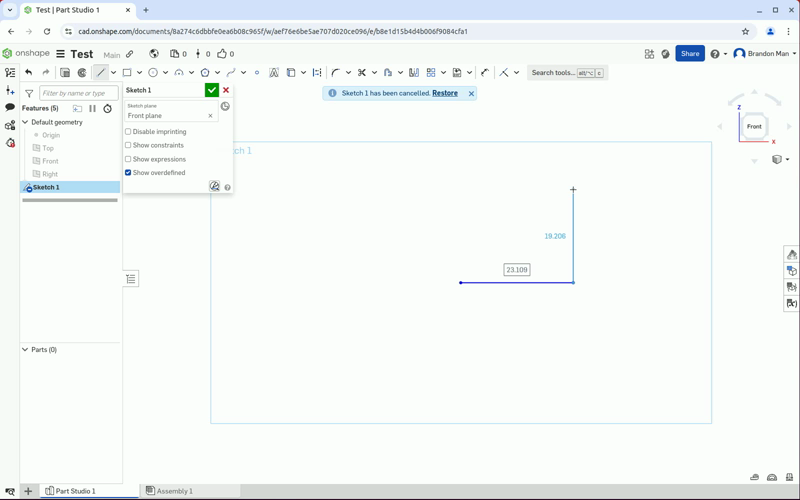
key_up(shift)
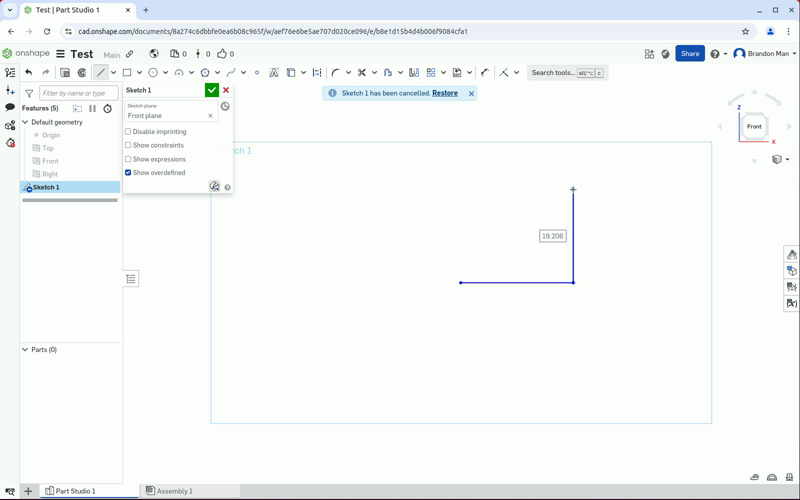
key_down(shift)
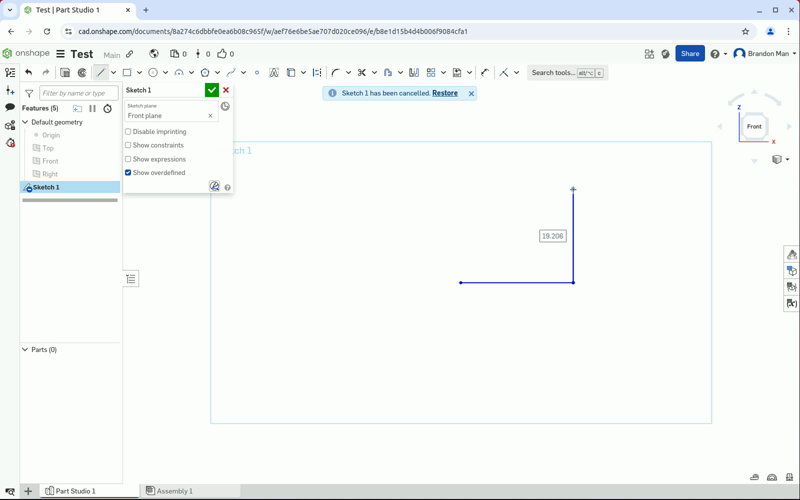
mouse_move(460, 189)
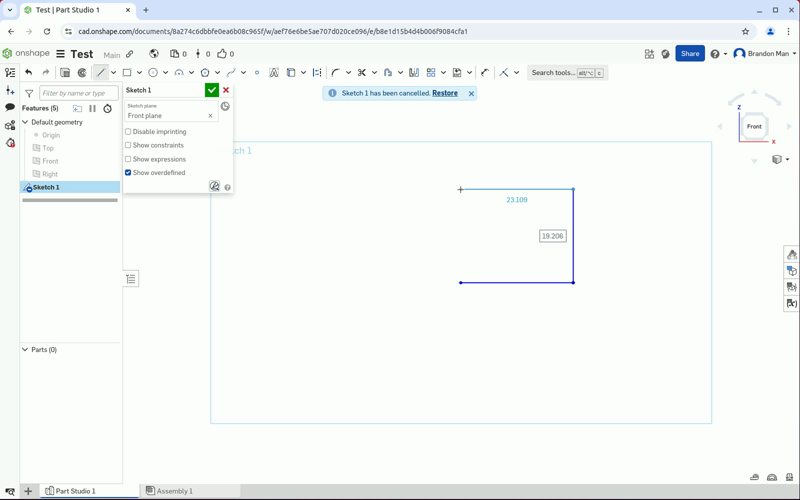
click(460, 189)
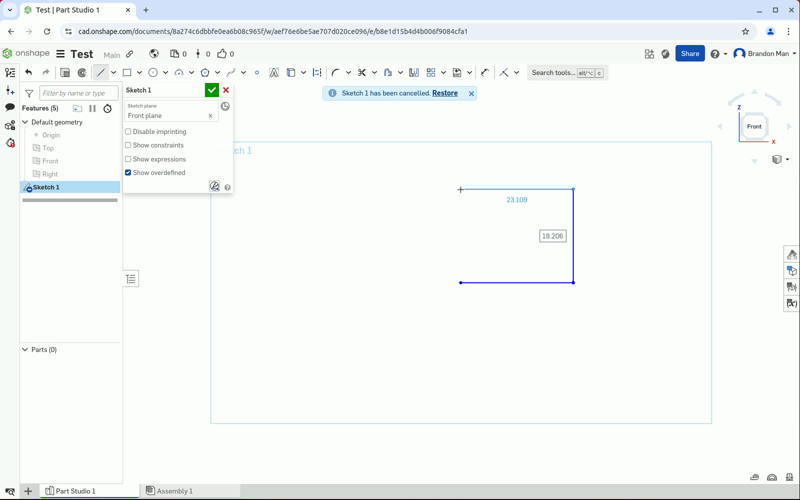
key_up(shift)
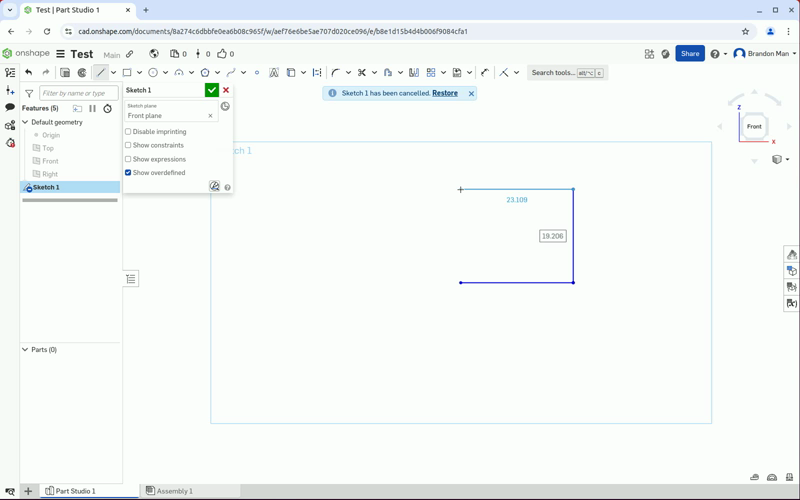
key_down(shift)
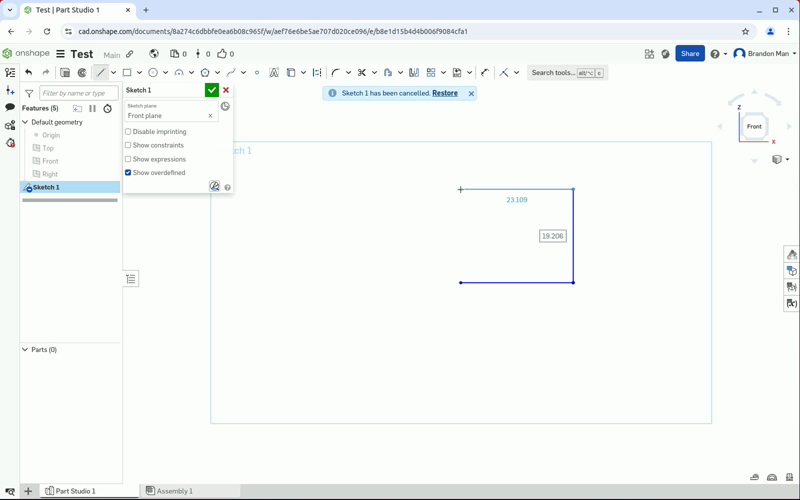
mouse_move(460, 282)
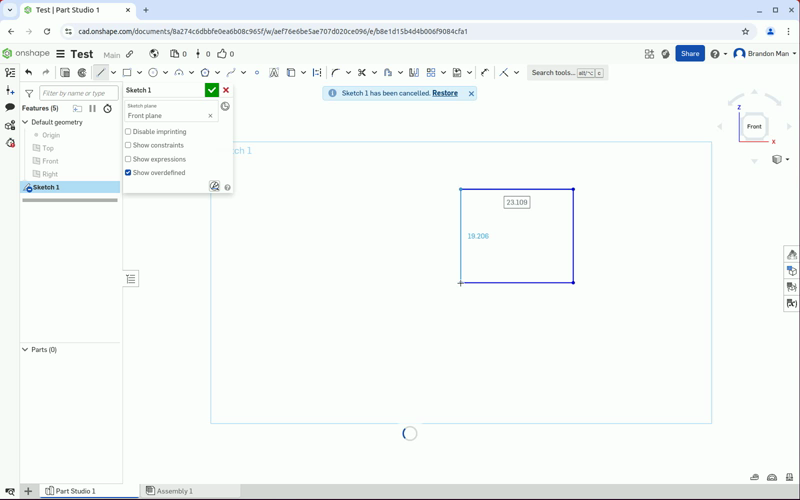
key_up(shift)
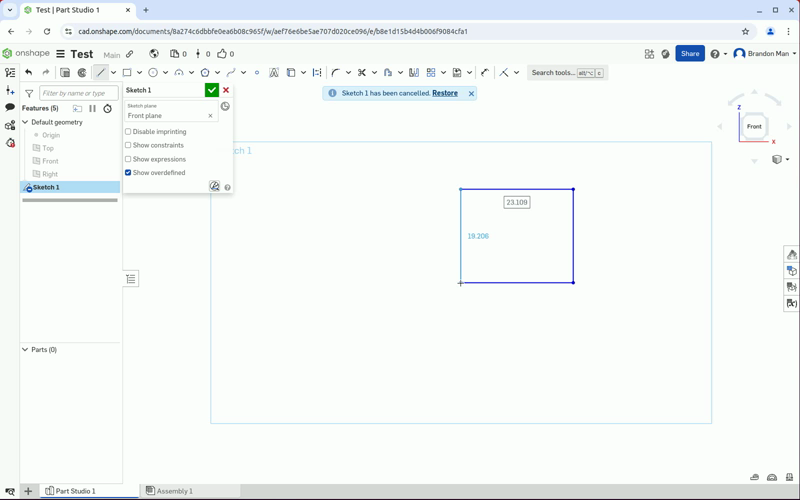
click(460, 282)
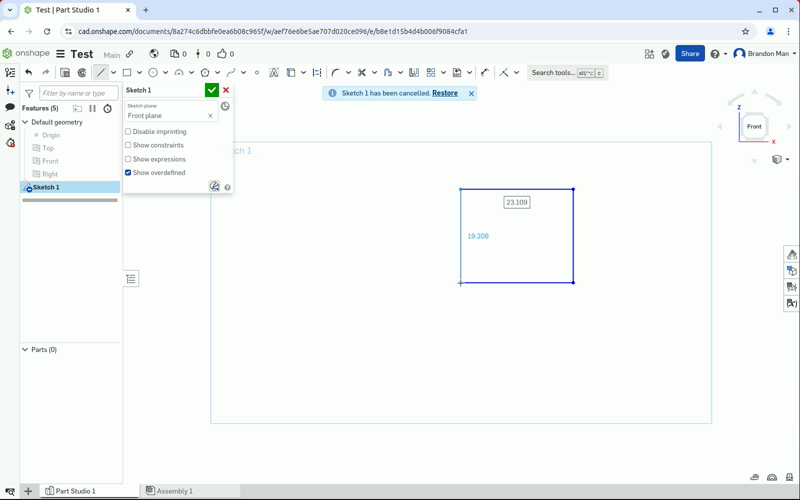
key(esc)
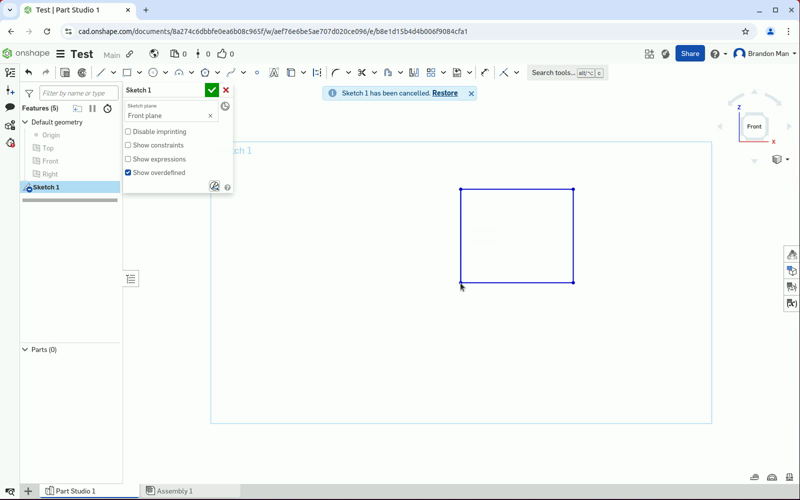
mouse_move(504, 257)
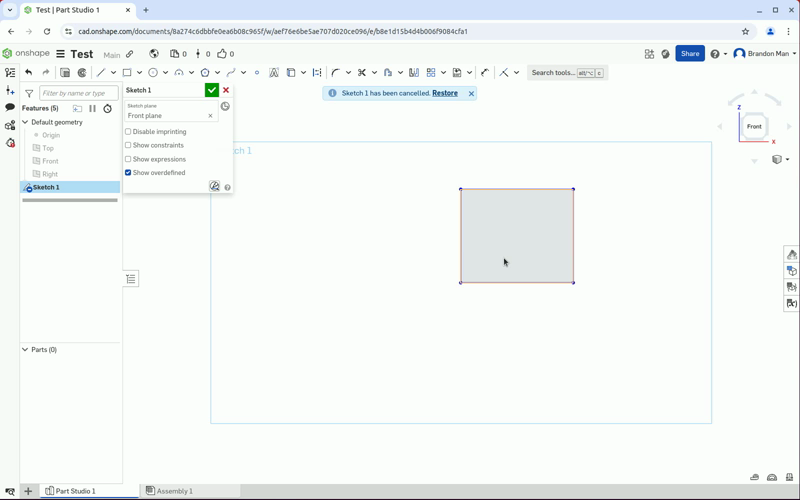
click(504, 257)
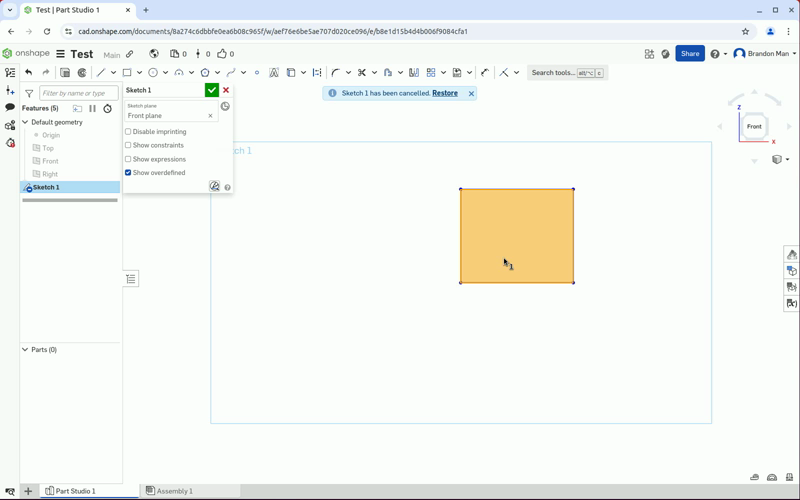
mouse_move(73, 352)
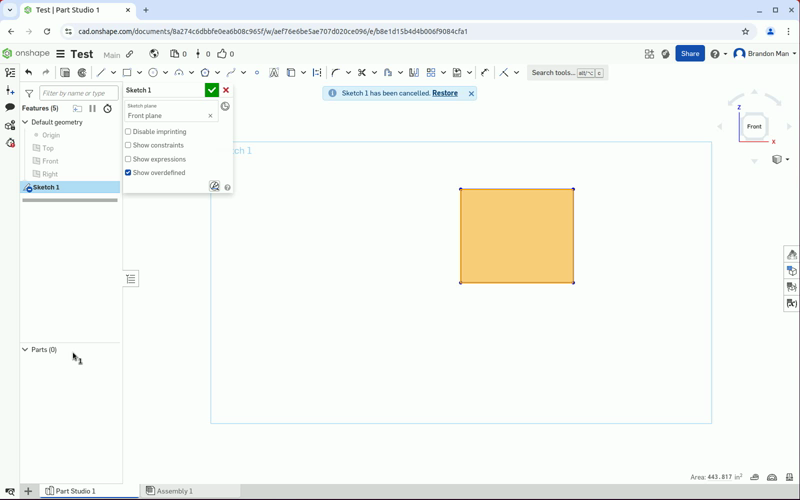
key(shift+y)
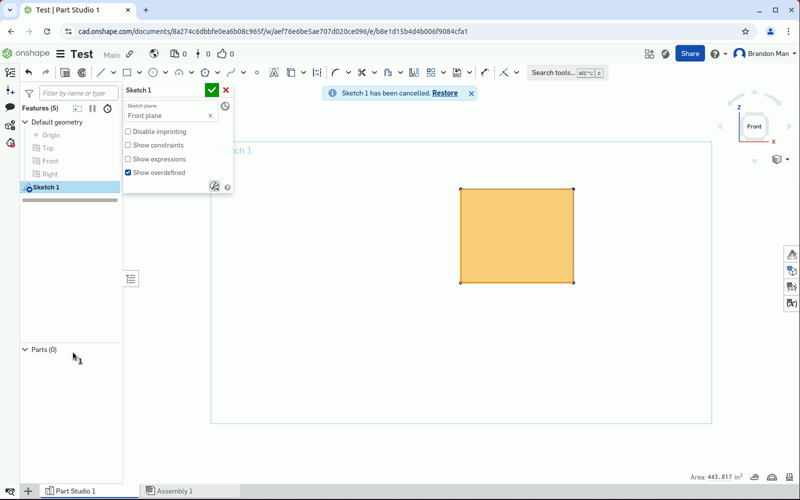
key(shift+e)
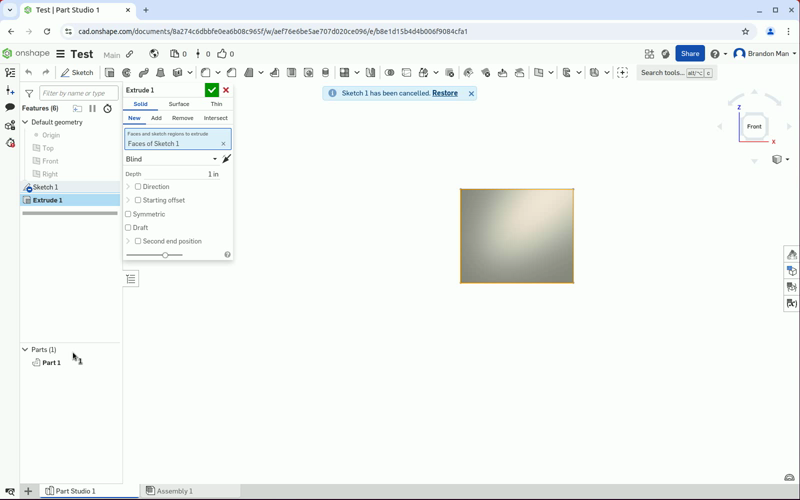
mouse_move(143, 106)
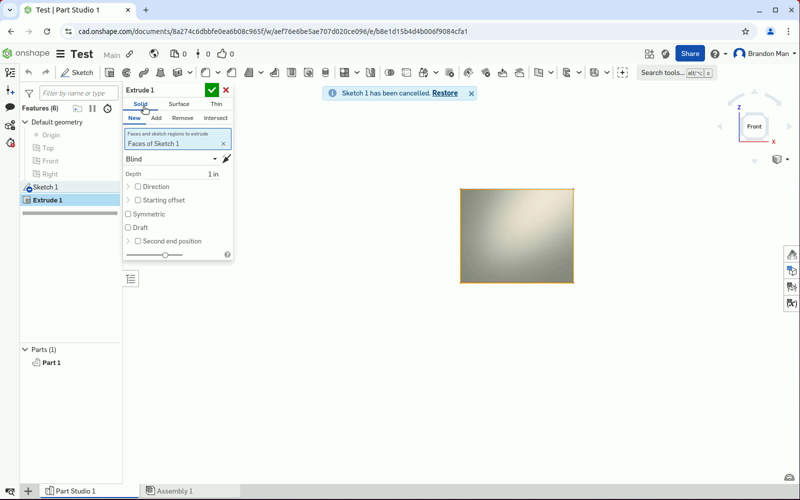
click(143, 106)
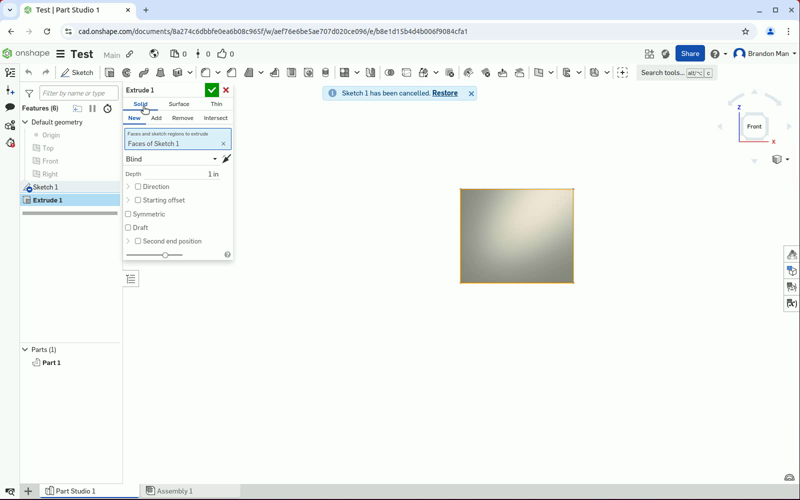
mouse_move(137, 120)
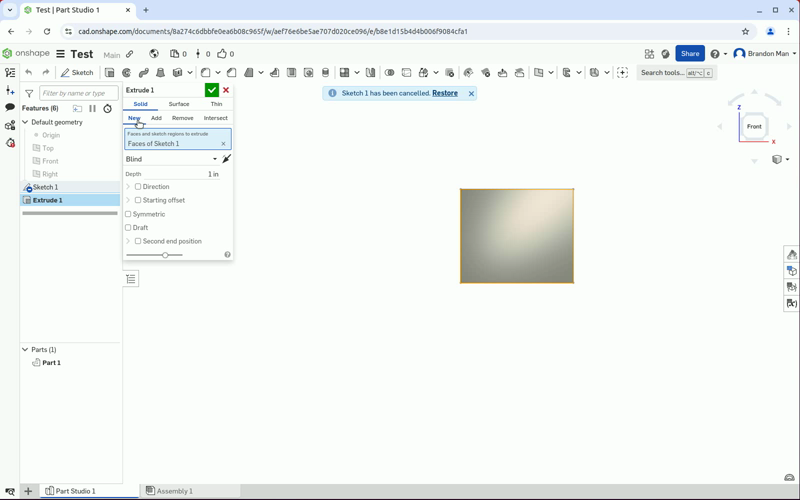
click(137, 120)
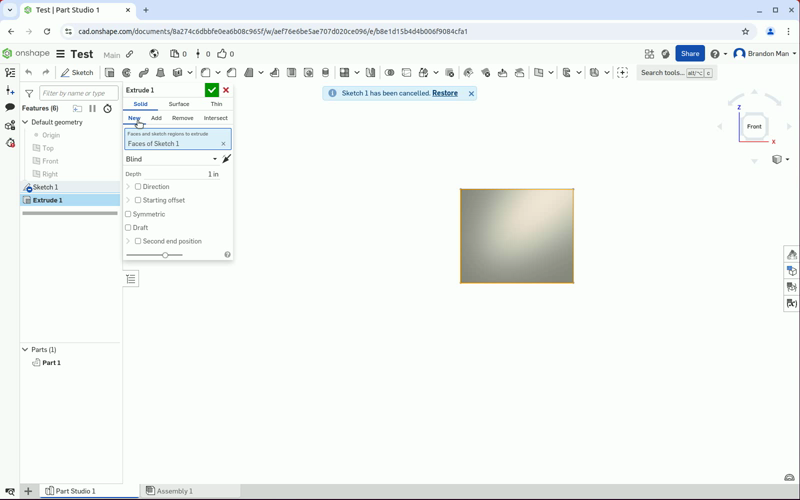
key(tab, 4)
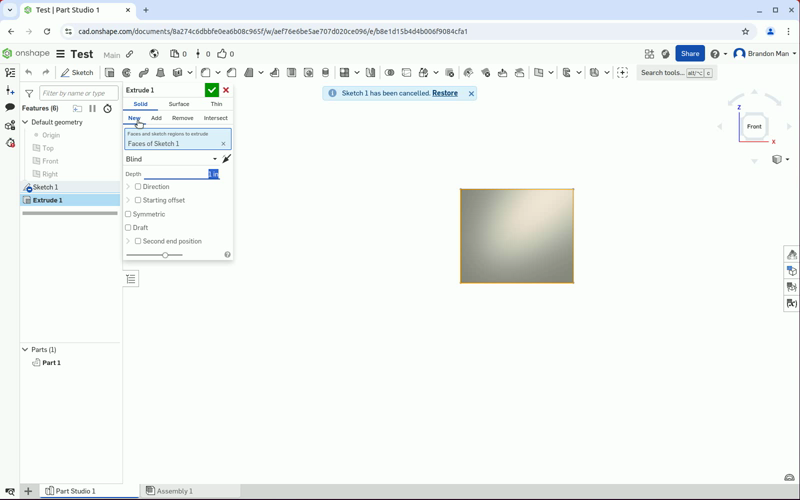
text(-7.703)
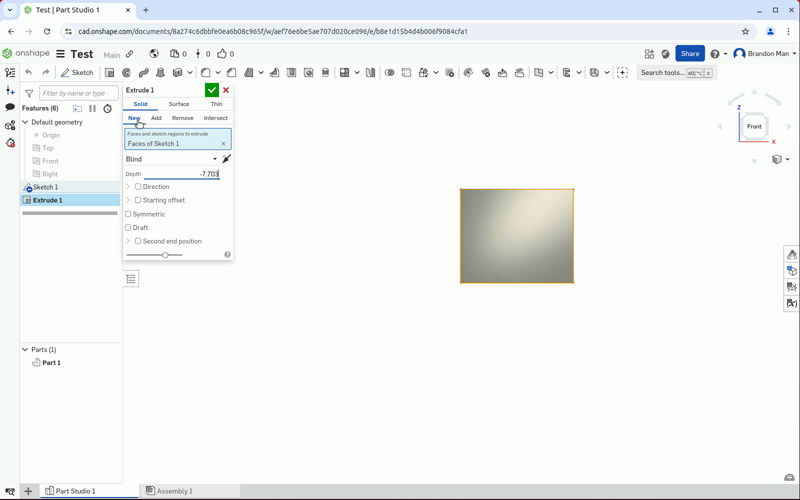
key(enter)
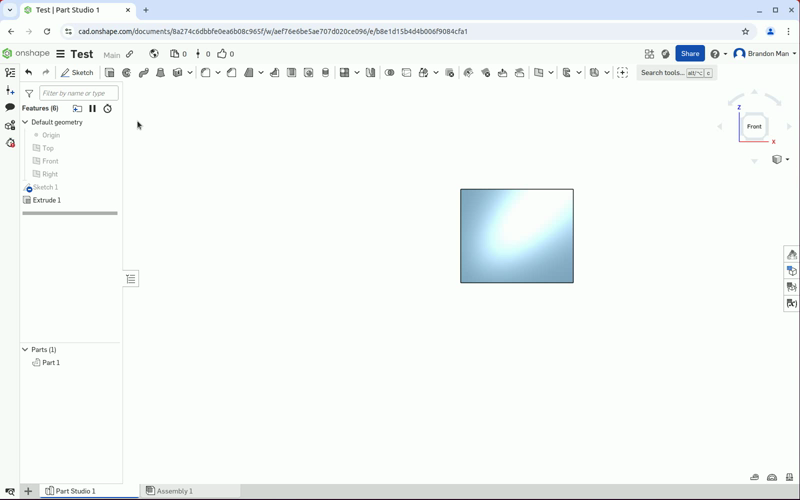
key(shift+h)
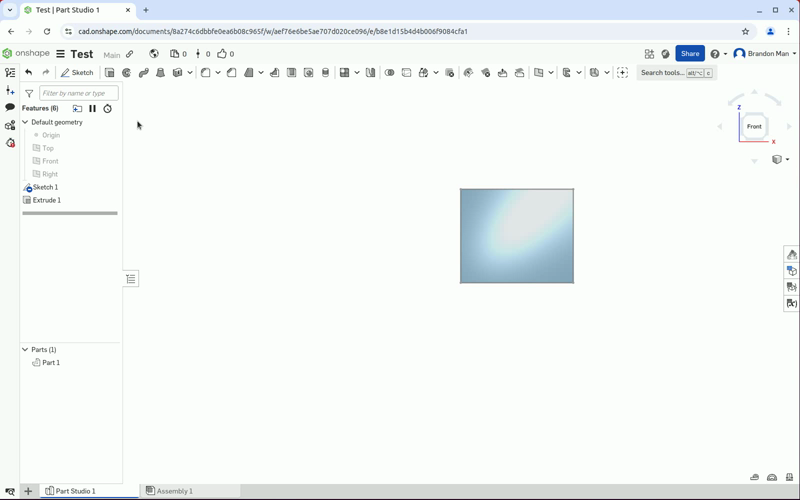
key(shift+h)
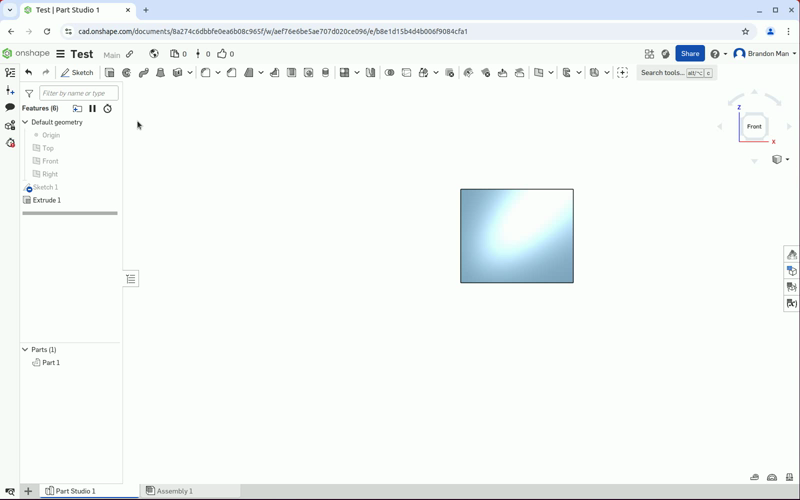
mouse_move(73, 189)
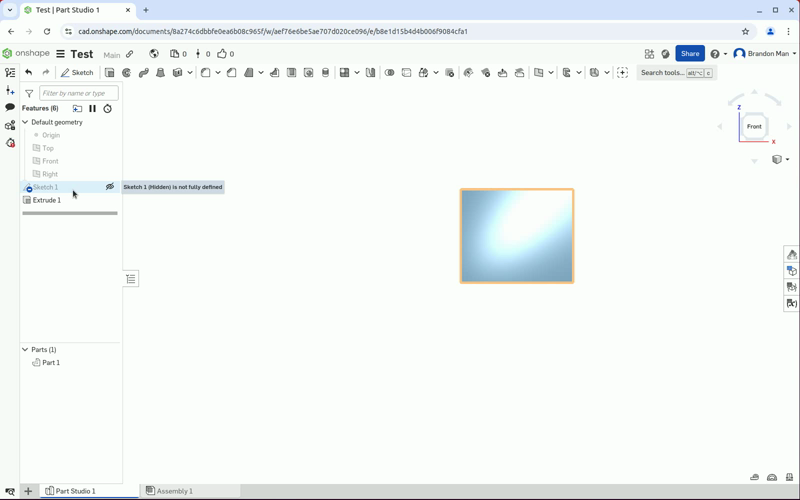
click(73, 189)
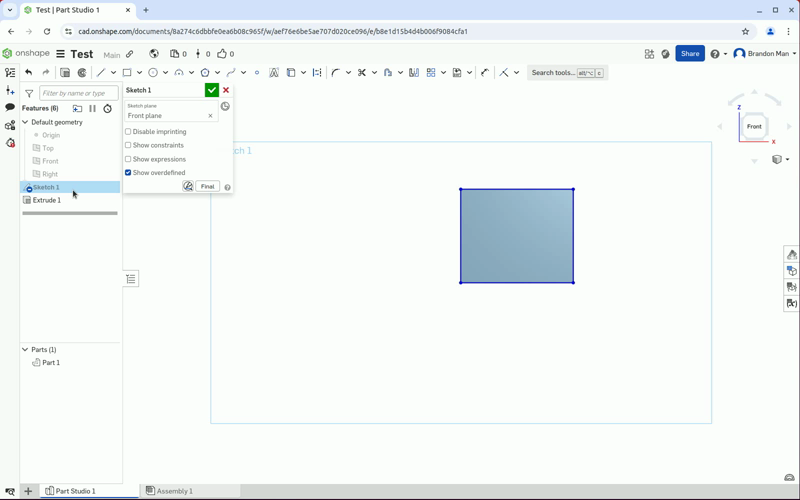
mouse_move(229, 92)
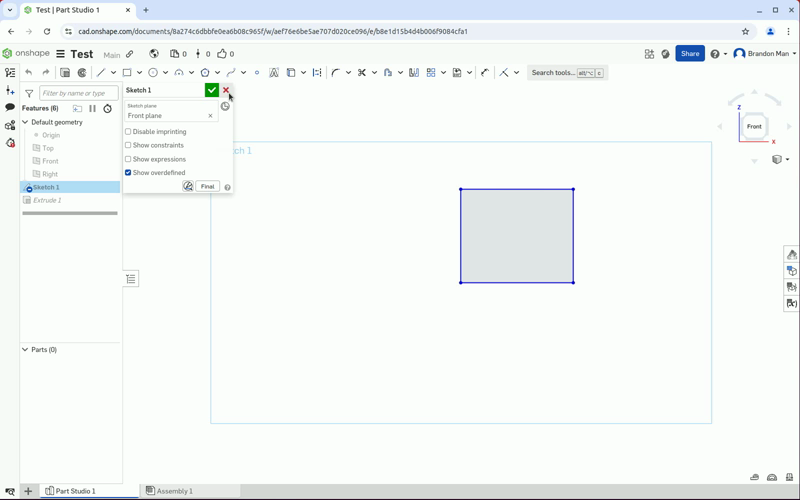
click(229, 92)
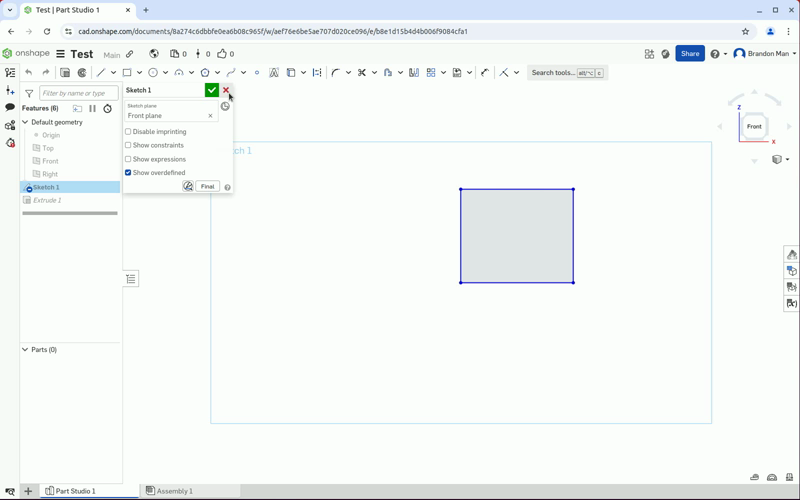
key(shift+s)
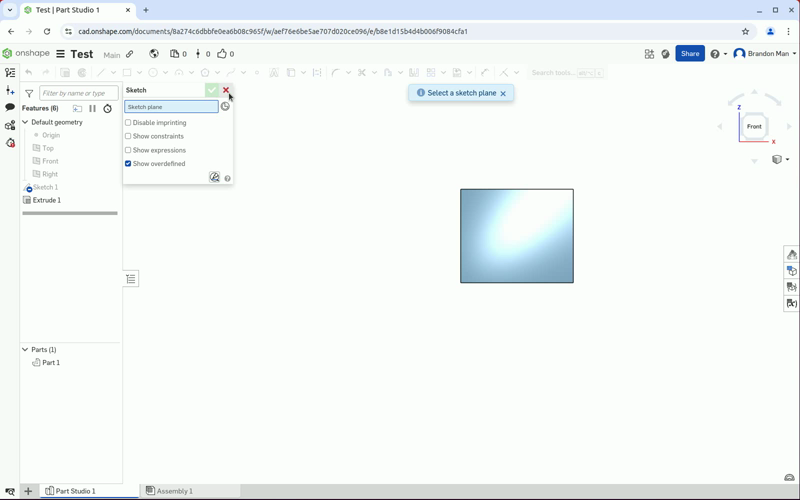
mouse_move(73, 163)
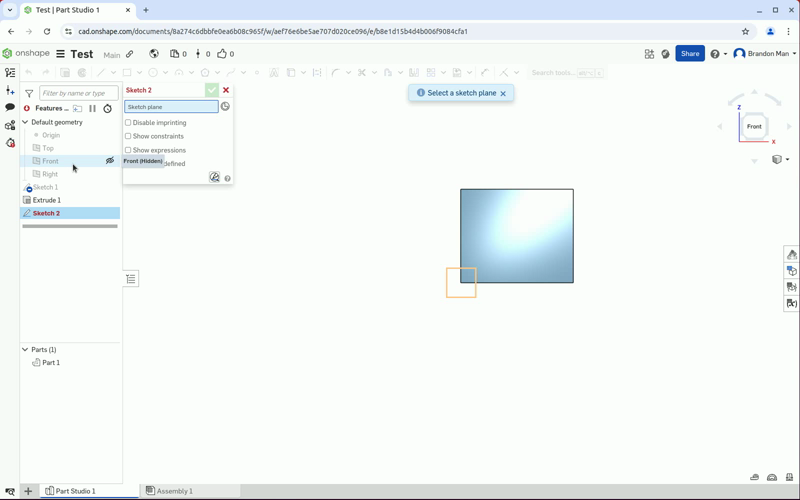
click(73, 163)
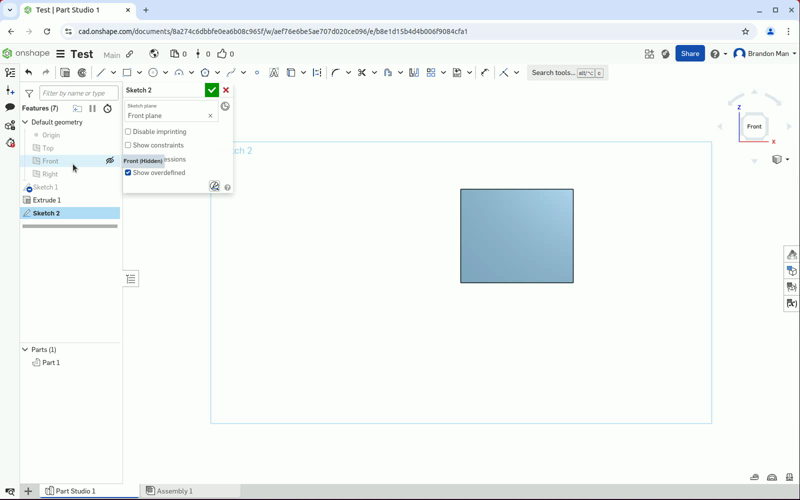
mouse_move(73, 352)
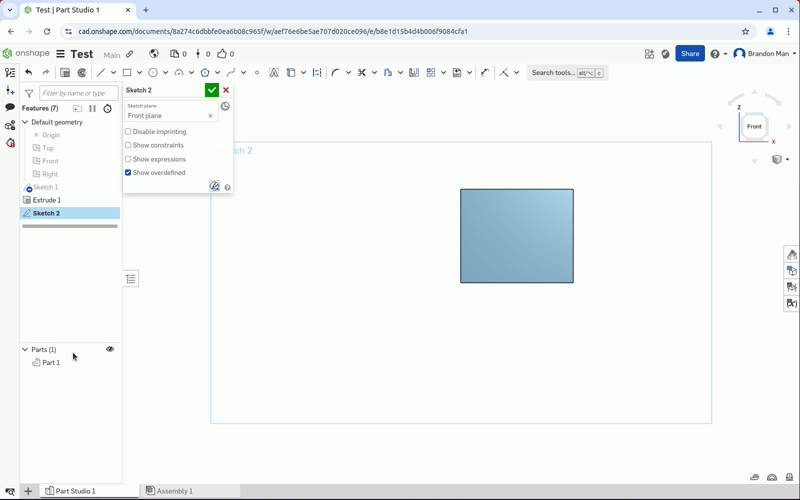
key(y)
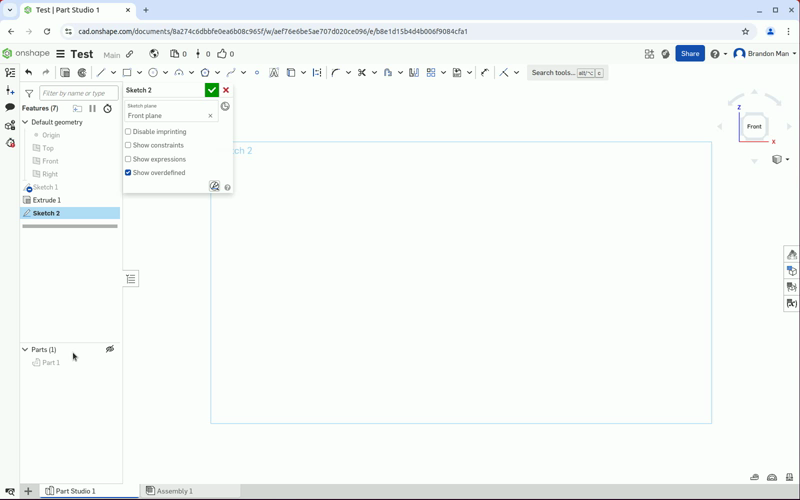
key(l)
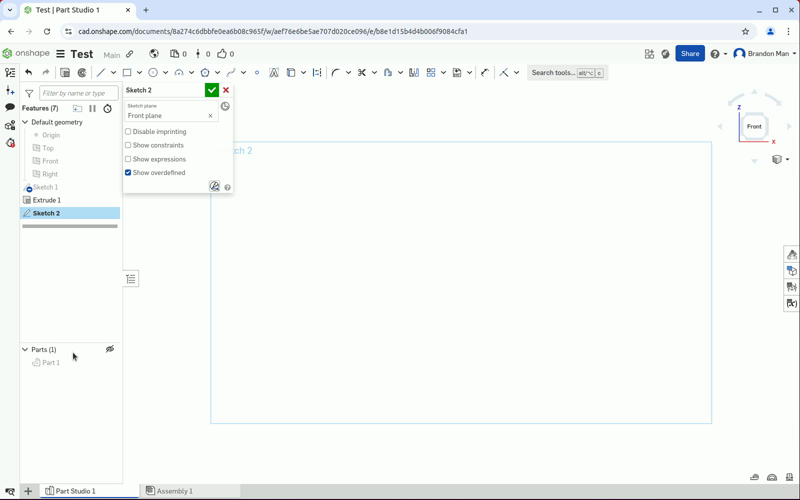
key_down(shift)
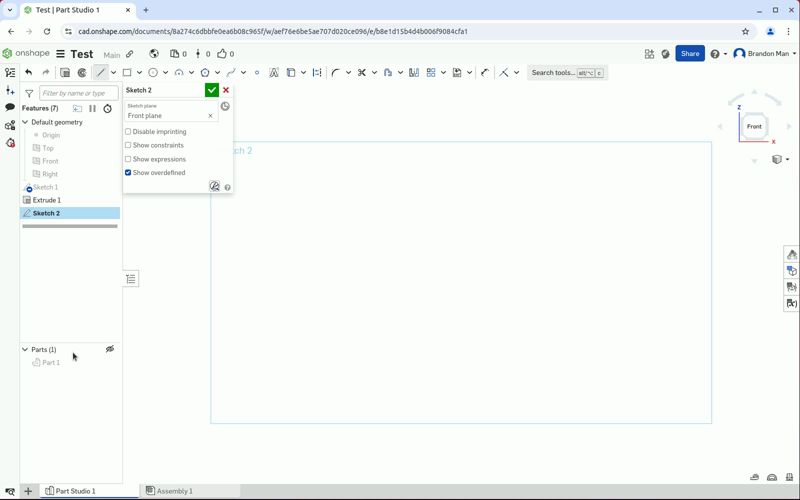
mouse_move(460, 282)
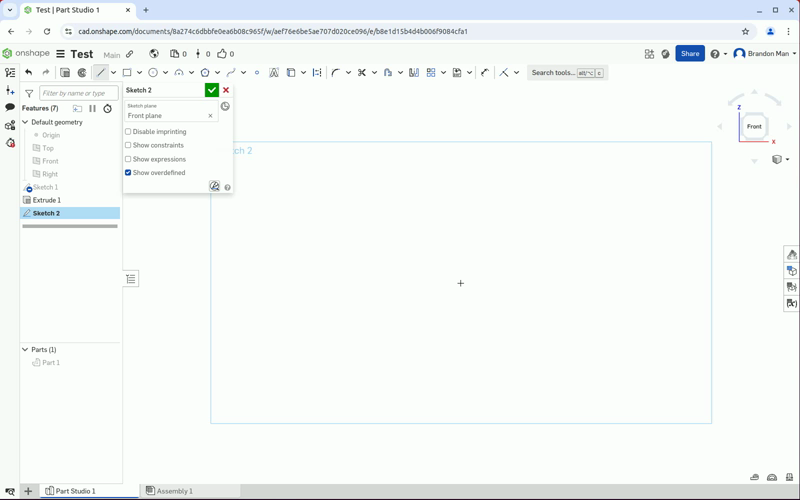
click(460, 282)
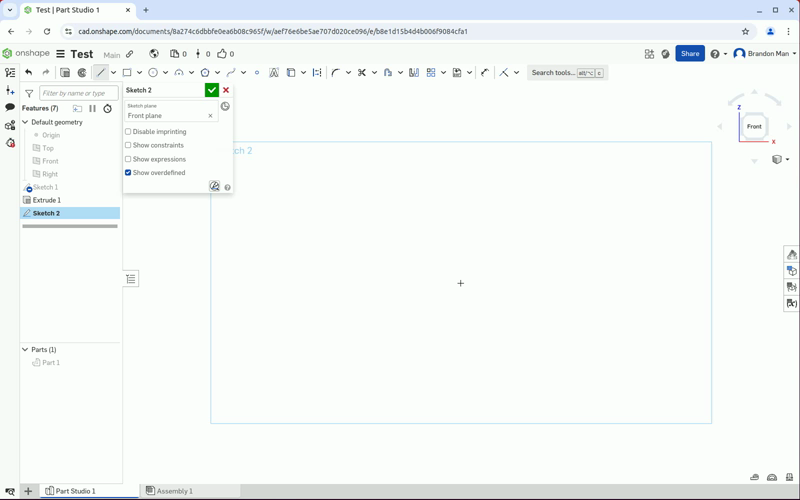
key_up(shift)
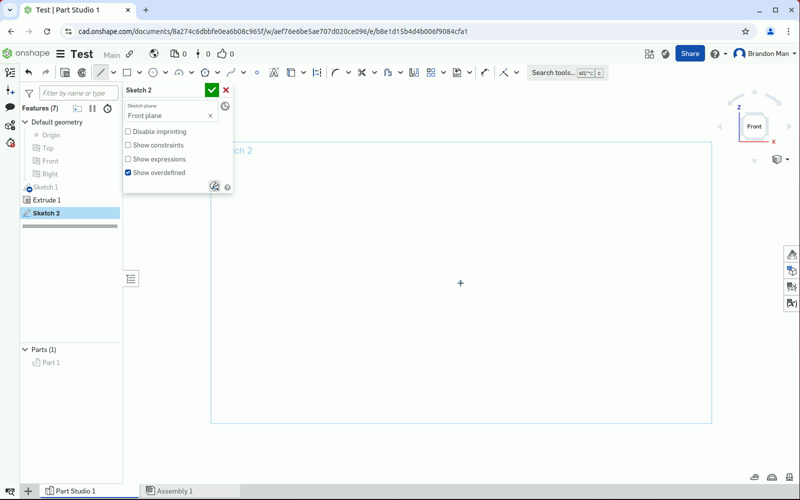
key_down(shift)
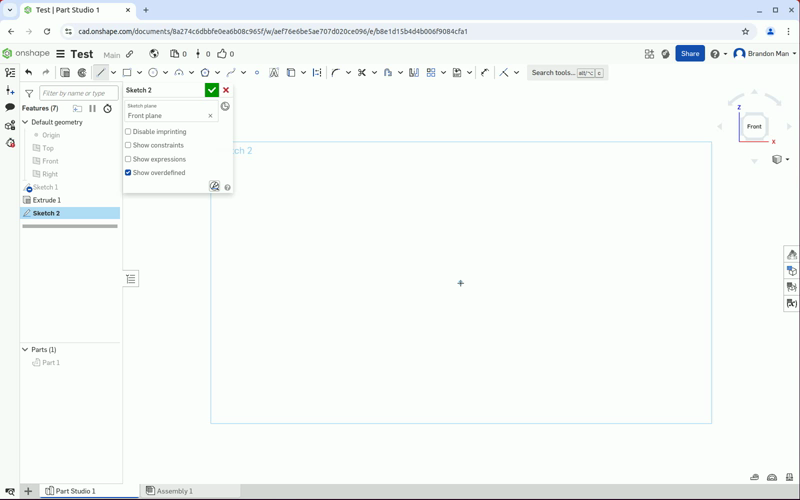
mouse_move(573, 282)
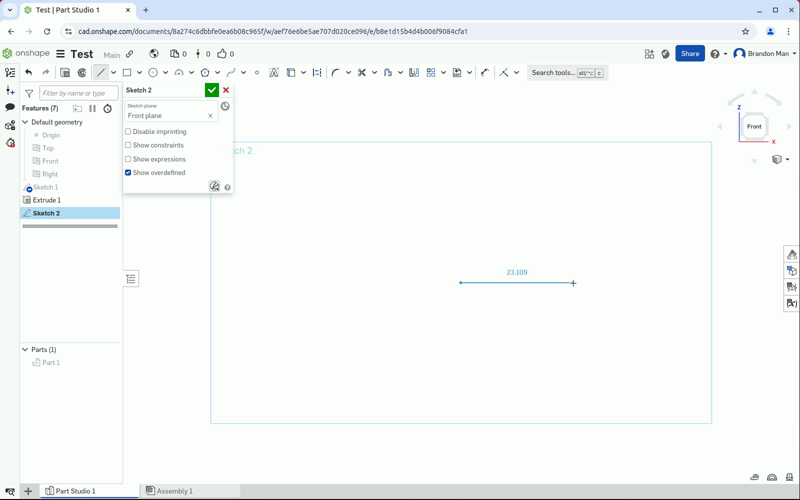
click(573, 282)
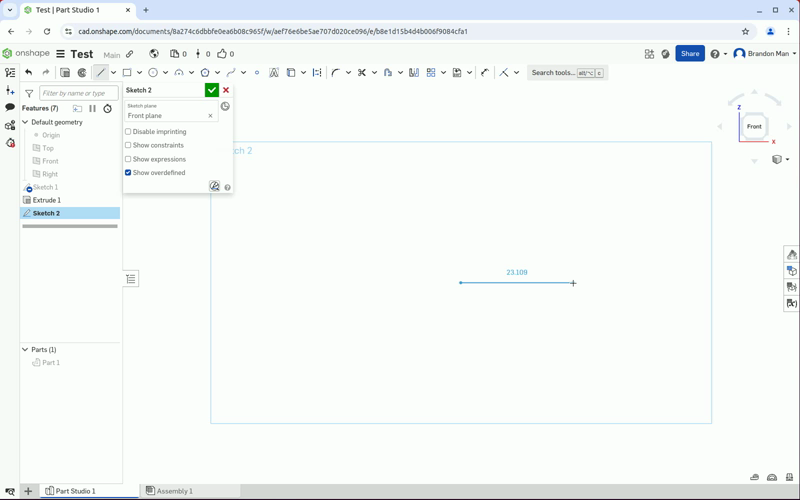
key_up(shift)
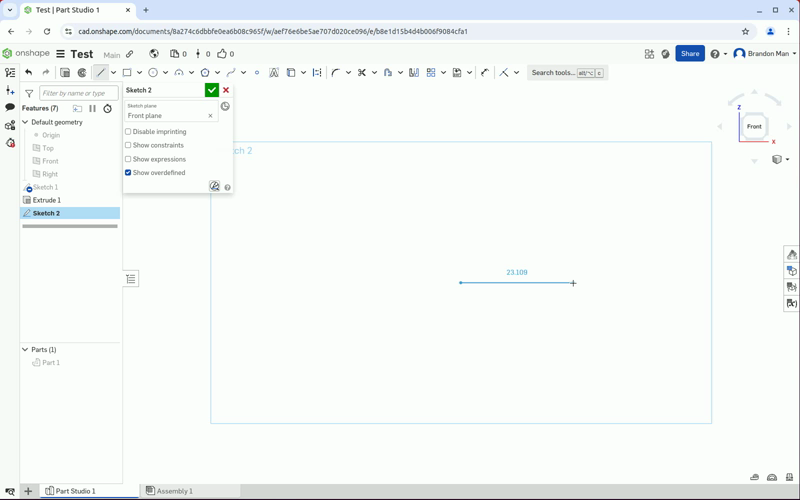
key_down(shift)
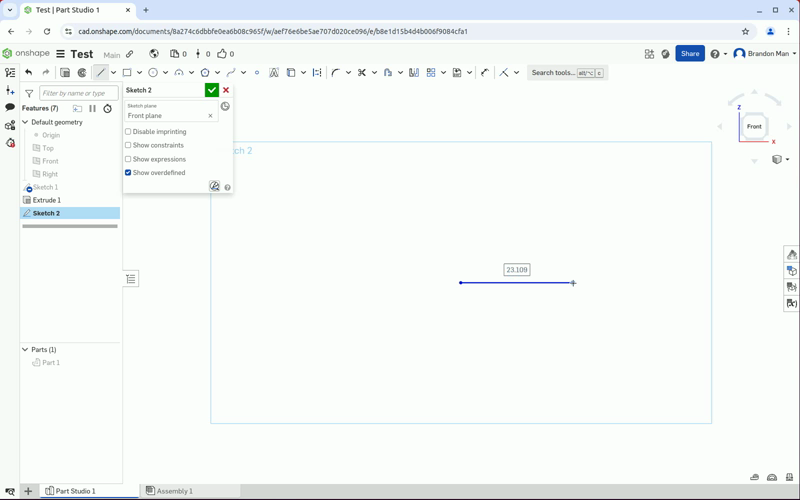
mouse_move(589, 282)
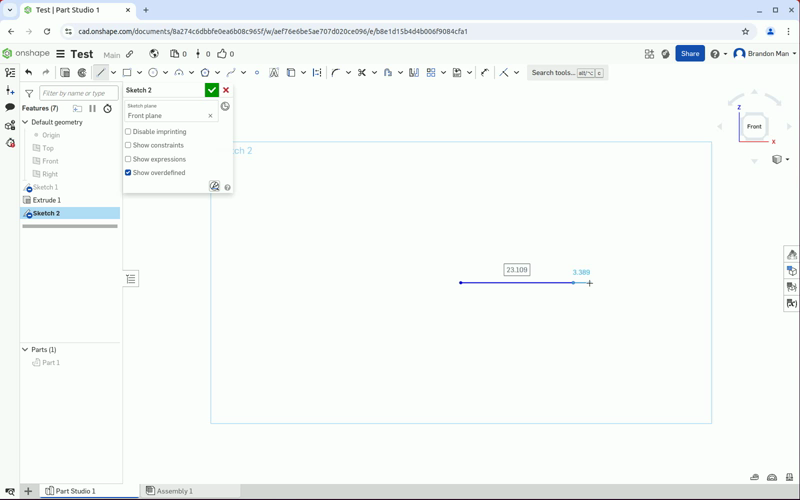
mouse_move(573, 245)
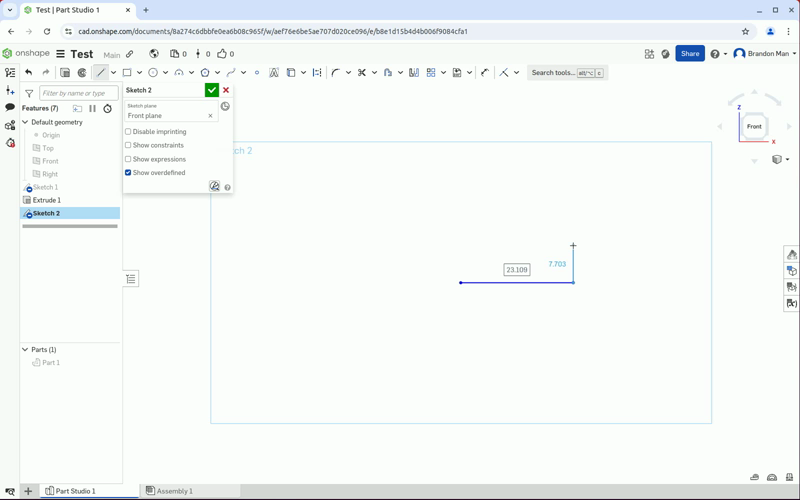
click(573, 245)
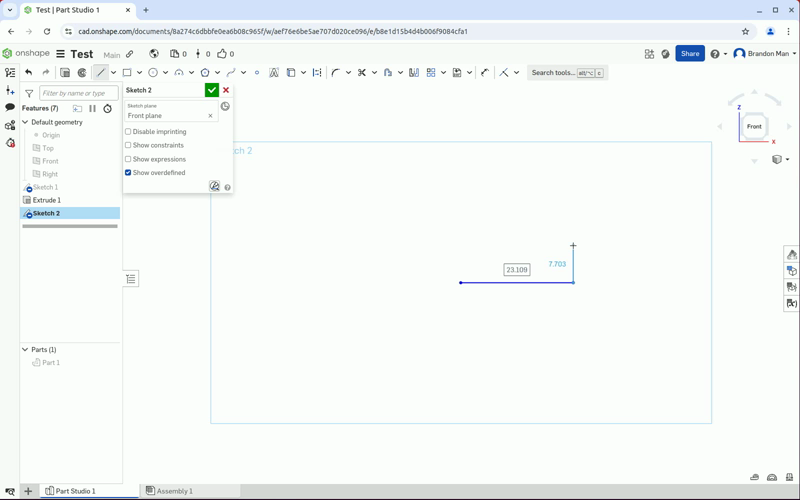
key_up(shift)
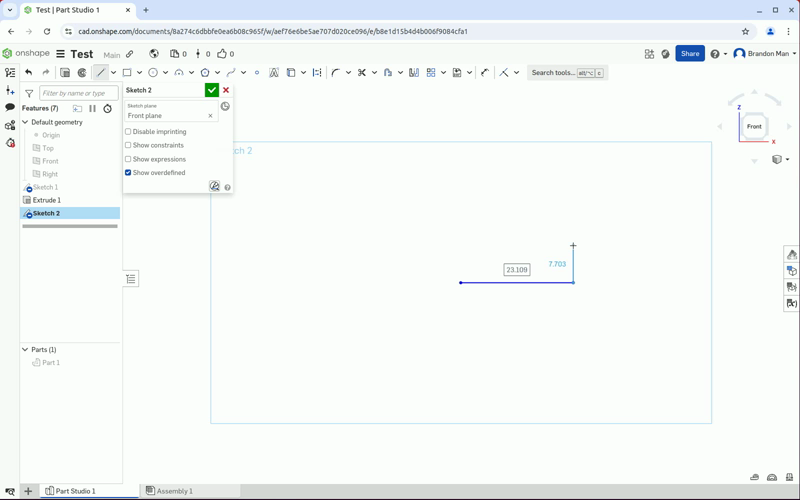
key_down(shift)
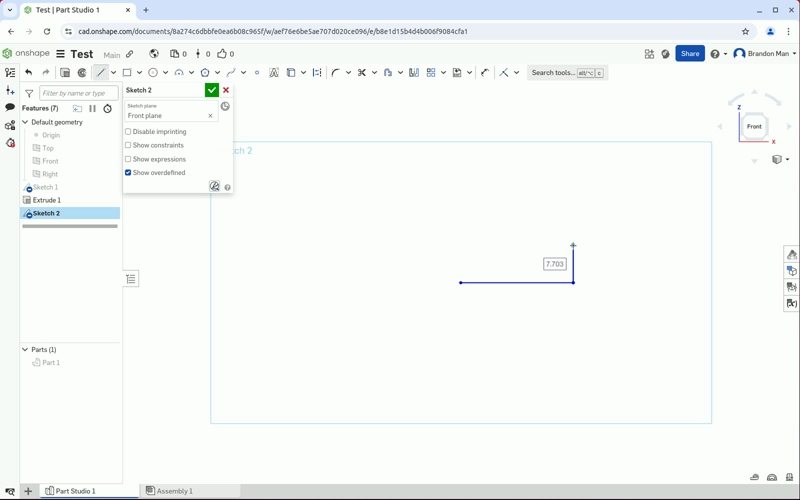
mouse_move(460, 245)
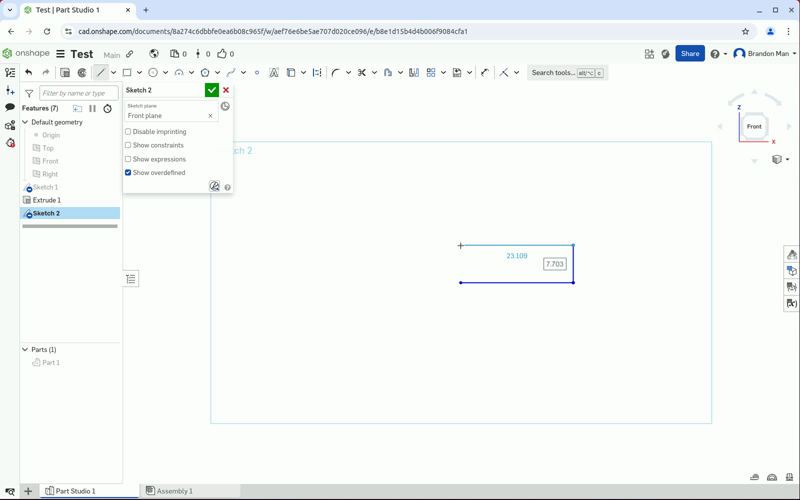
click(460, 245)
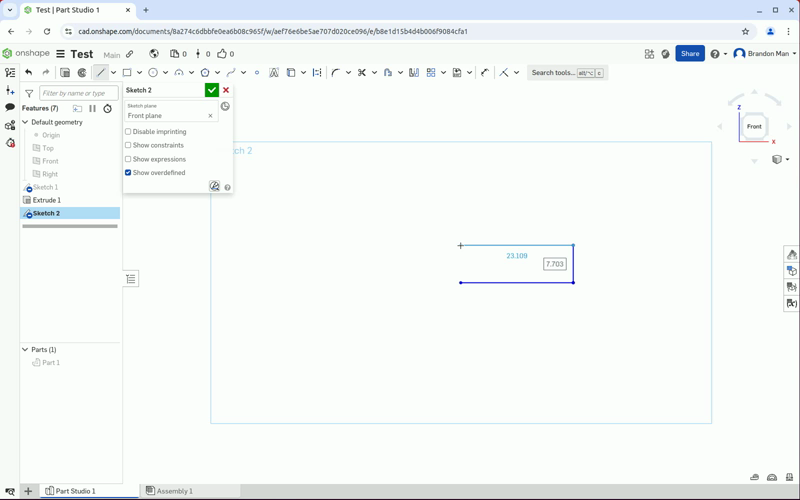
key_up(shift)
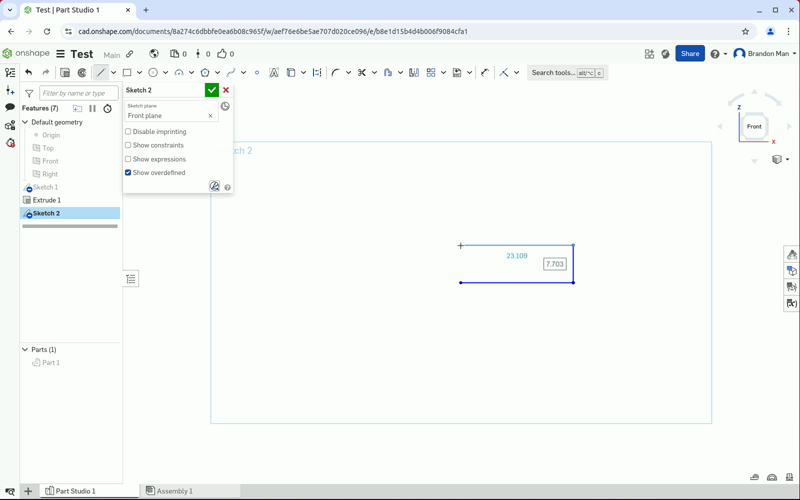
mouse_move(490, 245)
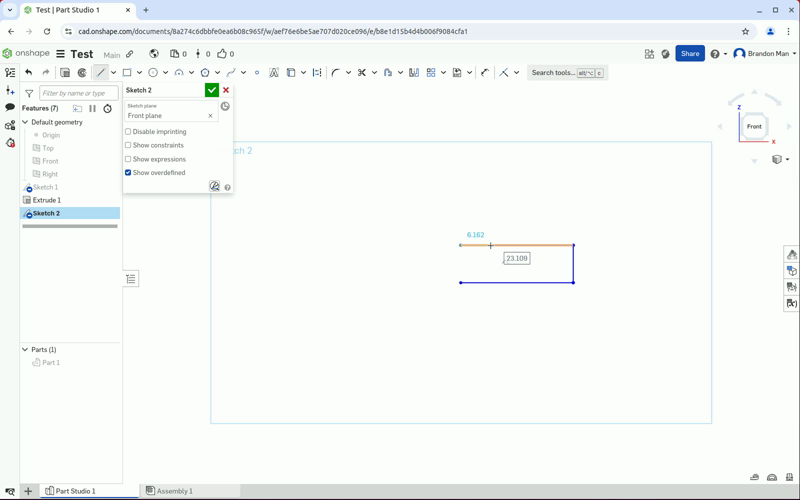
key_down(shift)
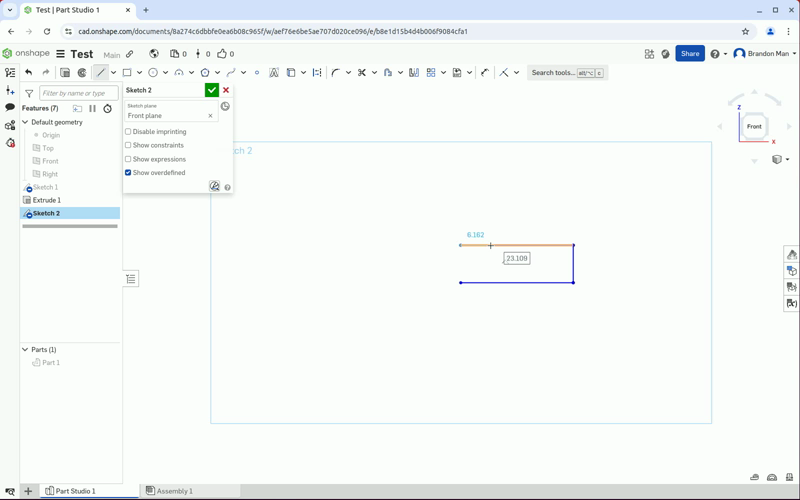
mouse_move(460, 282)
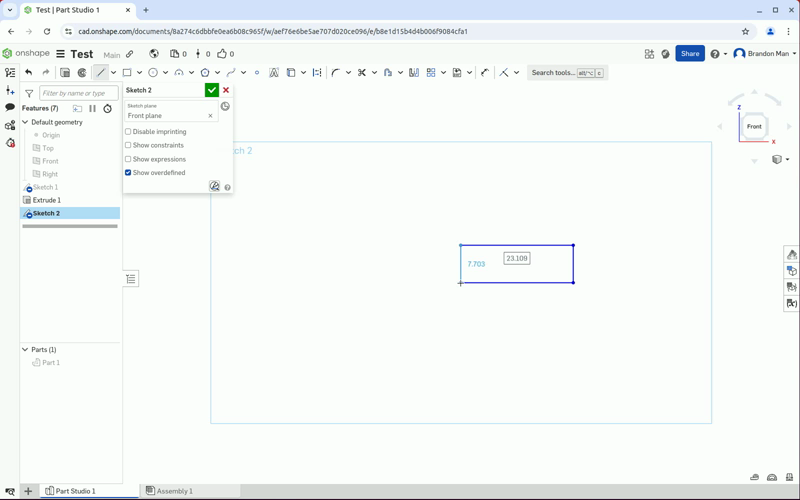
key_up(shift)
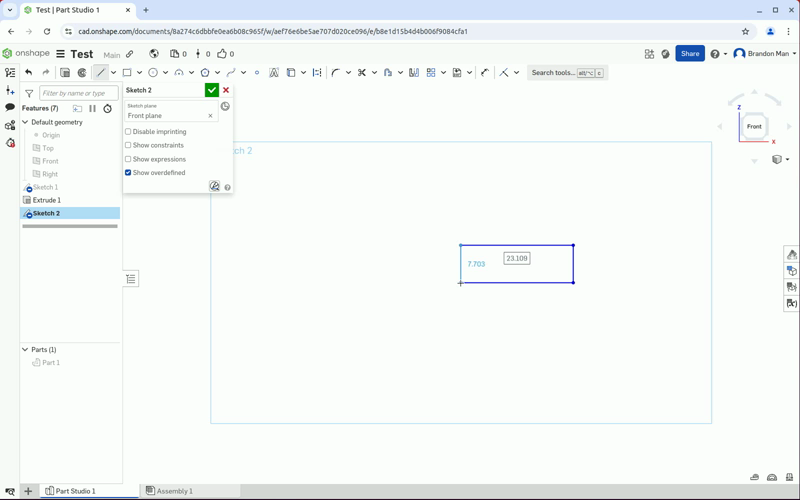
click(460, 282)
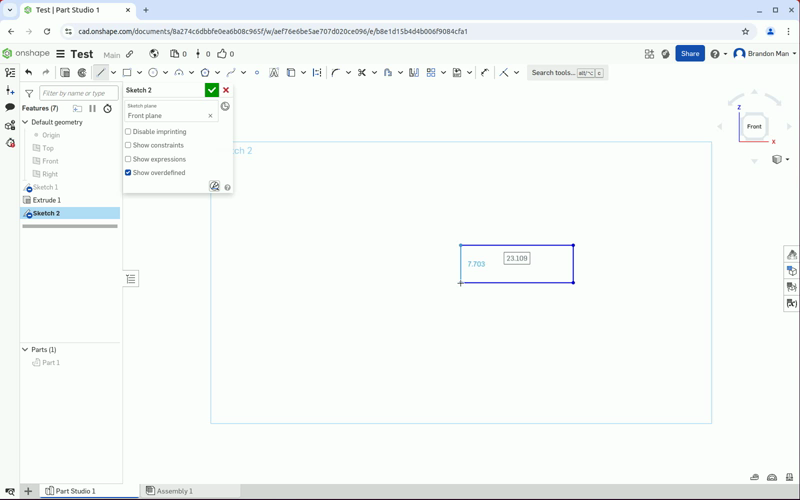
key(esc)
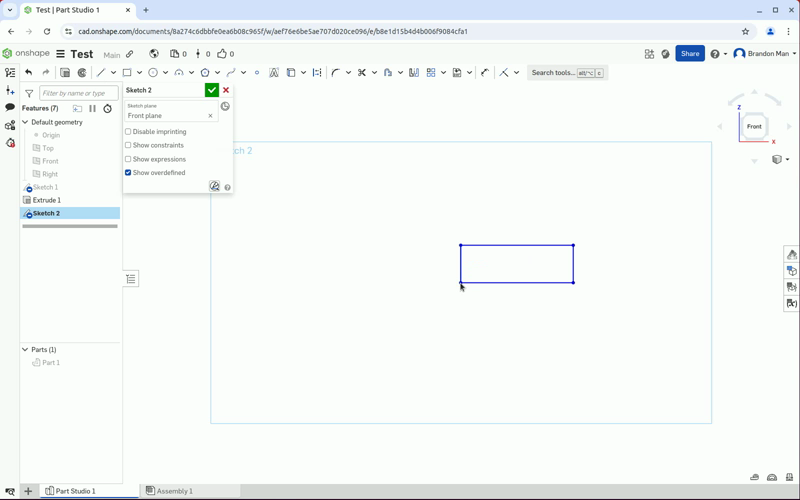
mouse_move(534, 259)
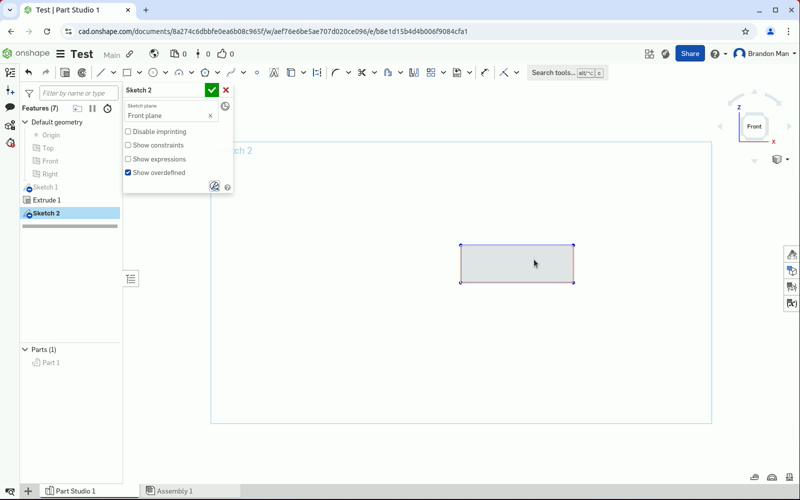
click(534, 259)
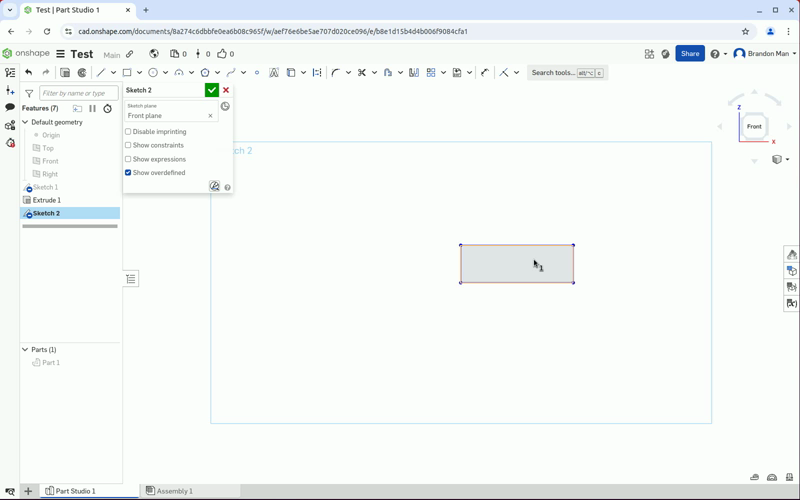
mouse_move(73, 352)
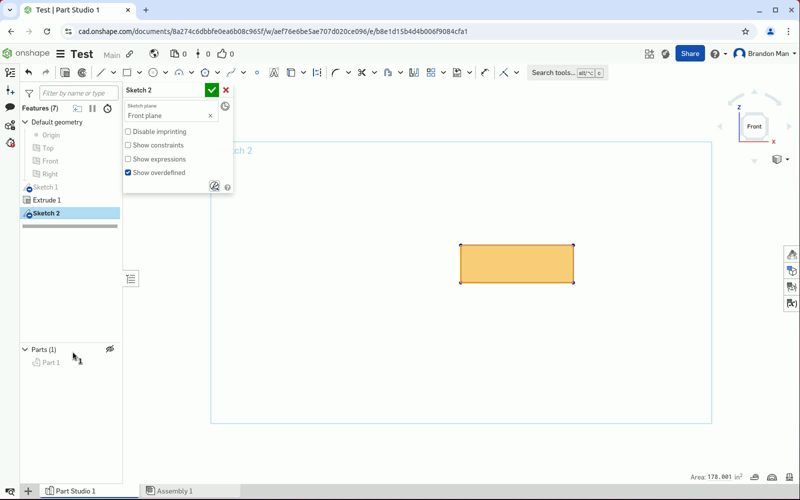
key(shift+y)
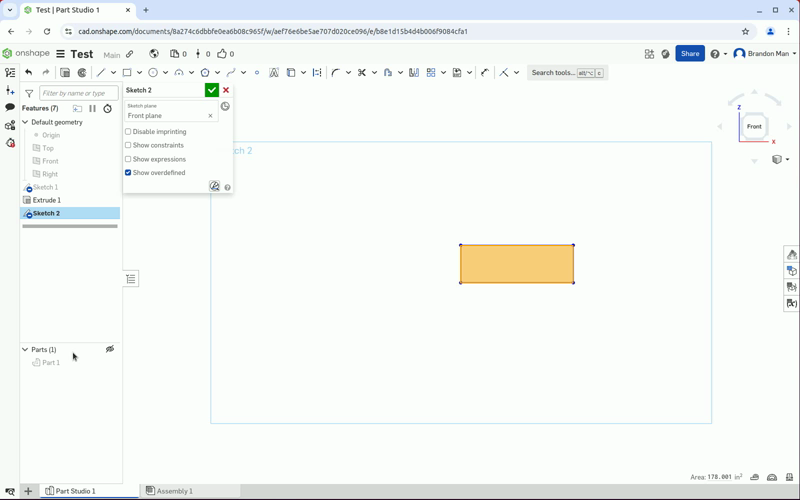
key(shift+e)
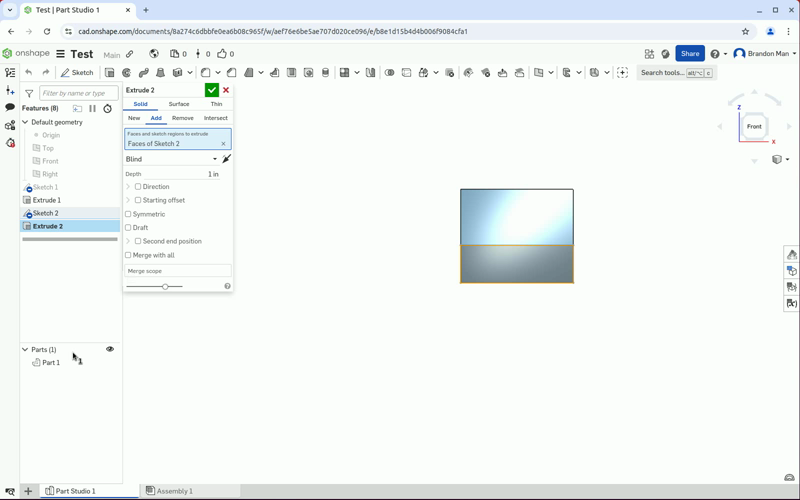
mouse_move(143, 106)
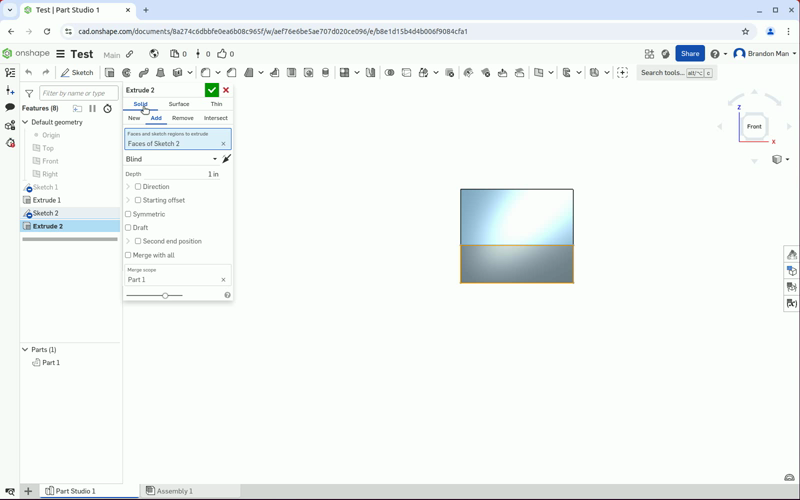
click(143, 106)
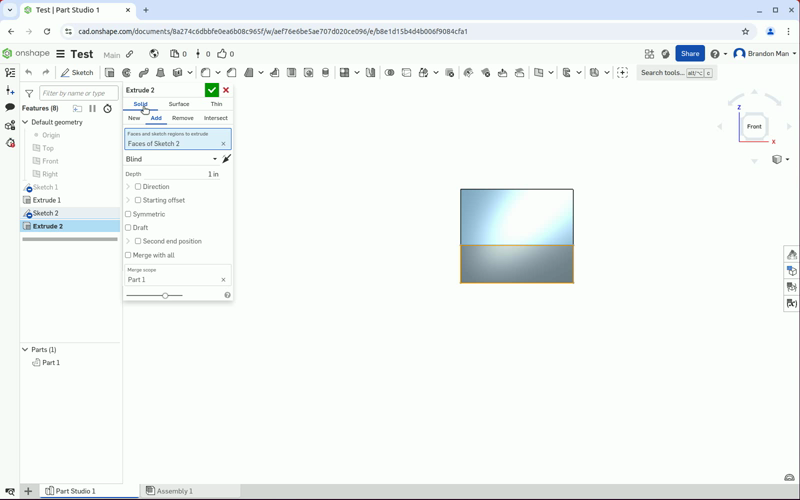
mouse_move(137, 120)
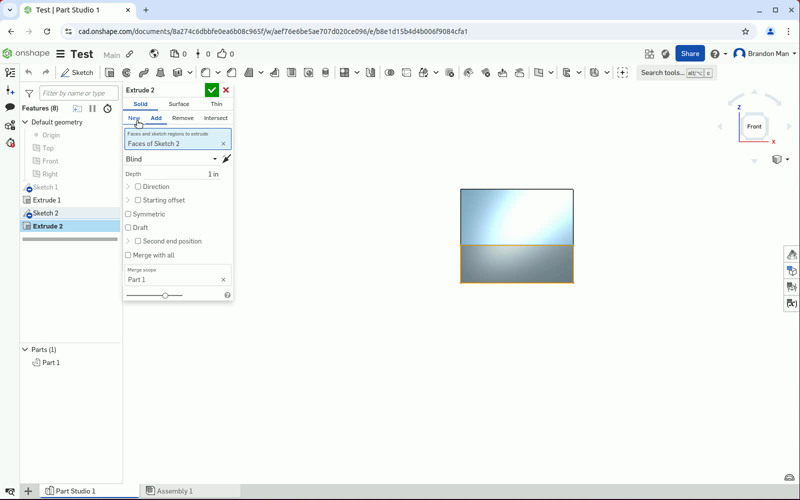
click(137, 120)
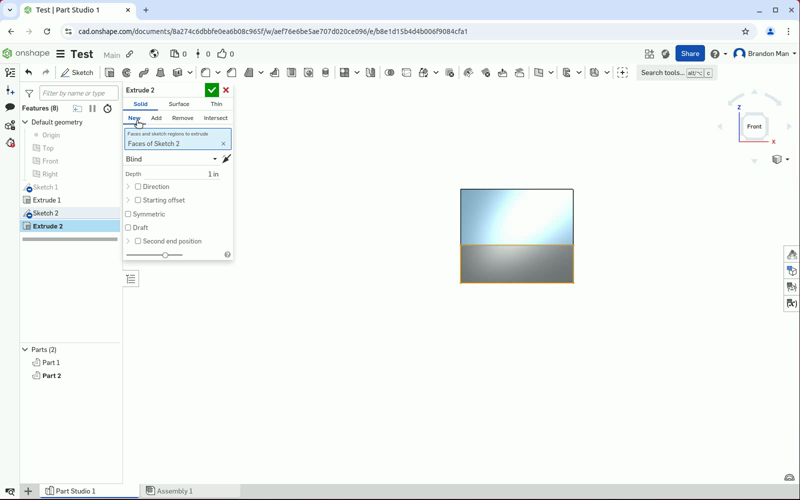
key(tab, 4)
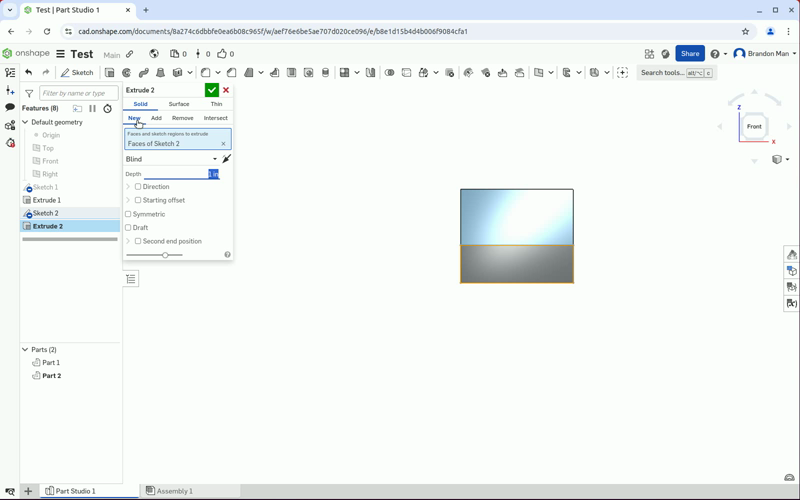
text(7.703)
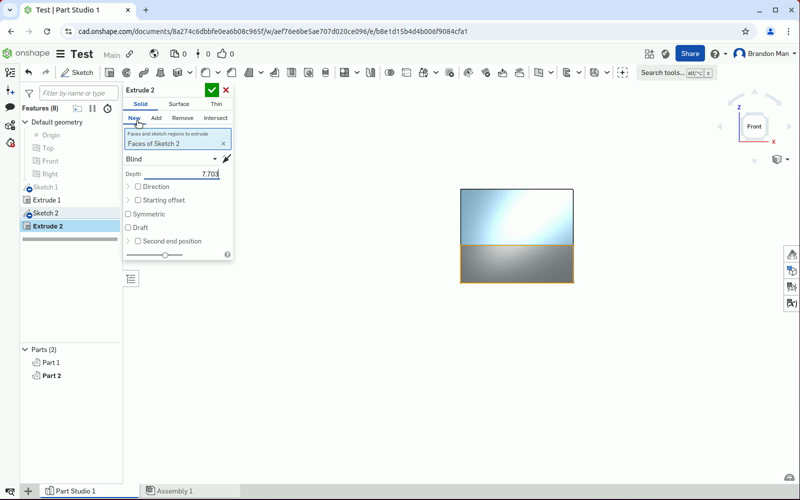
key(enter)
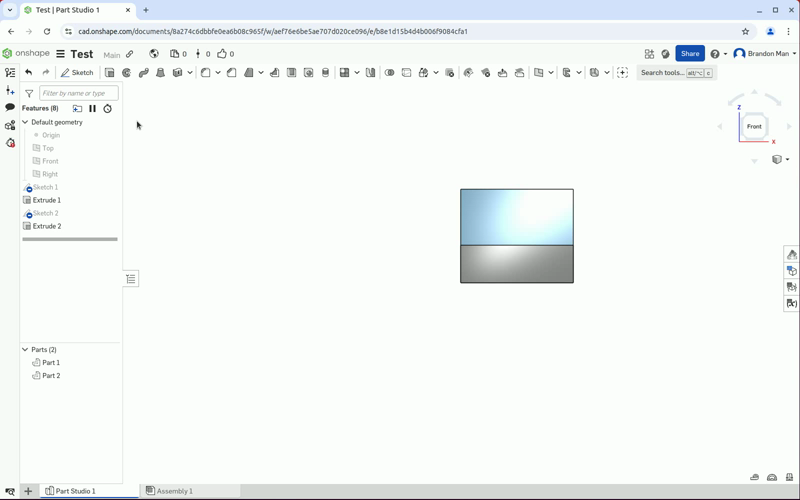
key(shift+h)
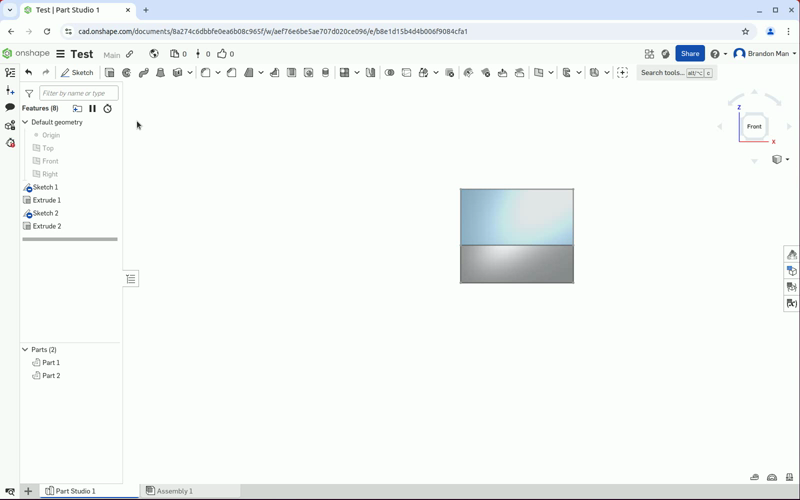
key(shift+h)
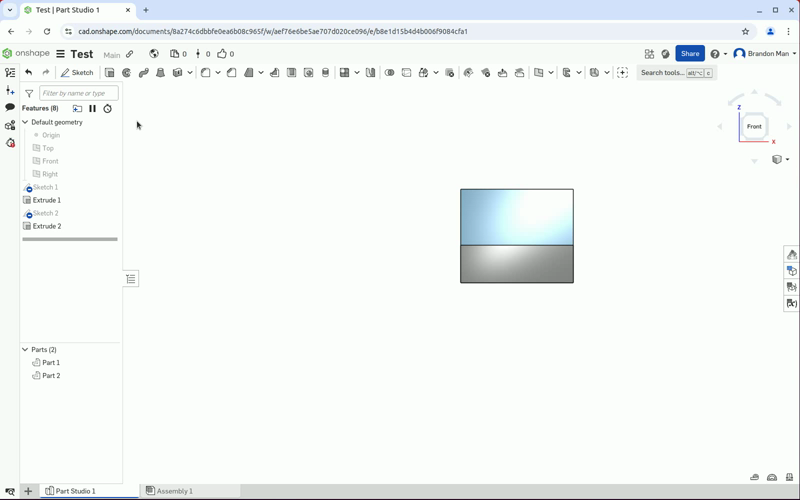
mouse_move(73, 189)
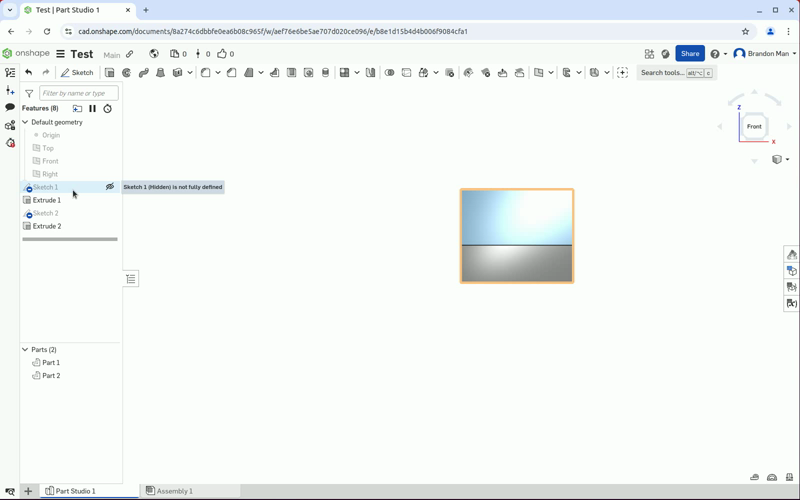
click(73, 189)
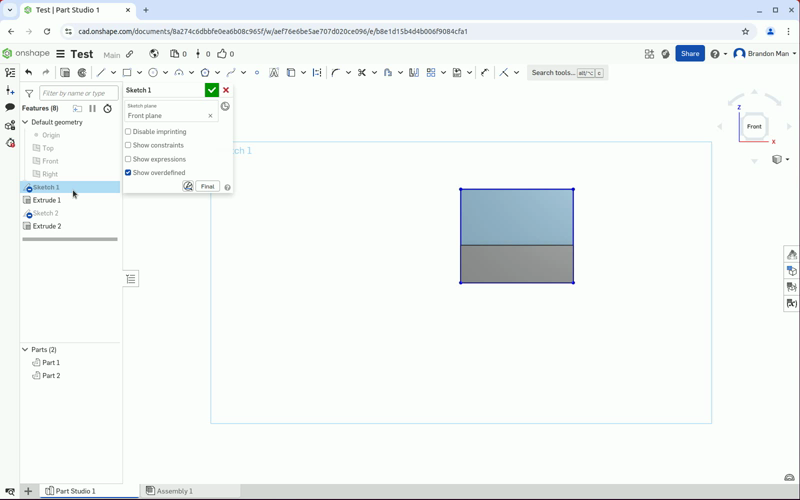
mouse_move(229, 92)
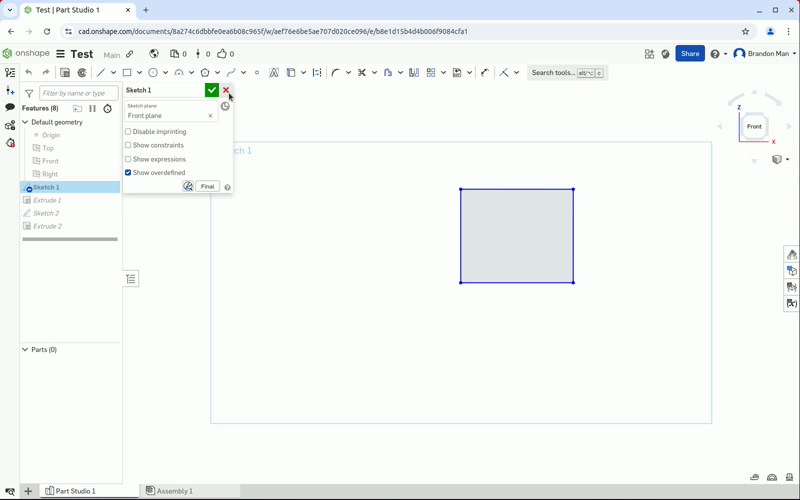
click(229, 92)
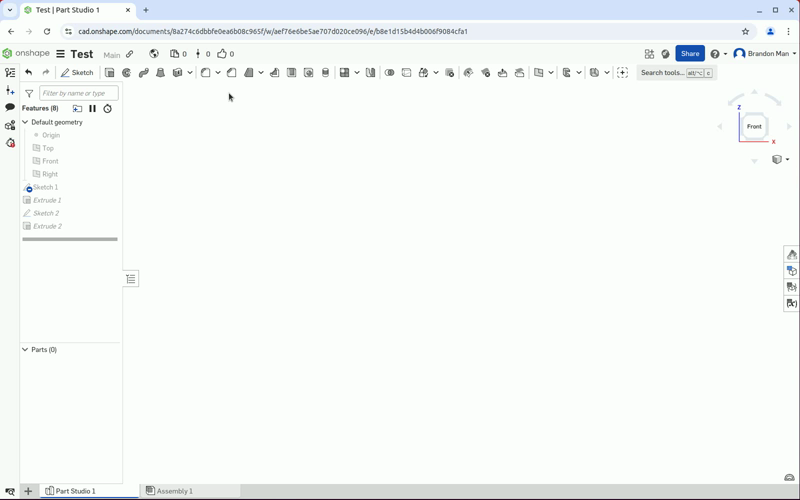
mouse_move(73, 352)
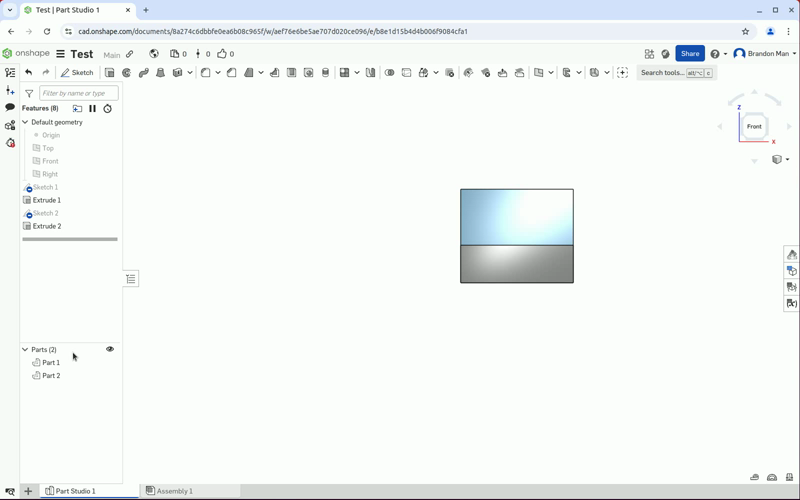
key(y)
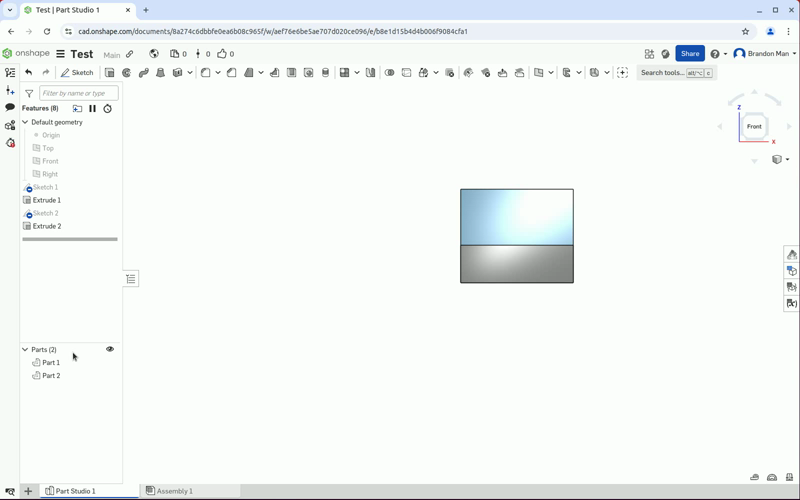
key(shift+p)
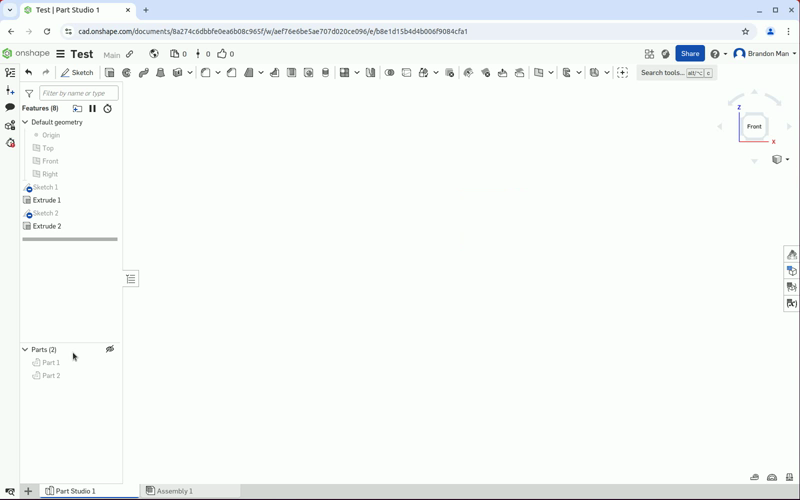
key(space)
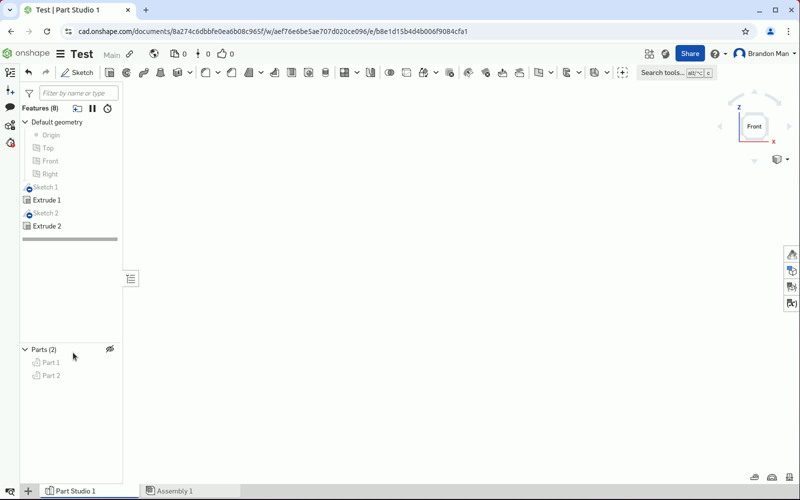
key_down(shift)
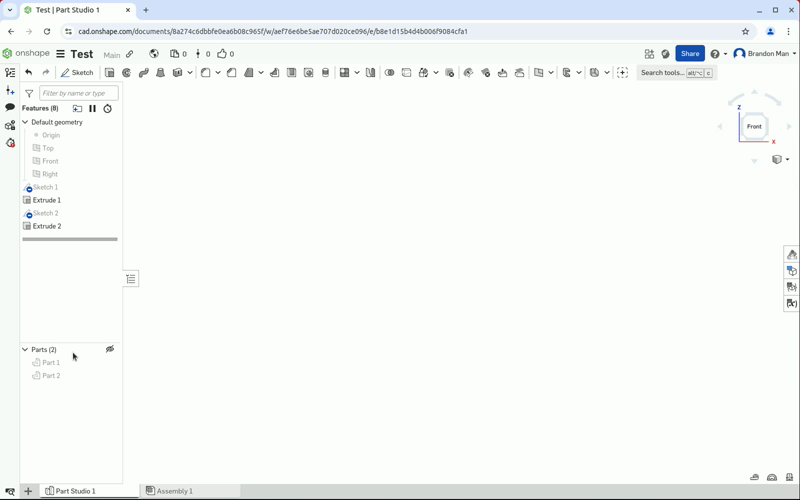
key(down)
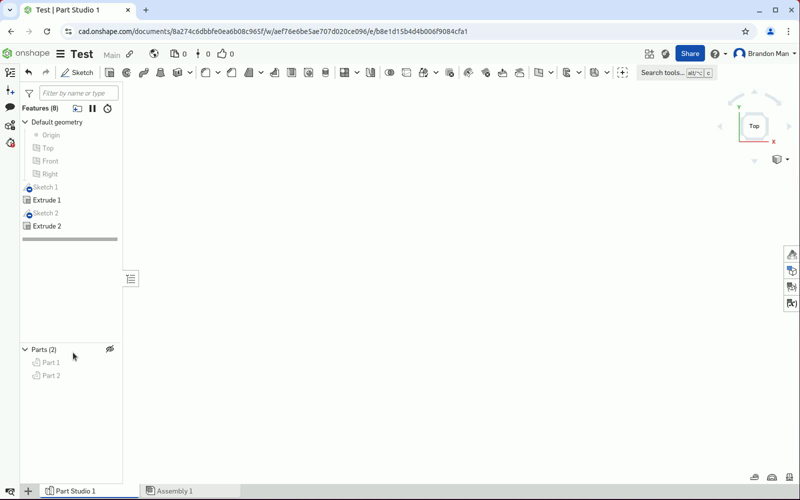
key_up(shift)
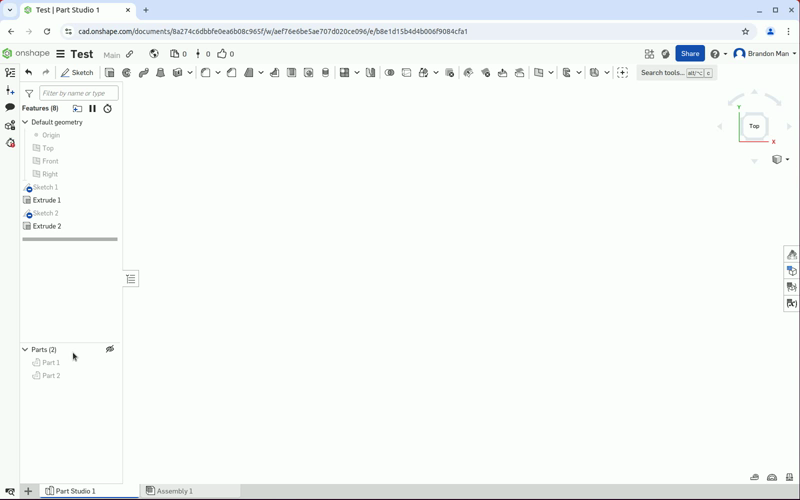
mouse_move(73, 352)
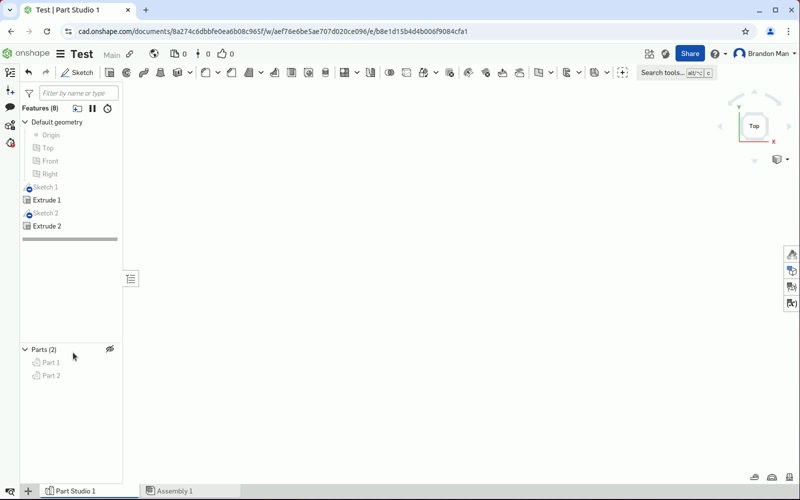
key(shift+y)
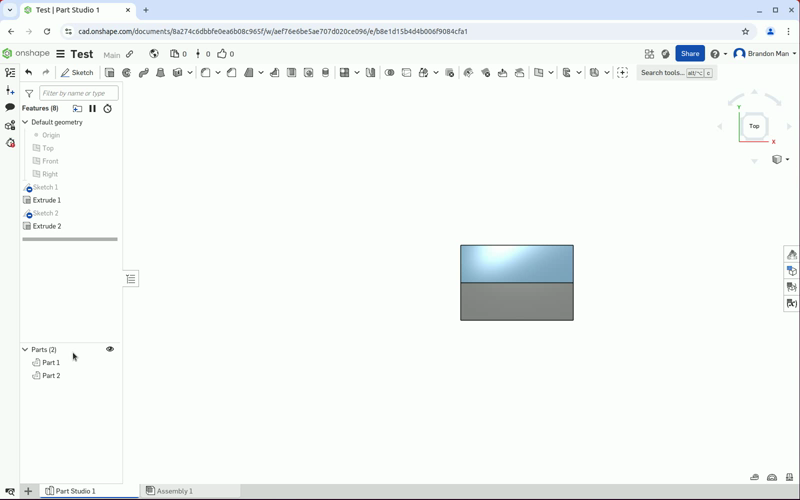
mouse_move(541, 75)
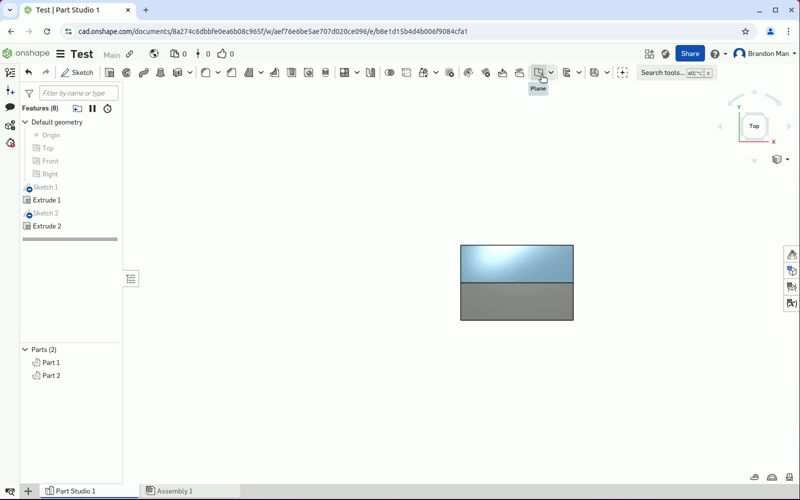
click(541, 75)
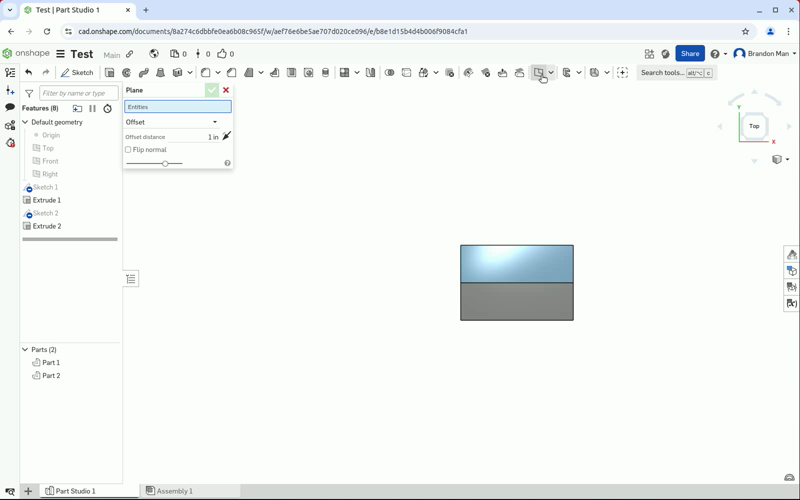
mouse_move(73, 150)
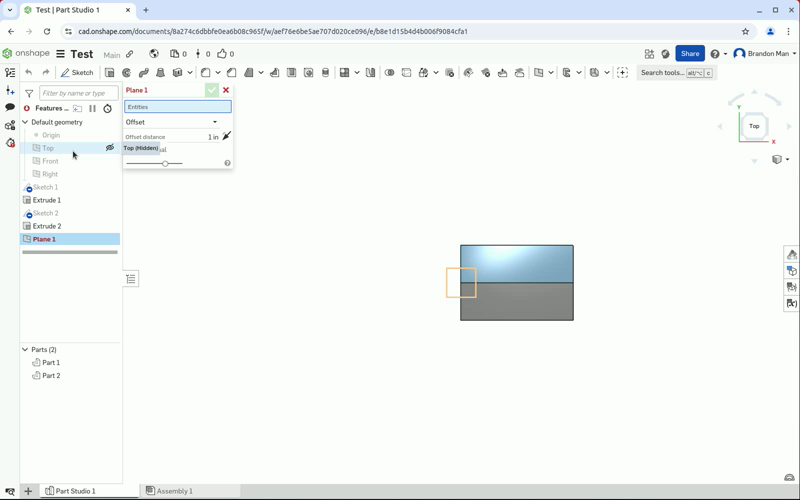
click(73, 150)
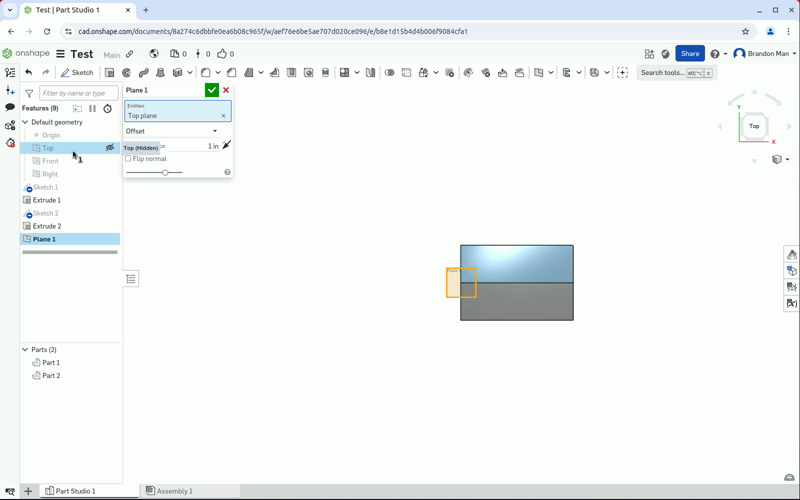
key(tab, 2)
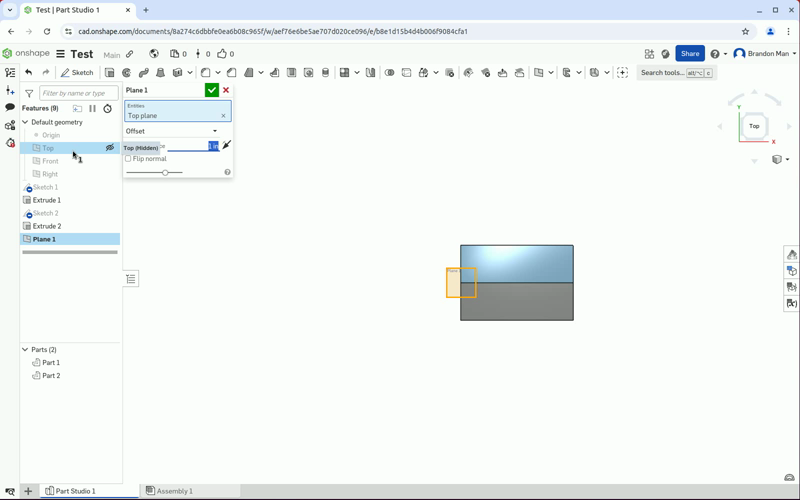
text(7.703)
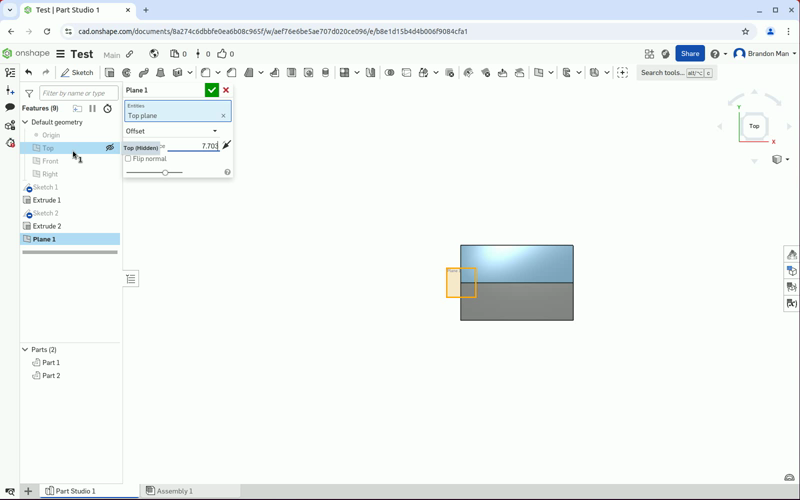
key(enter, 2)
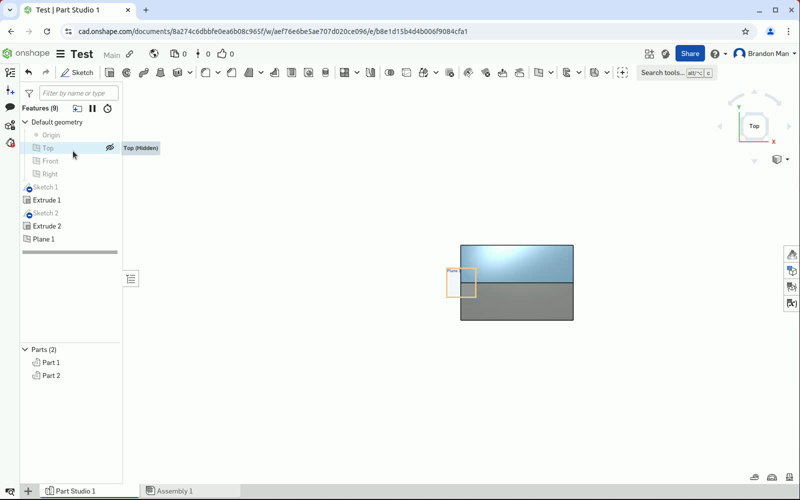
key(shift+s)
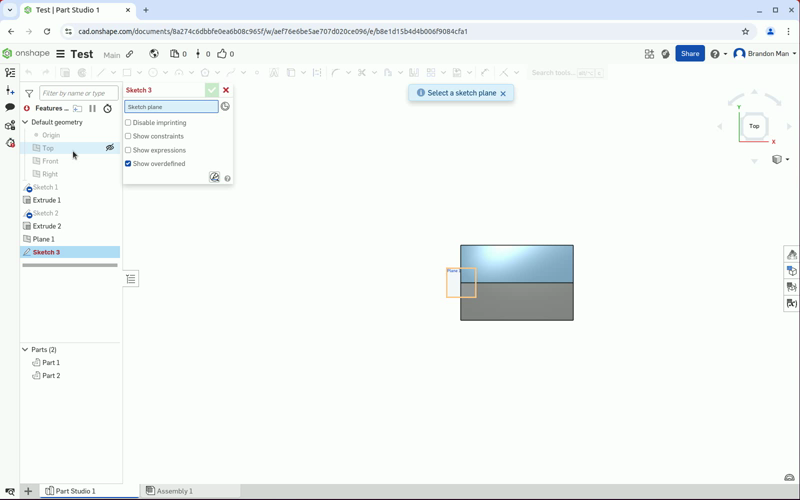
mouse_move(73, 241)
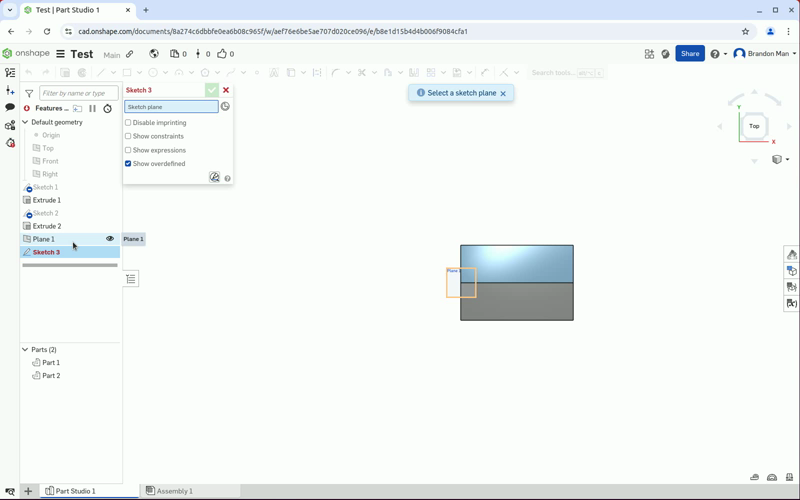
click(73, 241)
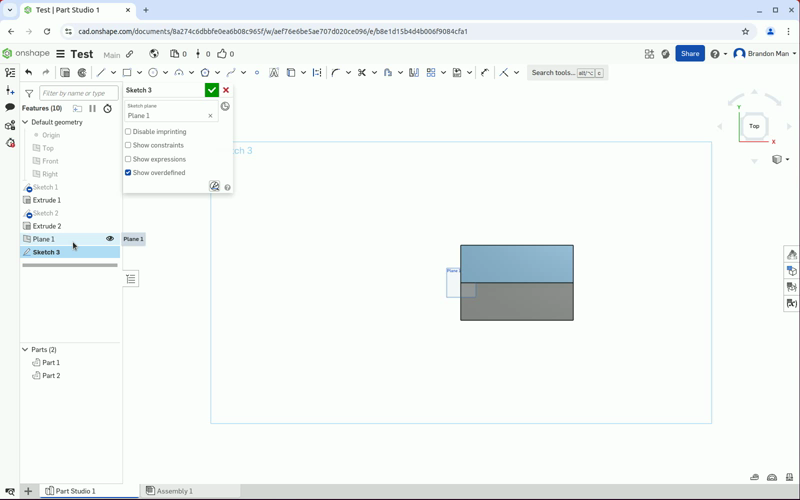
mouse_move(73, 352)
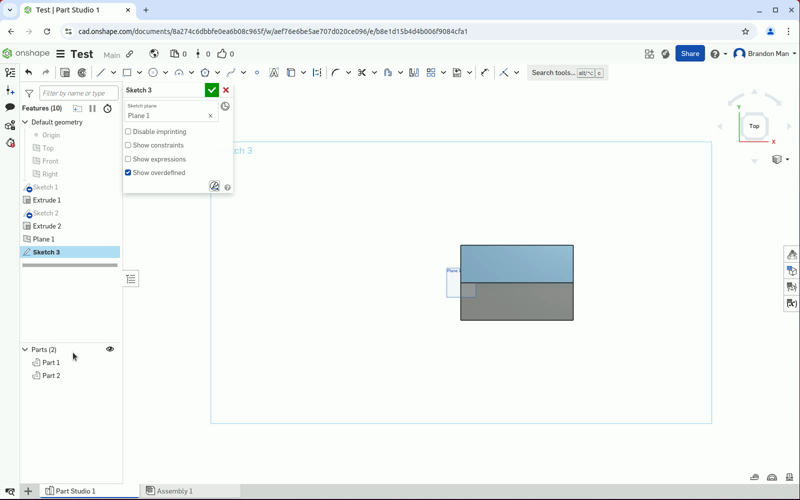
key(y)
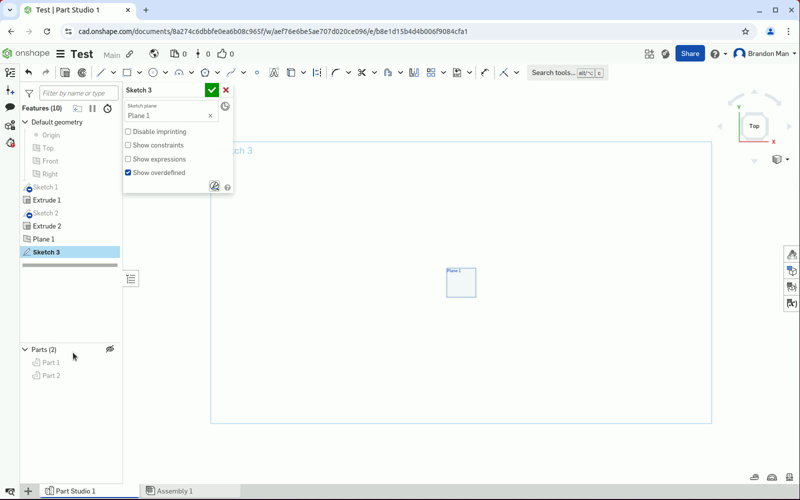
key(l)
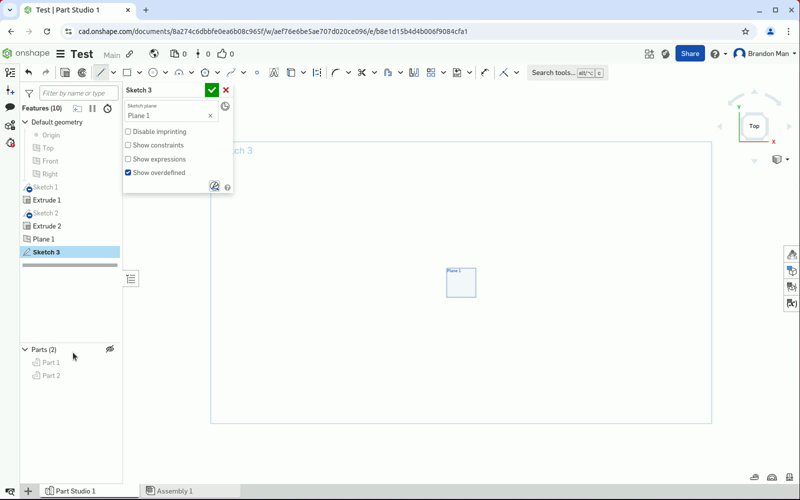
key_down(shift)
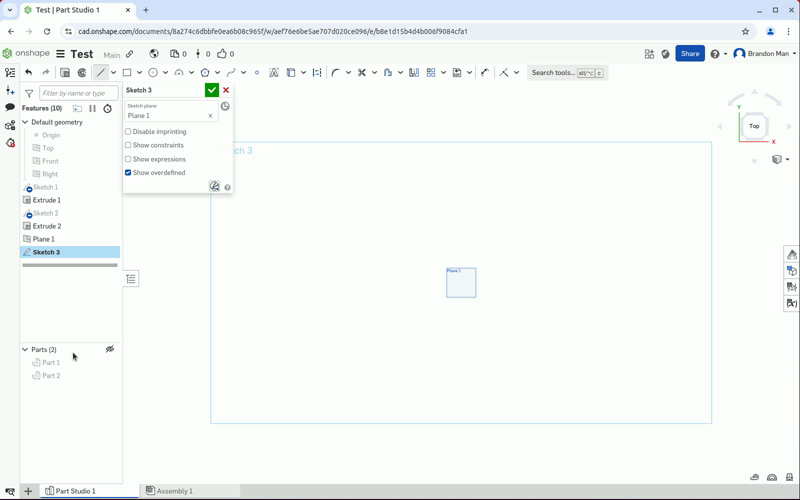
mouse_move(535, 320)
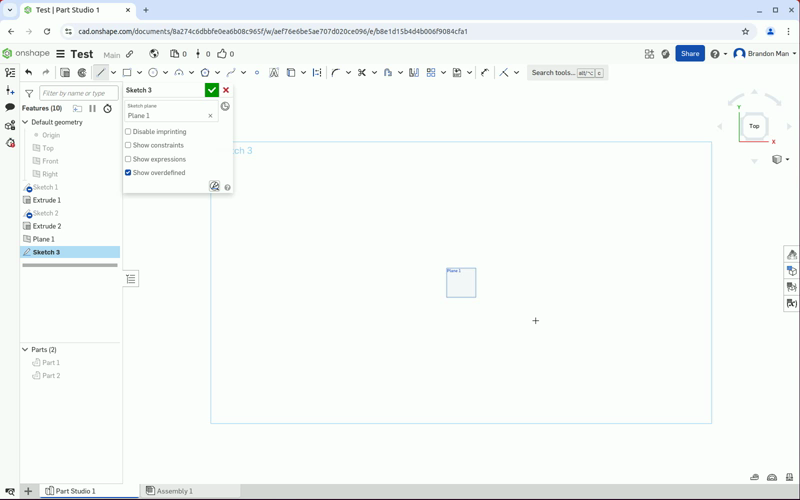
click(535, 320)
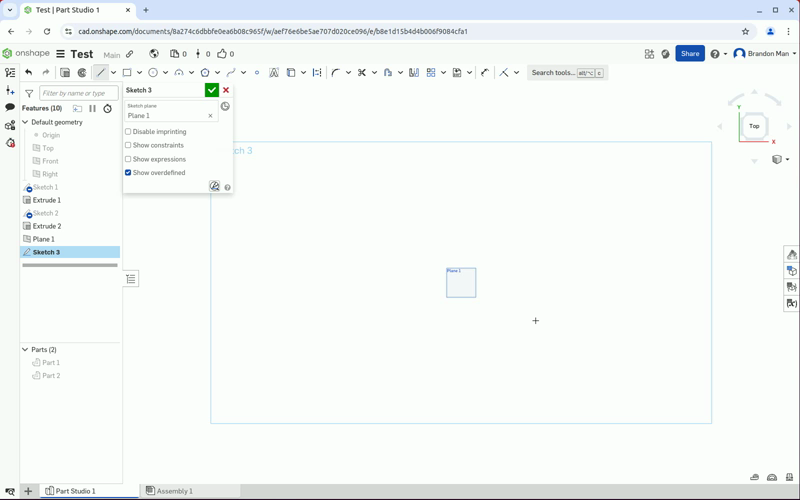
key_up(shift)
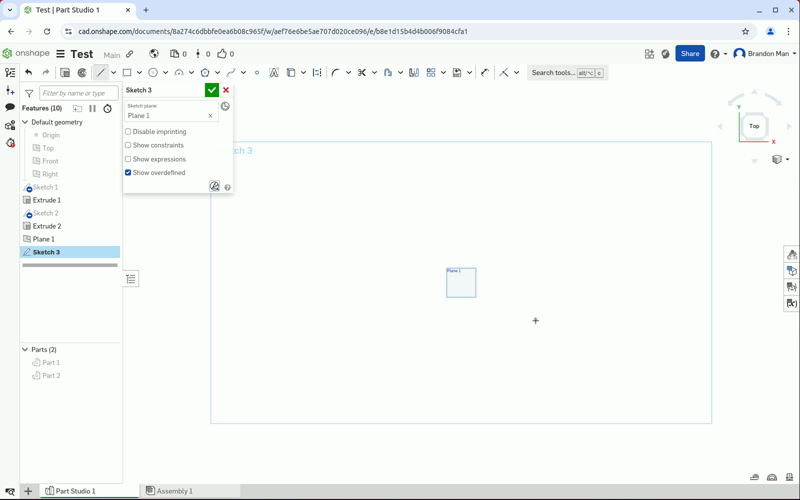
key_down(shift)
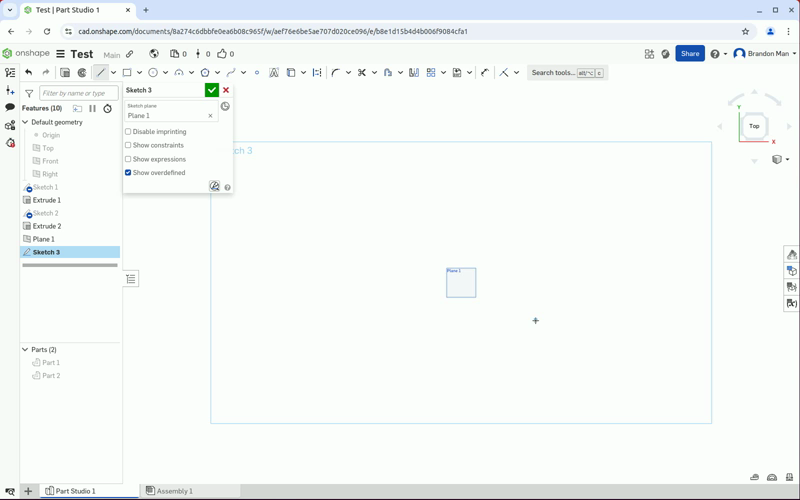
mouse_move(565, 320)
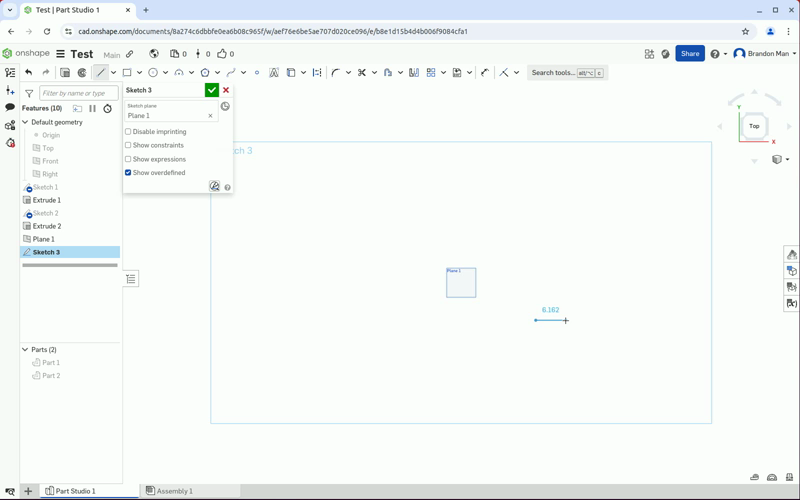
mouse_move(574, 320)
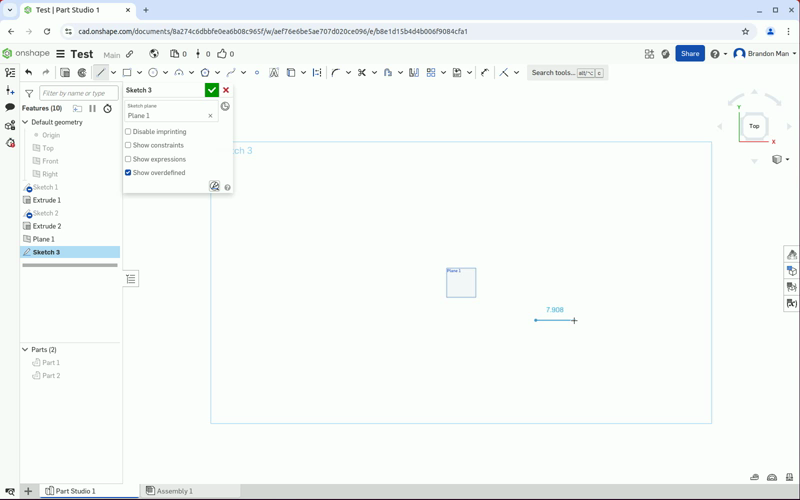
click(574, 320)
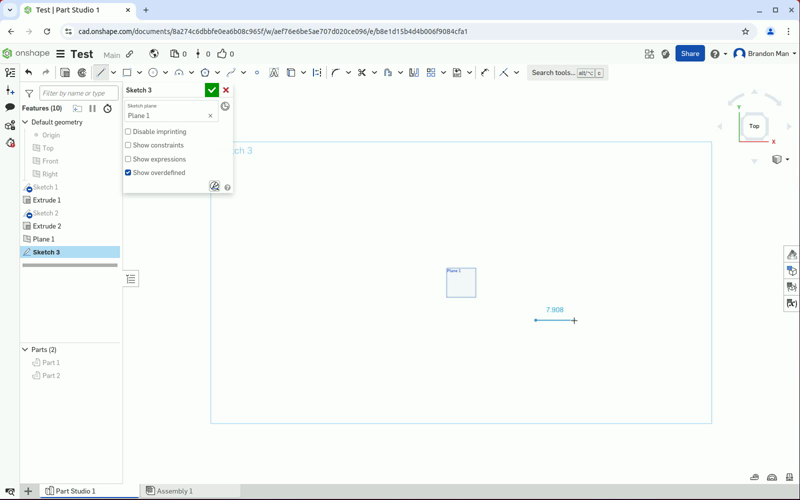
key_up(shift)
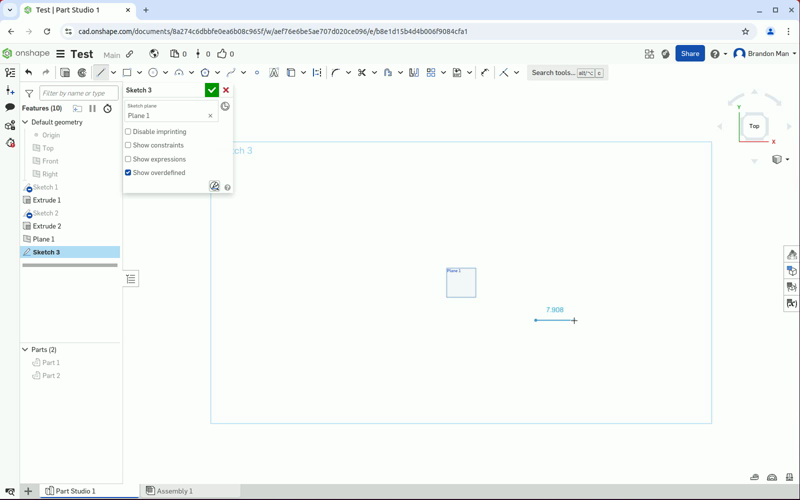
key_down(shift)
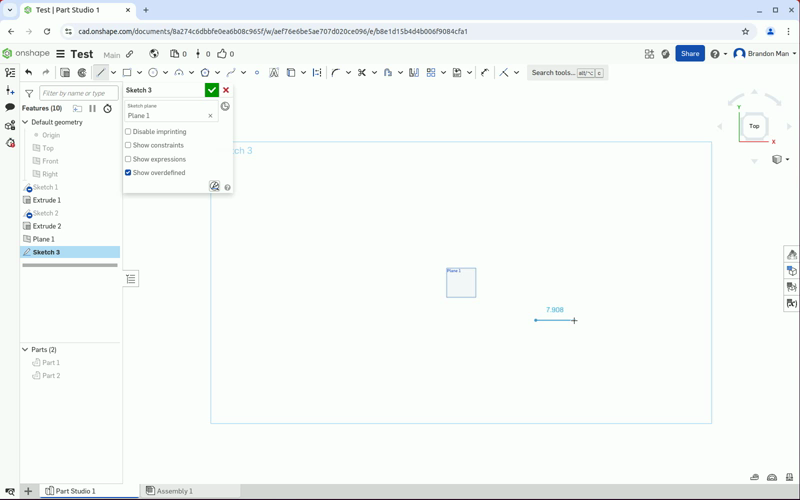
mouse_move(589, 320)
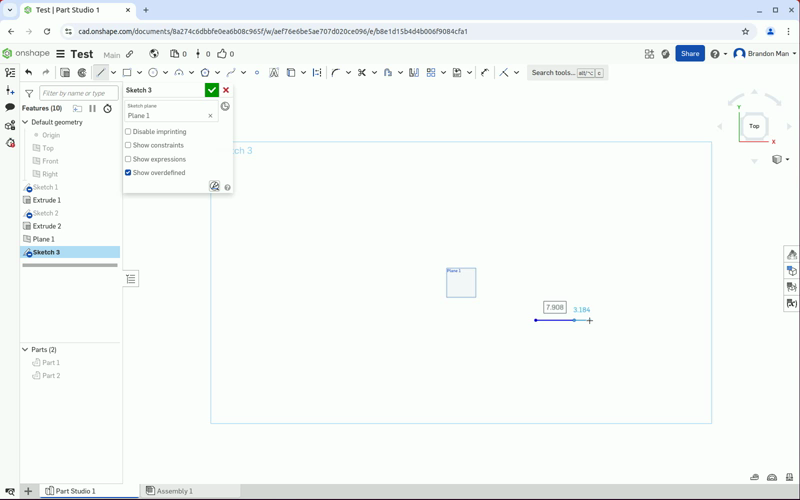
mouse_move(574, 282)
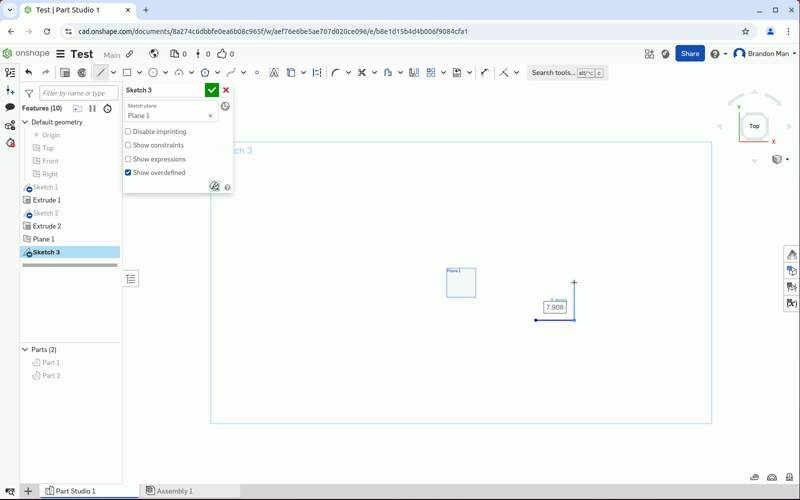
click(574, 282)
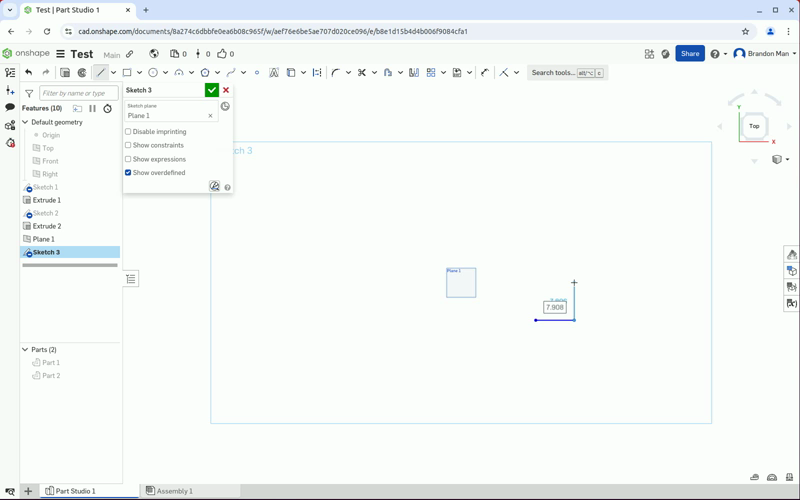
key_up(shift)
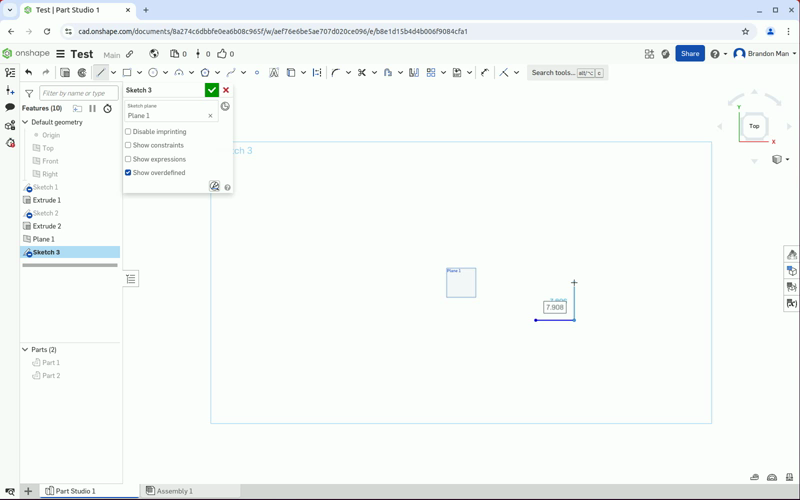
mouse_move(589, 282)
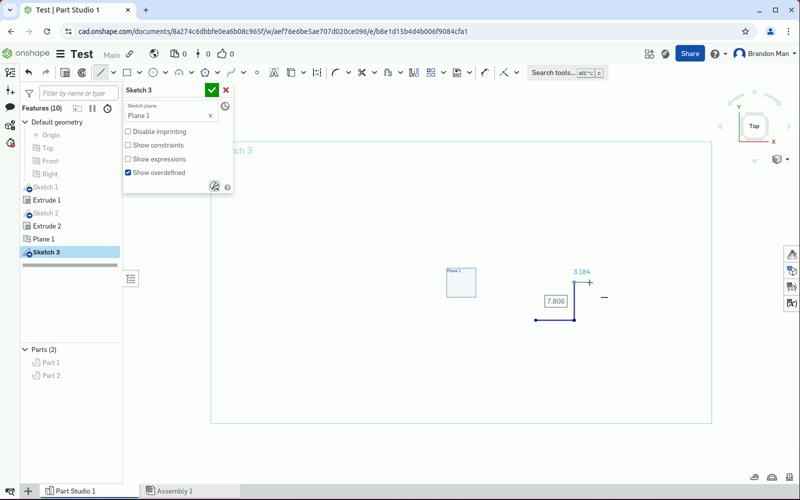
key_down(shift)
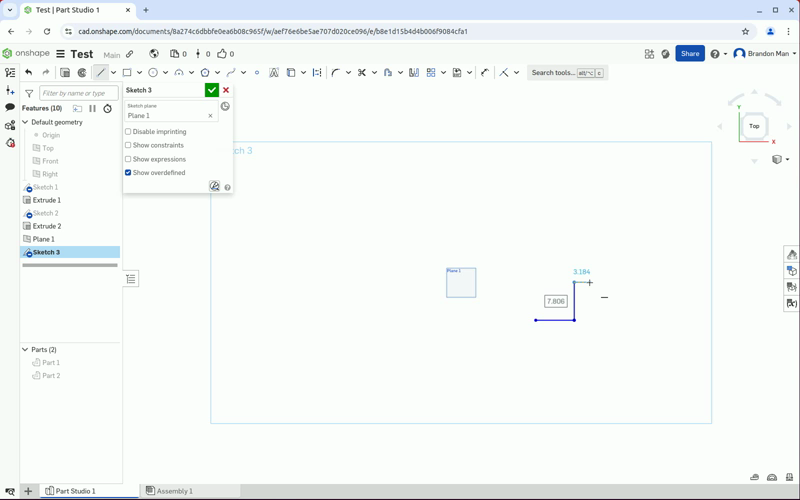
mouse_move(535, 320)
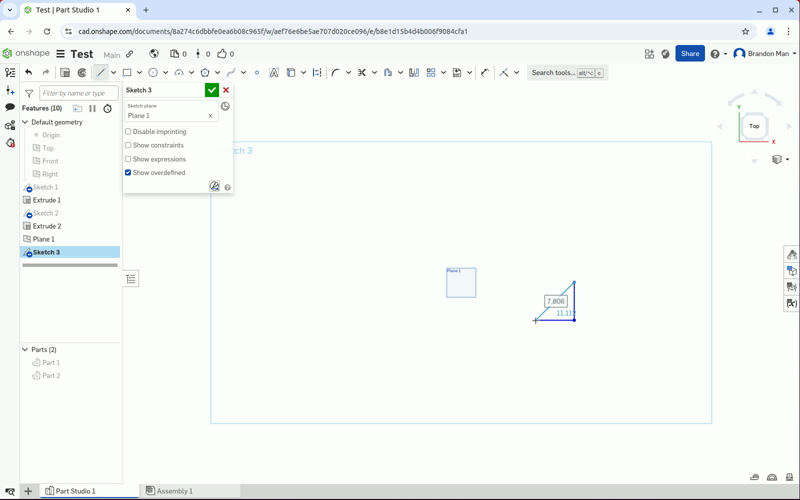
key_up(shift)
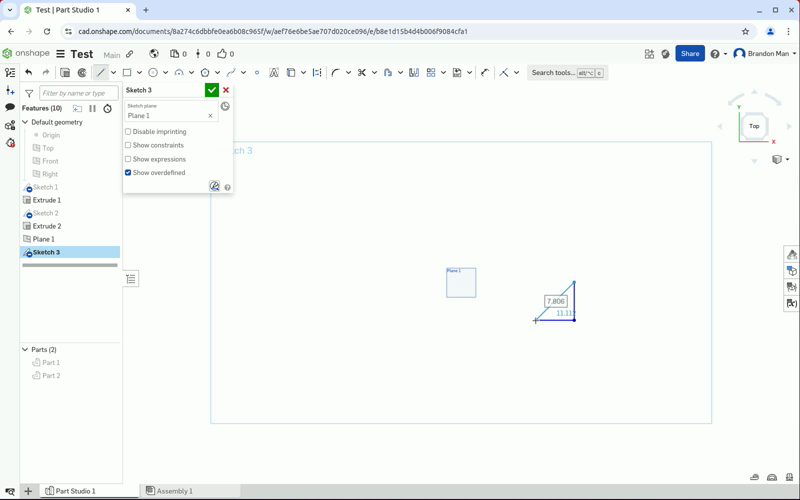
click(535, 320)
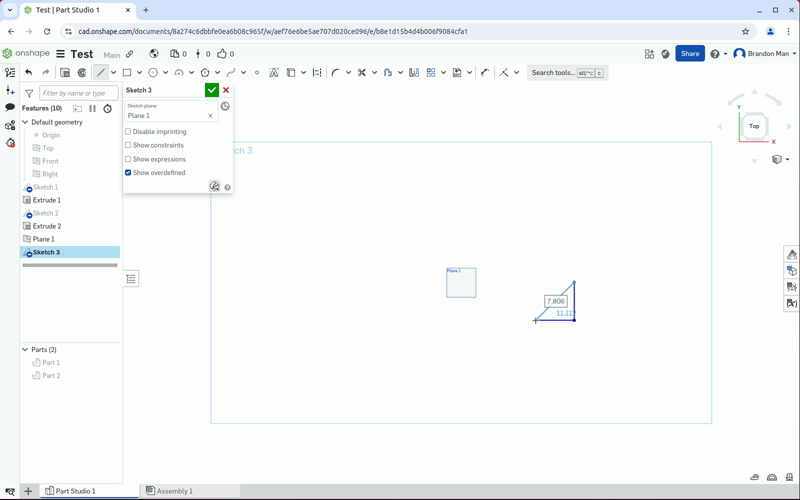
key(esc)
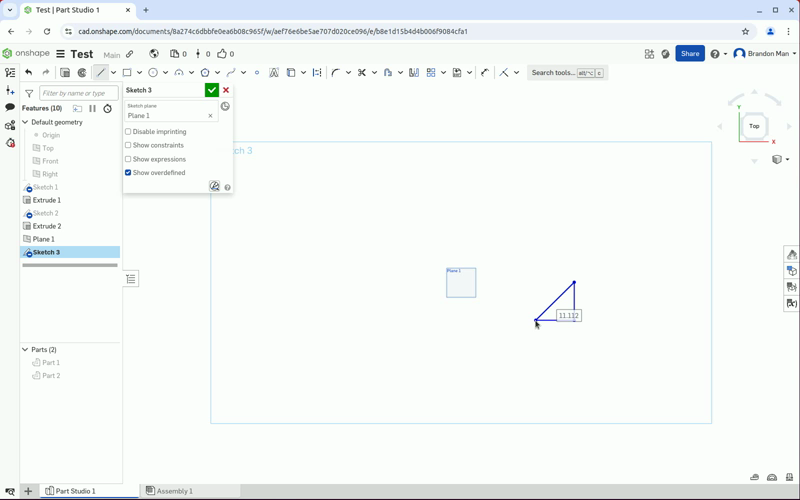
mouse_move(563, 303)
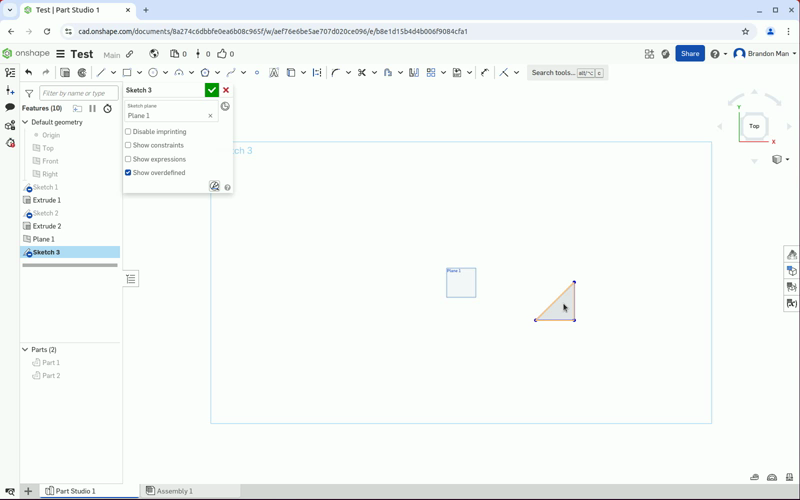
scroll(6)
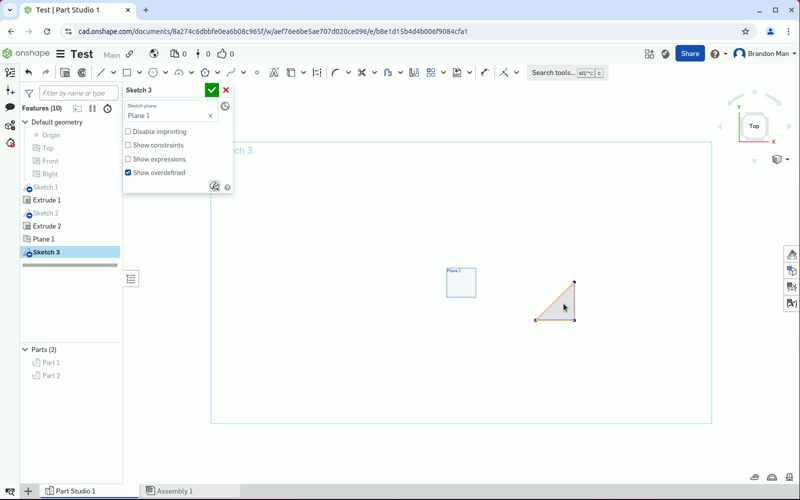
scroll(6)
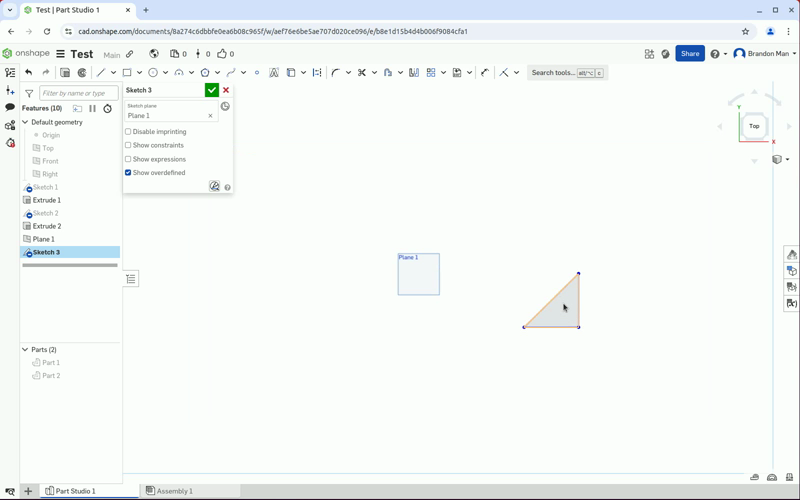
scroll(6)
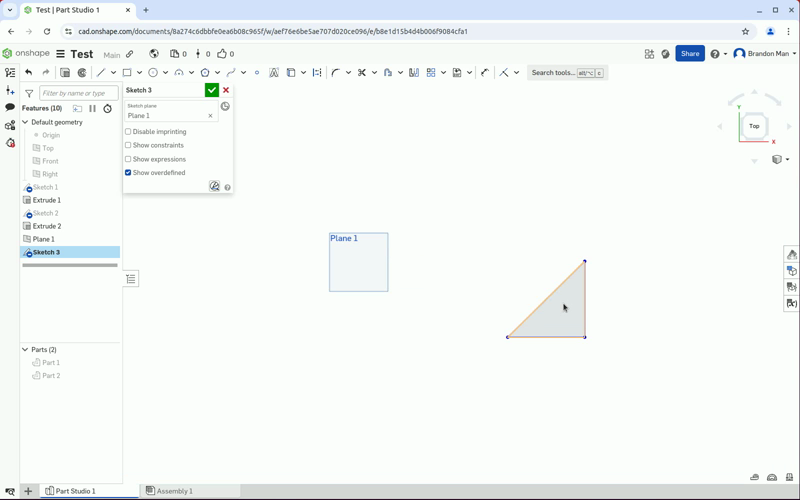
scroll(6)
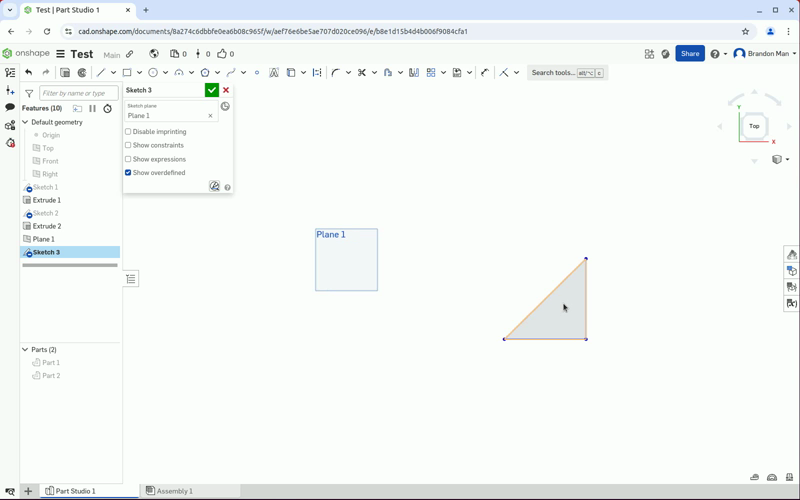
scroll(6)
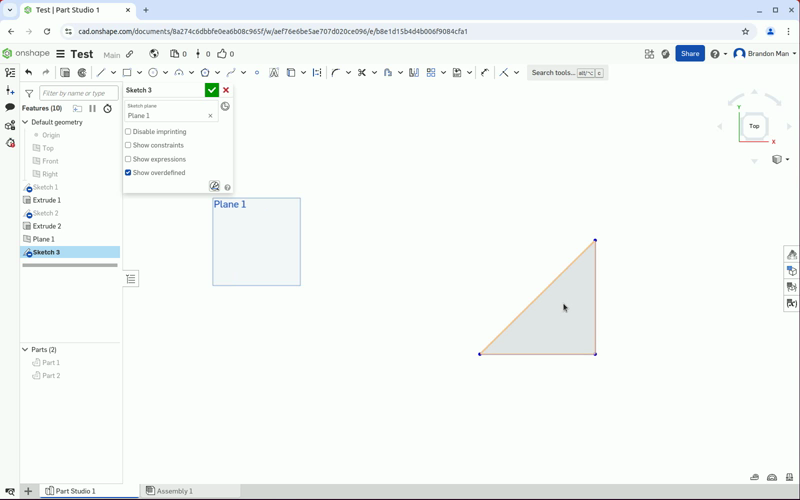
scroll(6)
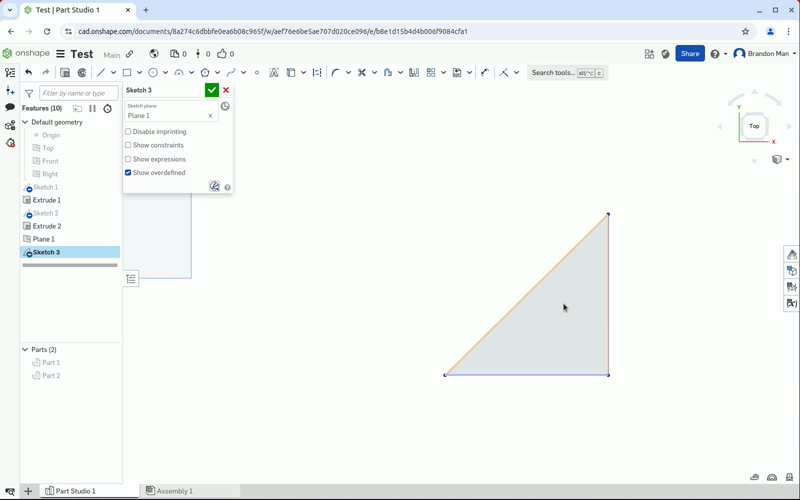
scroll(6)
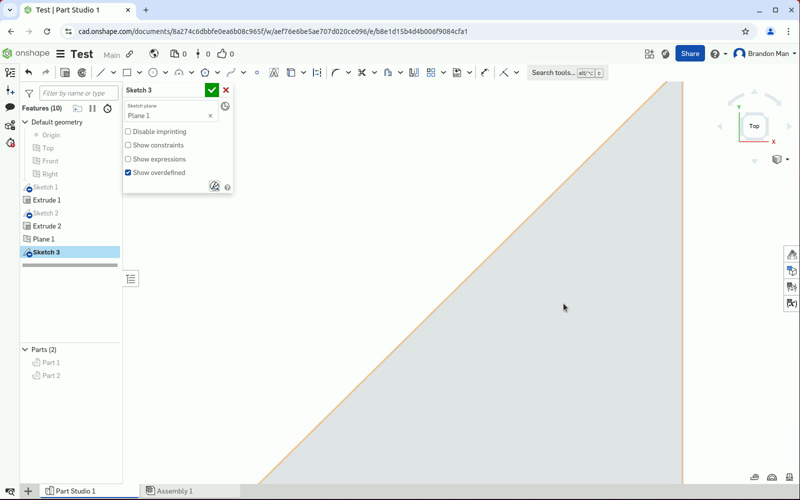
click(563, 303)
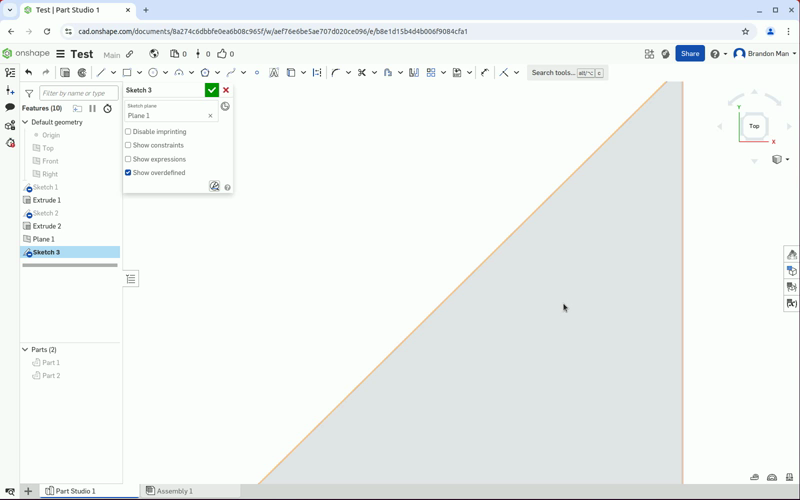
scroll(-6)
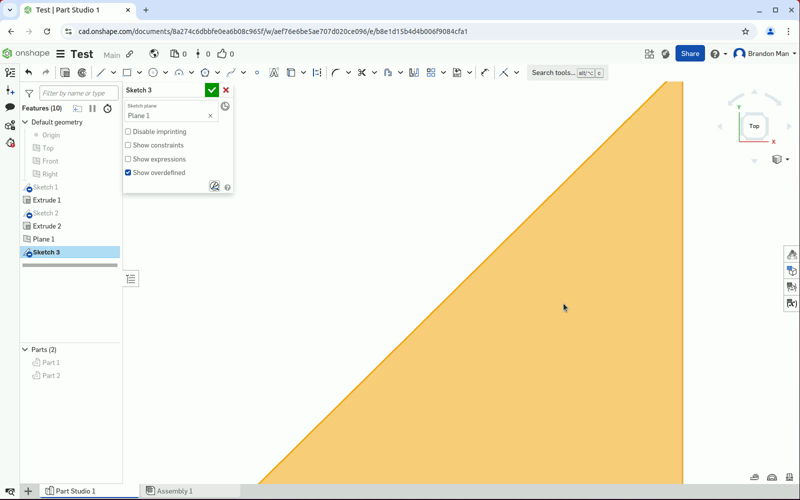
scroll(-6)
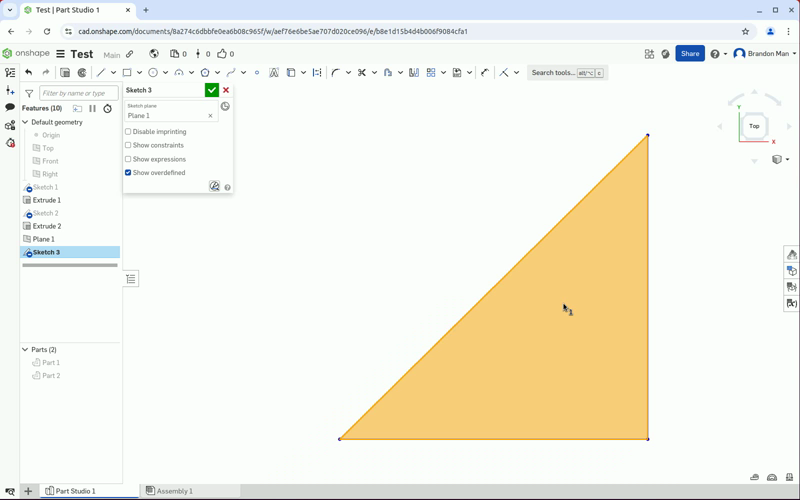
scroll(-6)
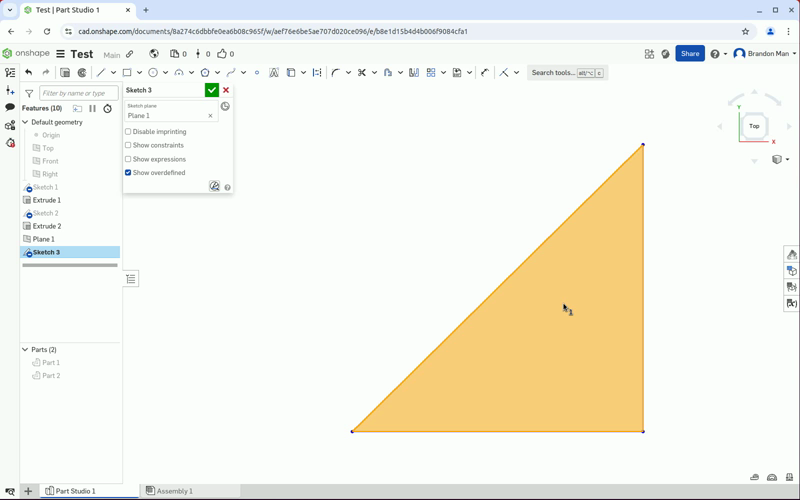
scroll(-6)
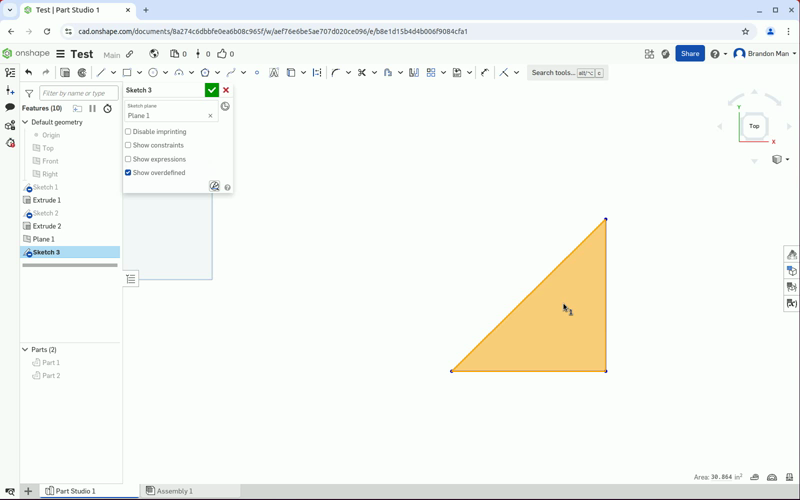
scroll(-6)
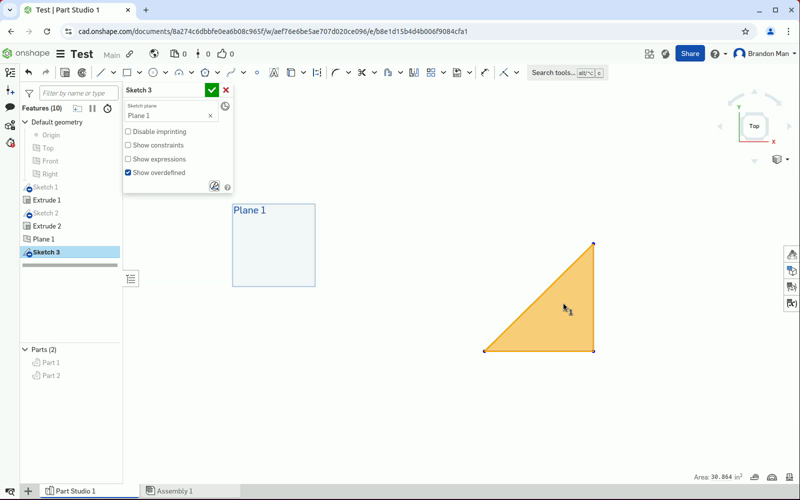
scroll(-6)
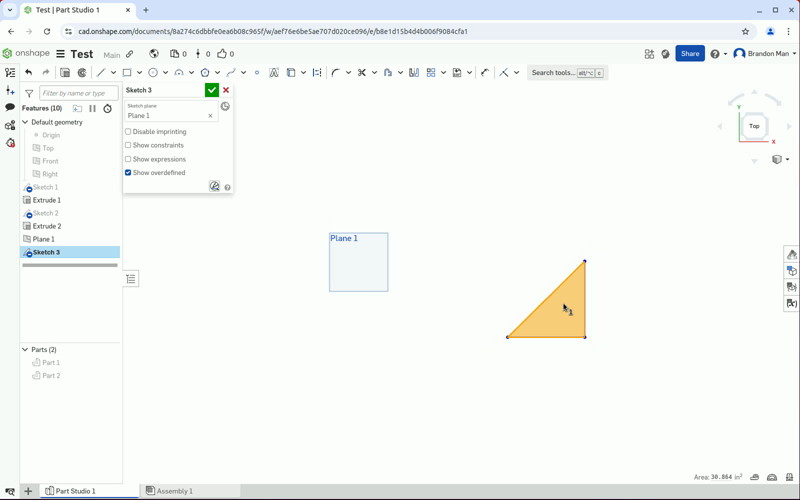
scroll(-6)
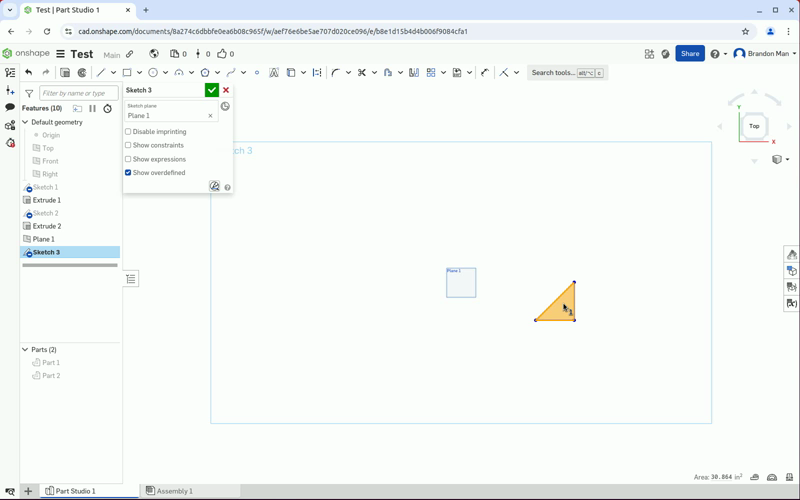
mouse_move(73, 352)
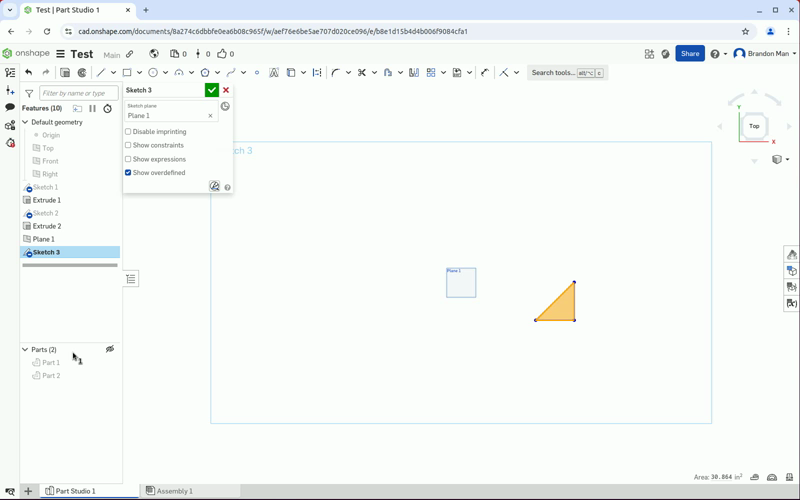
key(shift+y)
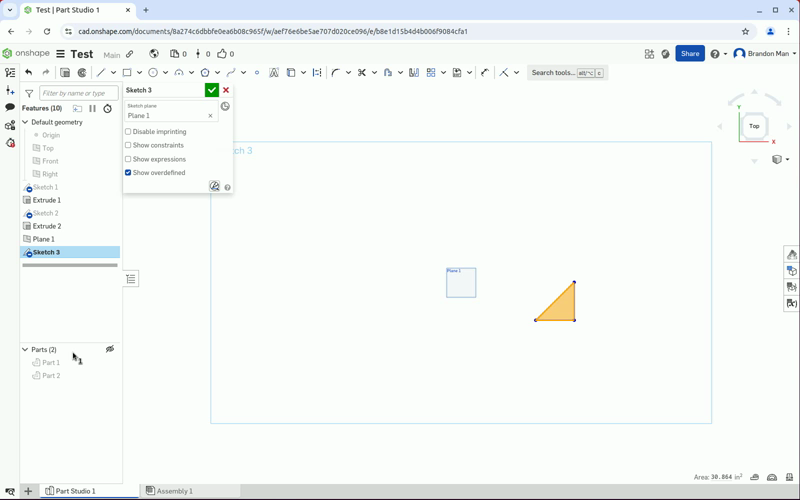
key(shift+e)
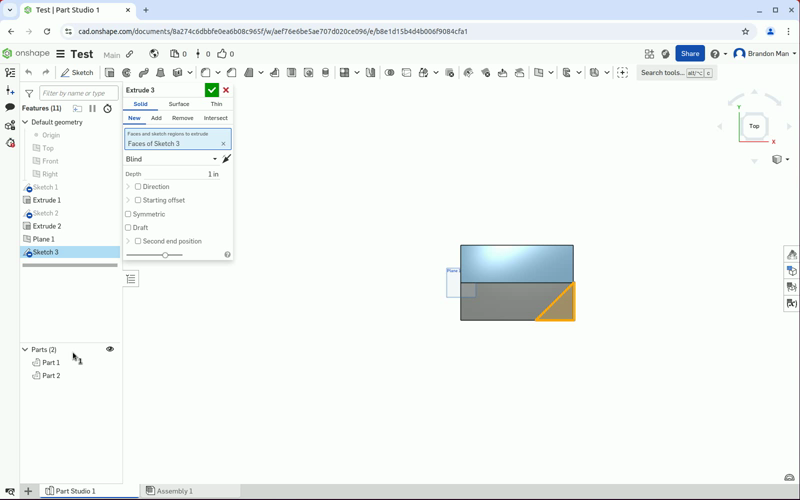
mouse_move(143, 106)
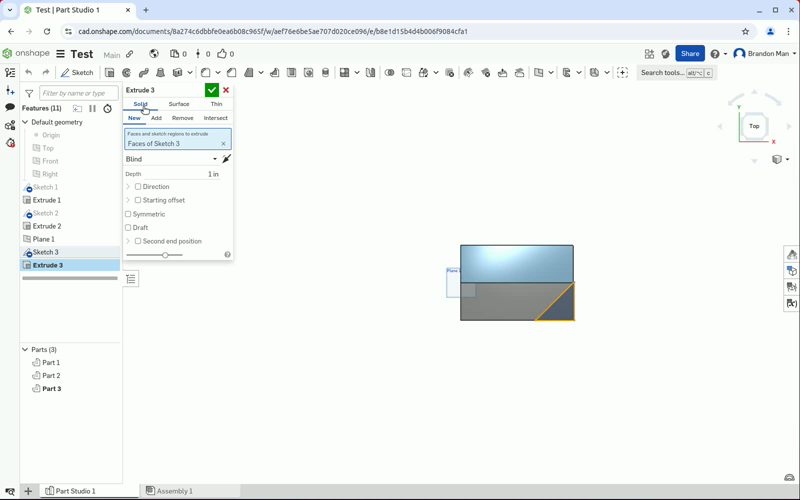
click(143, 106)
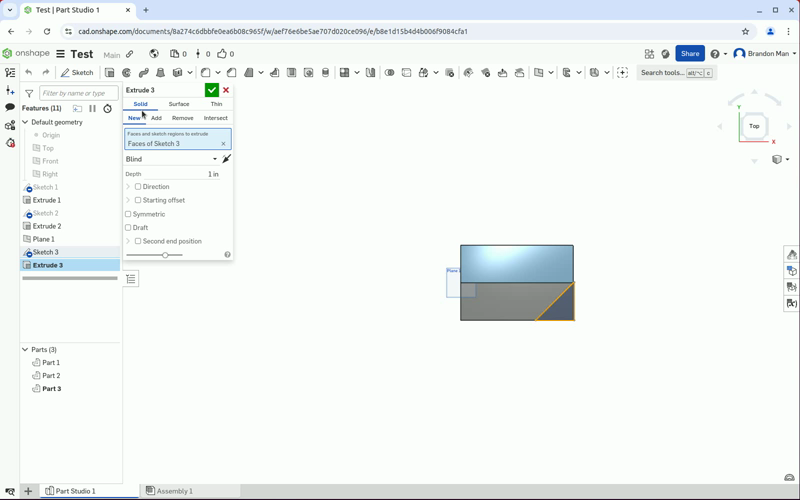
mouse_move(137, 120)
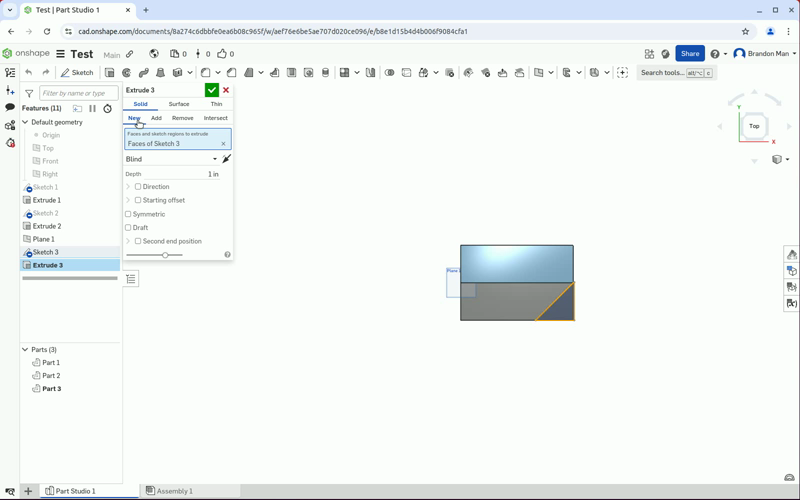
click(137, 120)
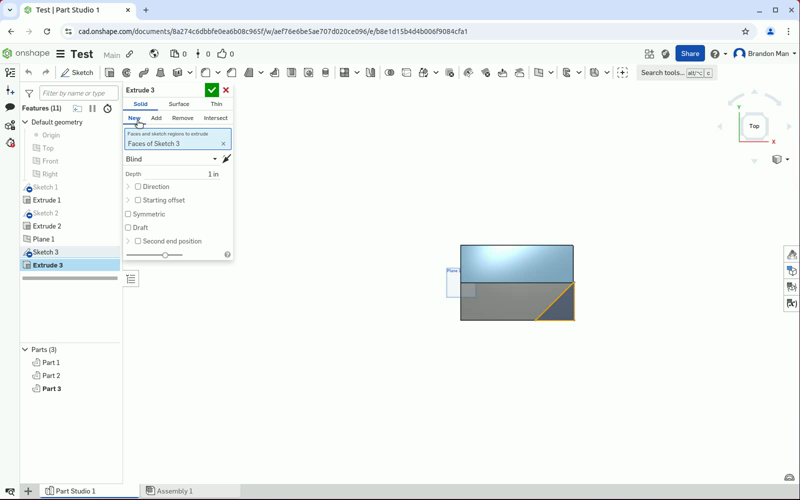
key(tab, 4)
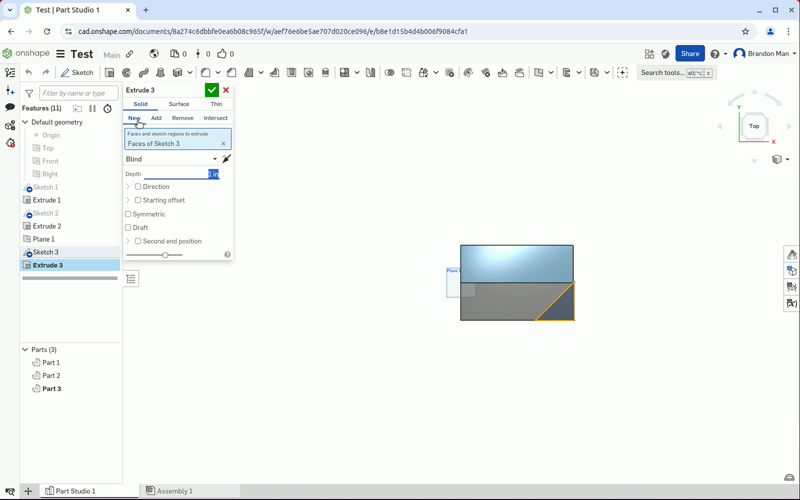
text(15.405)
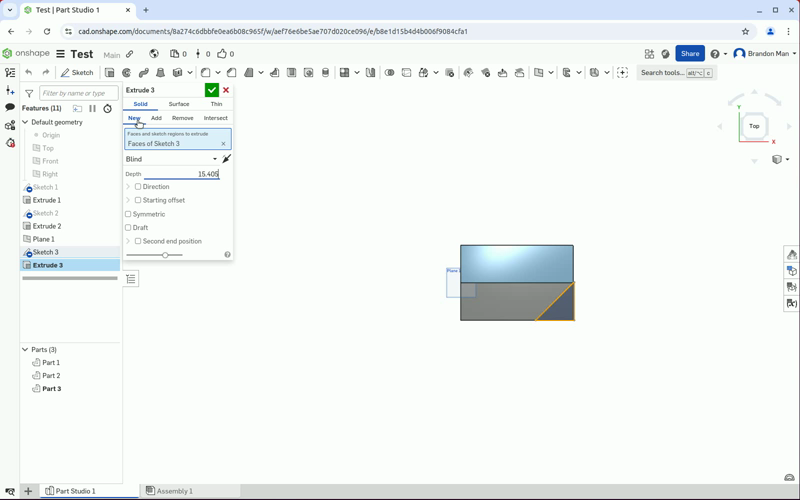
key(enter)
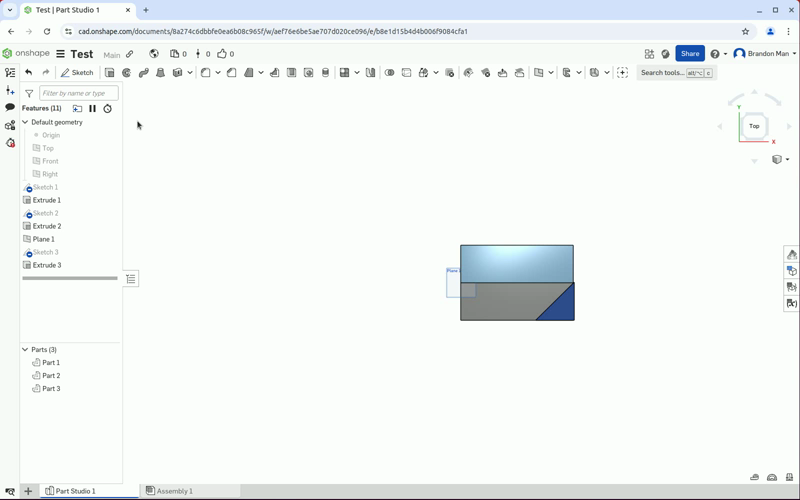
key(shift+h)
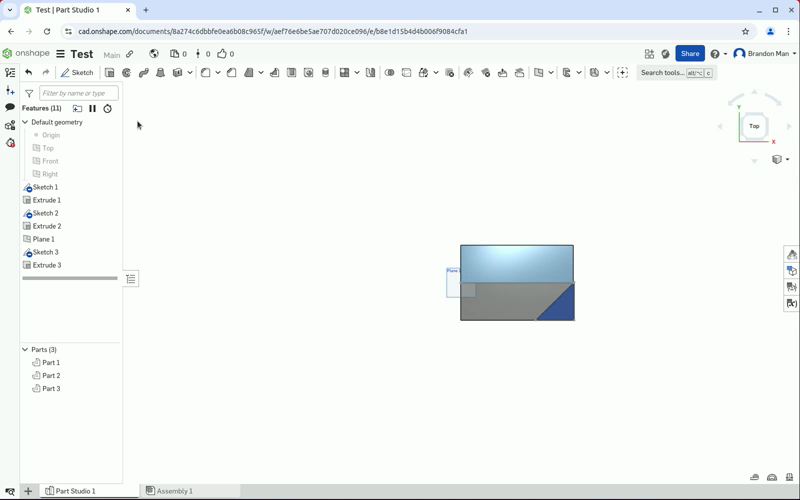
key(shift+h)
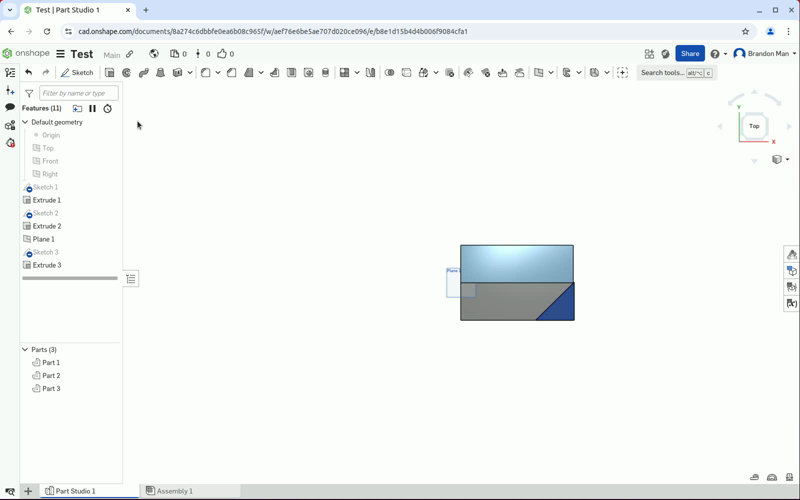
mouse_move(73, 189)
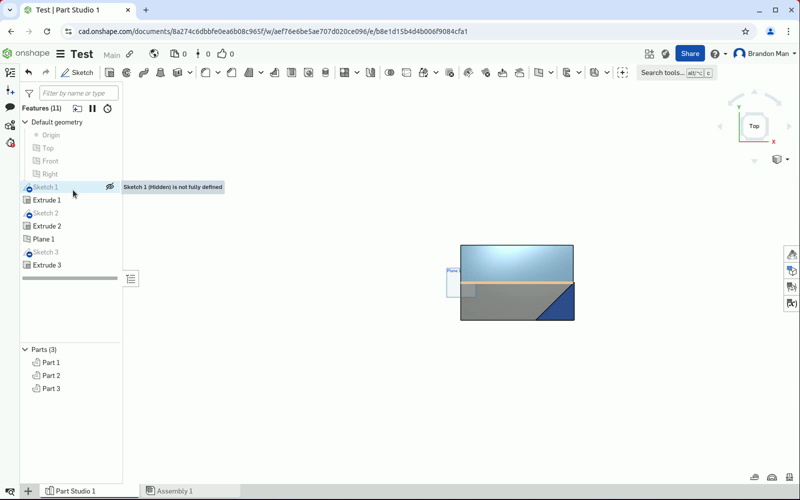
click(73, 189)
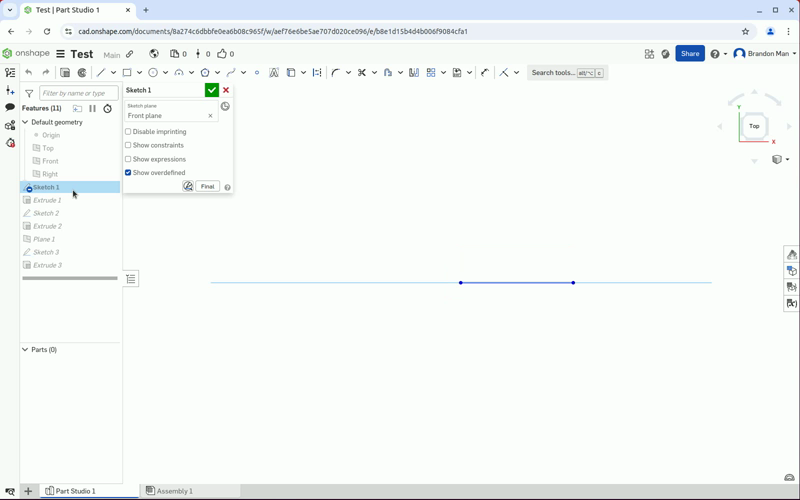
mouse_move(229, 92)
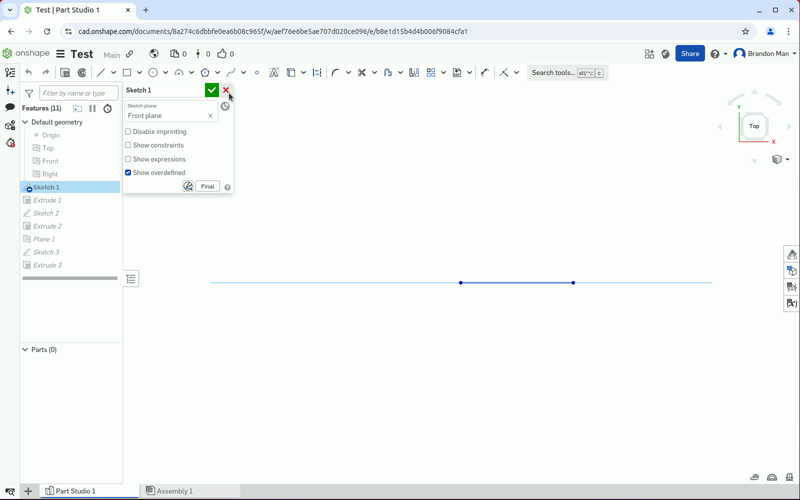
click(229, 92)
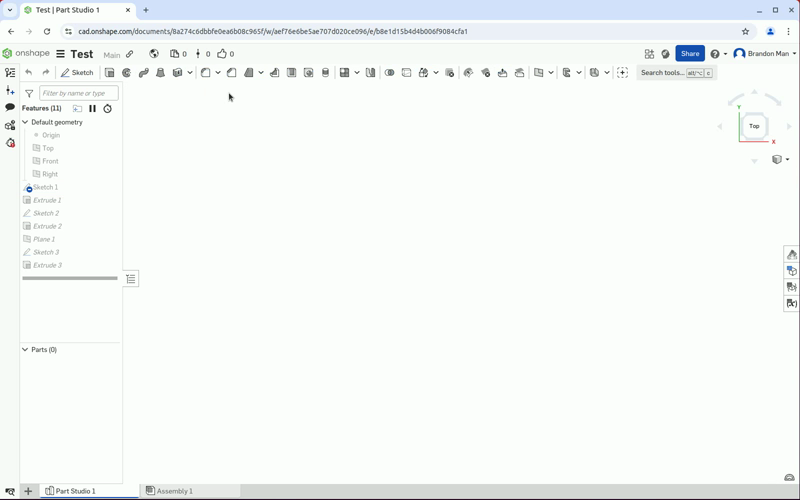
key(shift+s)
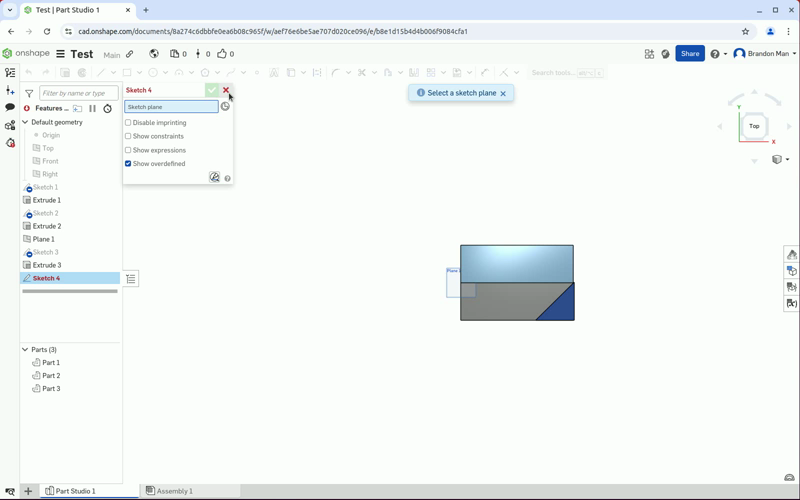
mouse_move(73, 241)
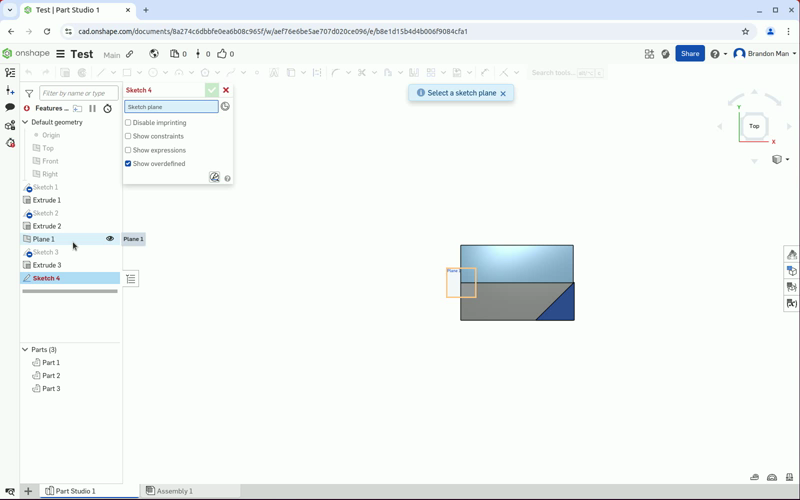
click(73, 241)
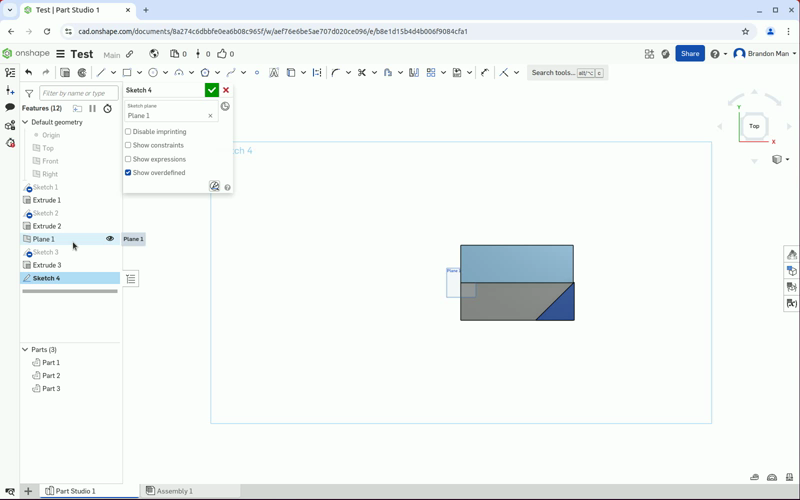
mouse_move(73, 352)
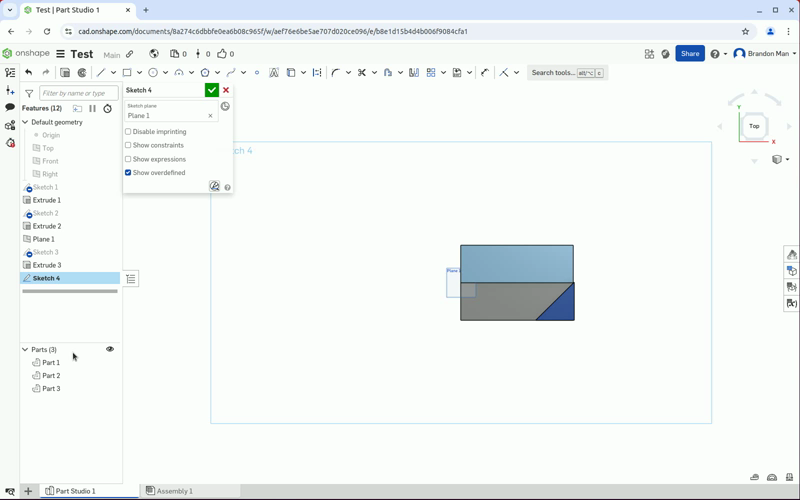
key(y)
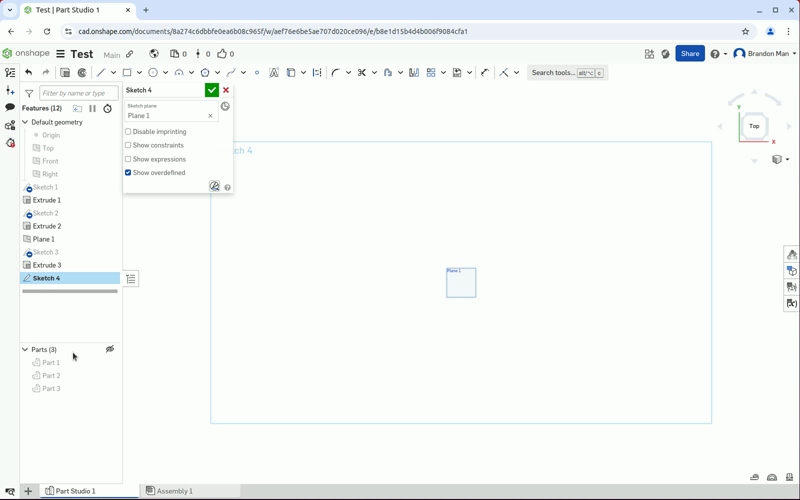
key(l)
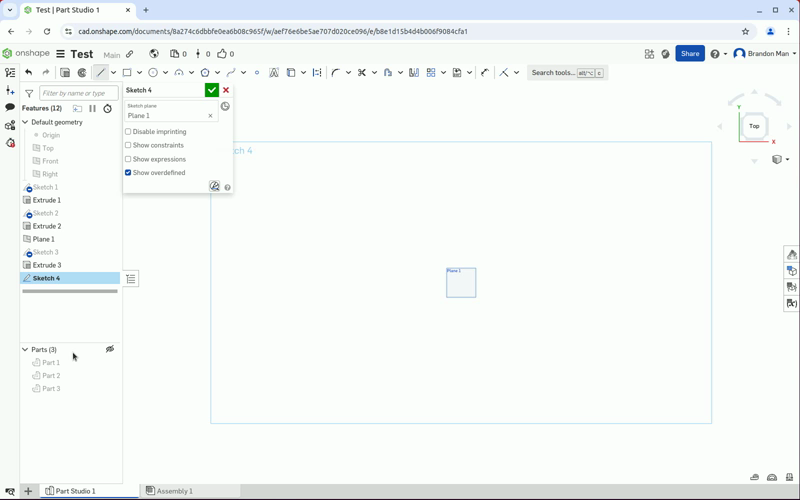
key_down(shift)
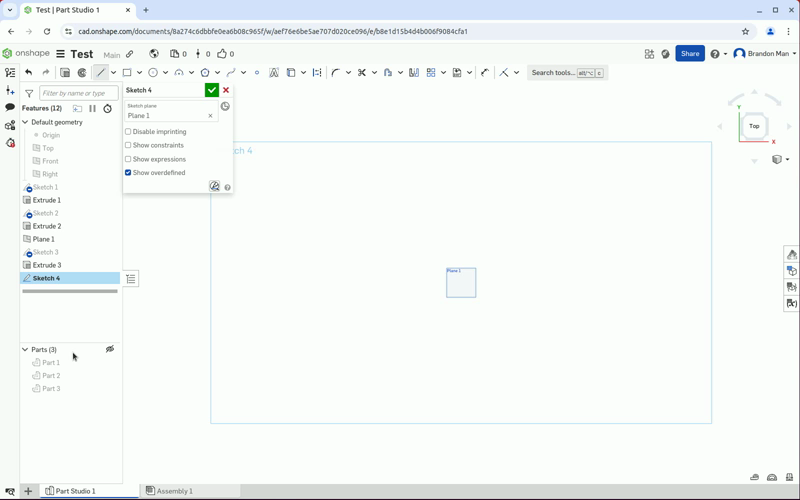
mouse_move(535, 320)
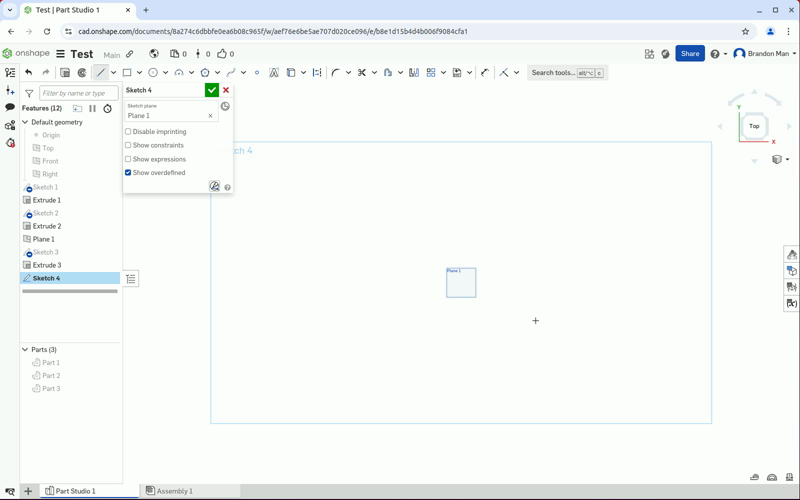
click(535, 320)
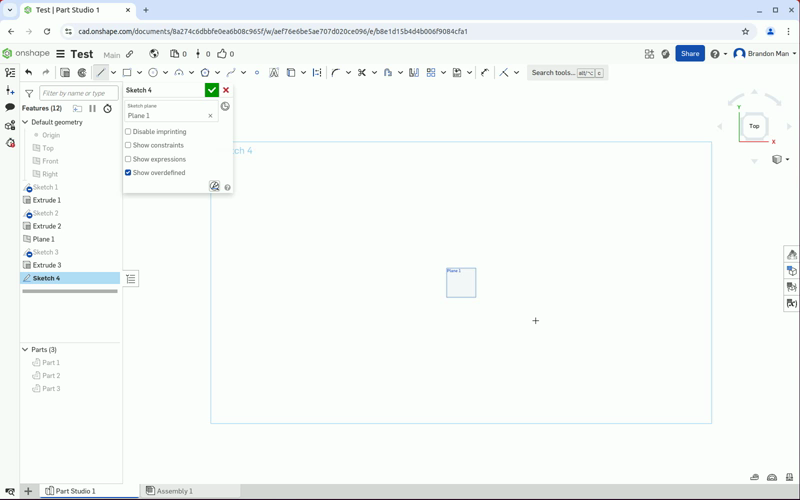
key_up(shift)
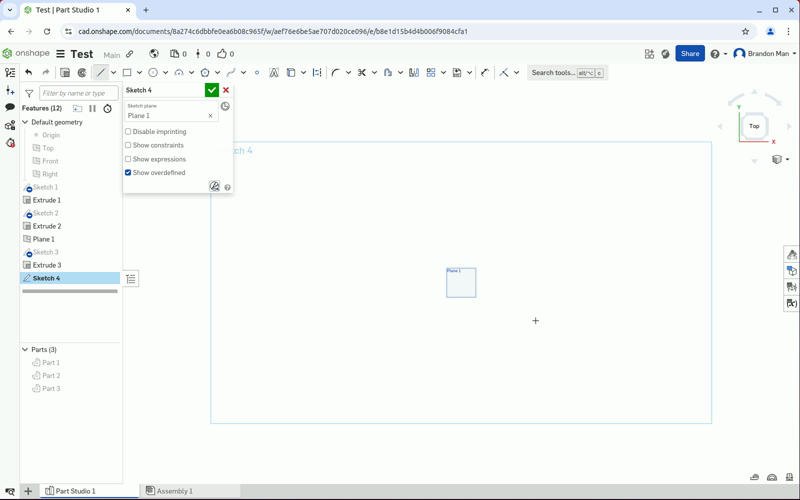
key_down(shift)
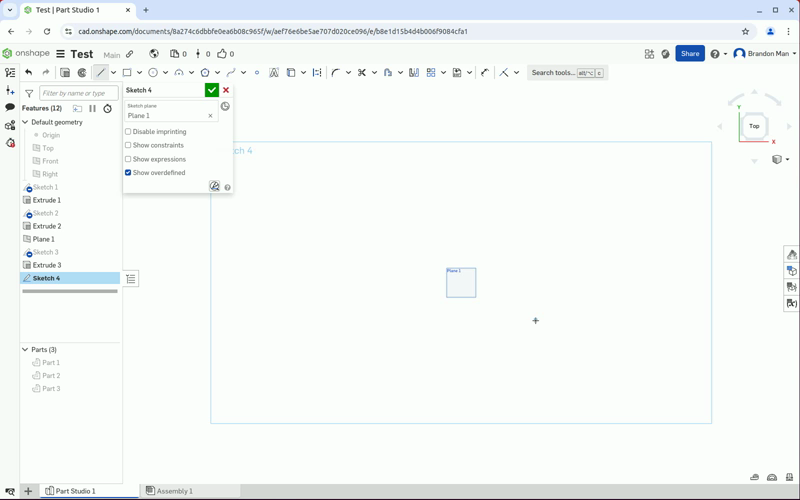
mouse_move(565, 320)
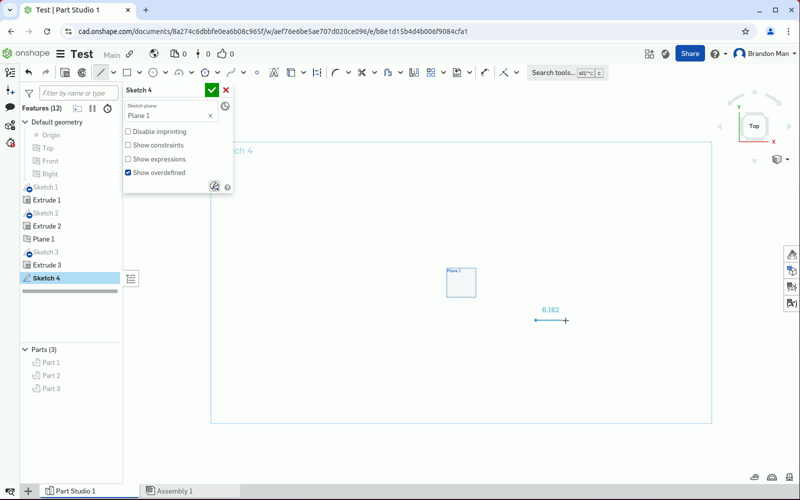
mouse_move(574, 320)
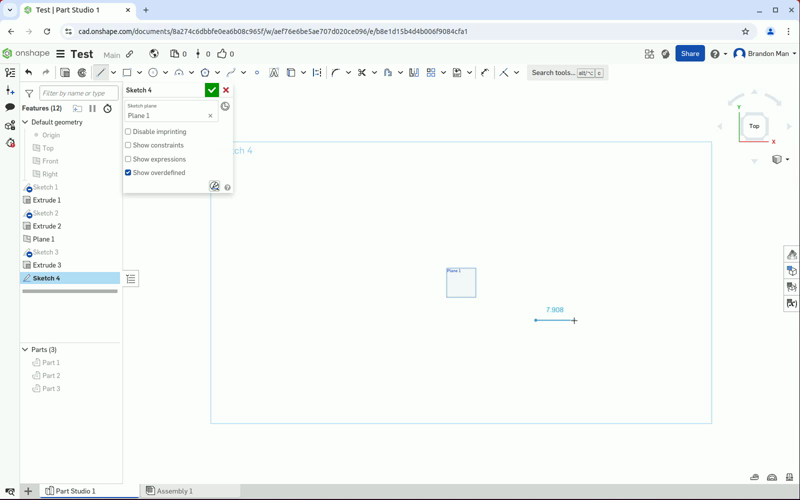
click(574, 320)
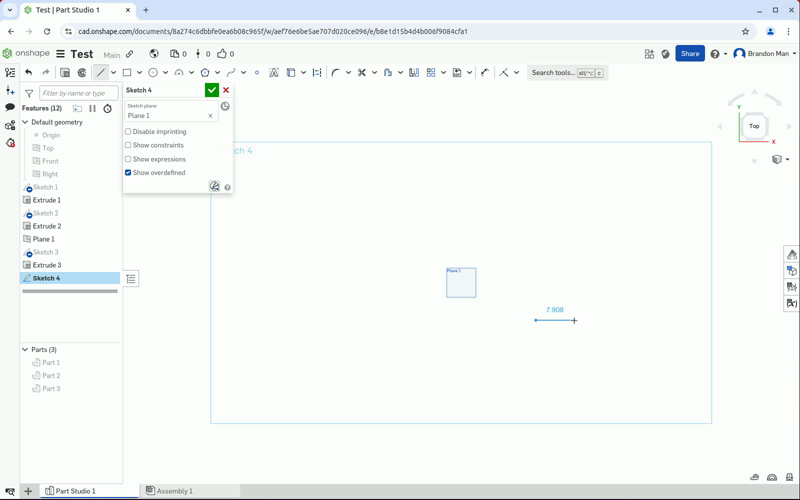
key_up(shift)
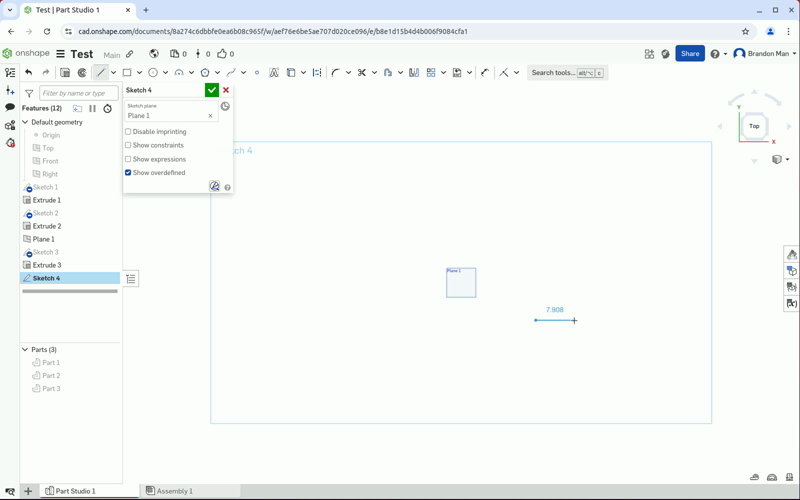
key_down(shift)
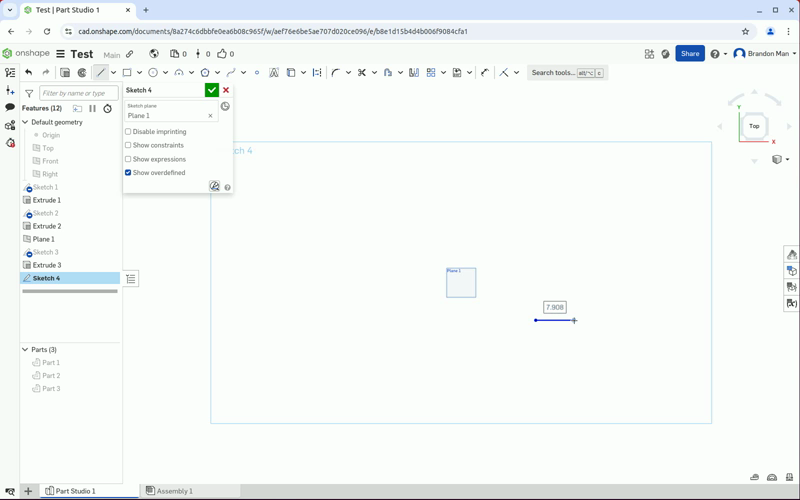
mouse_move(589, 320)
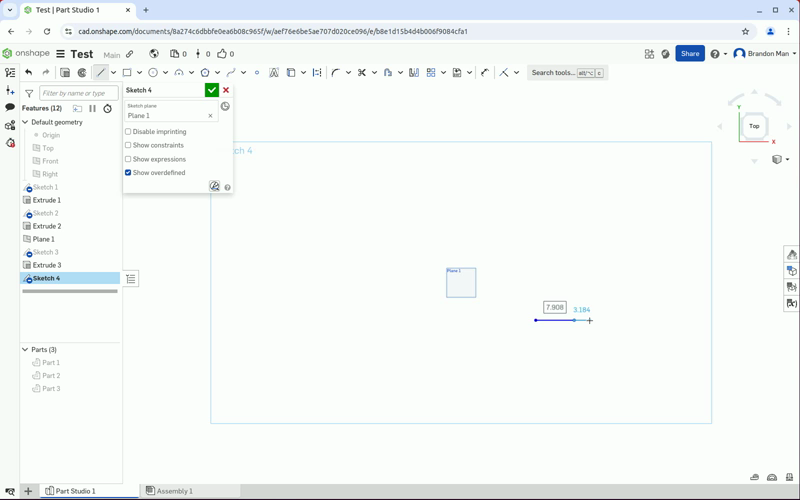
mouse_move(574, 282)
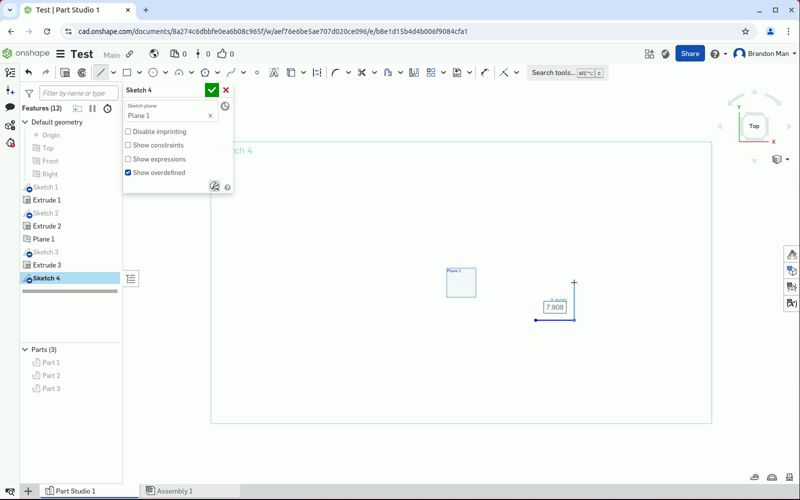
click(574, 282)
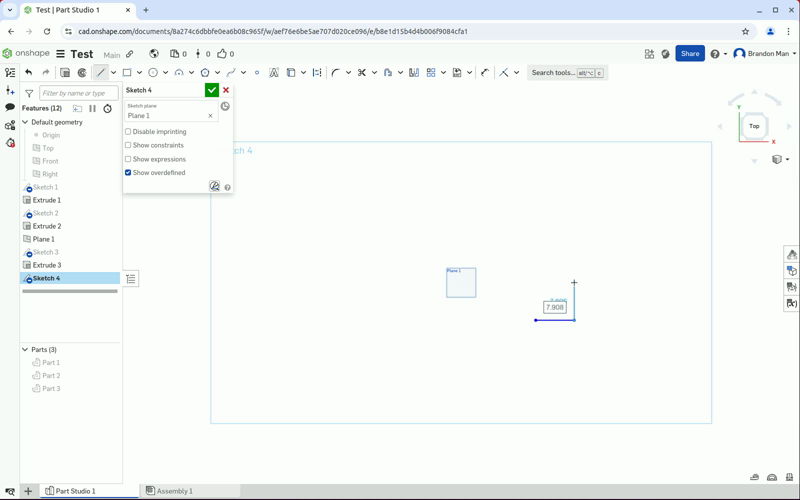
key_up(shift)
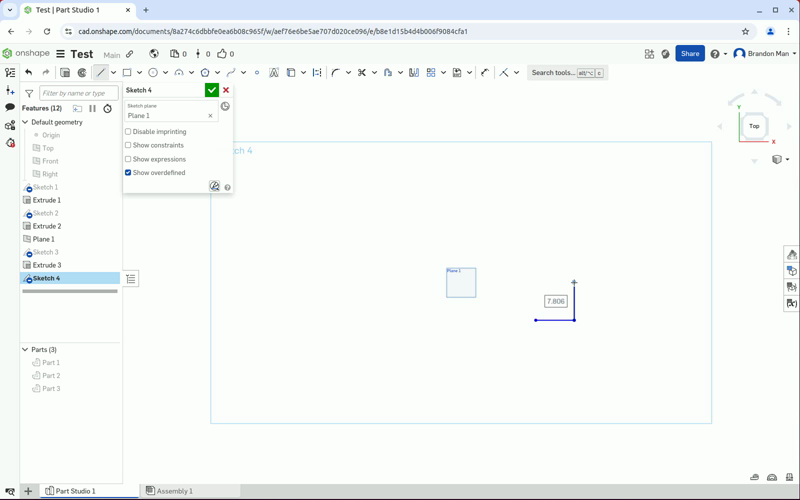
mouse_move(589, 282)
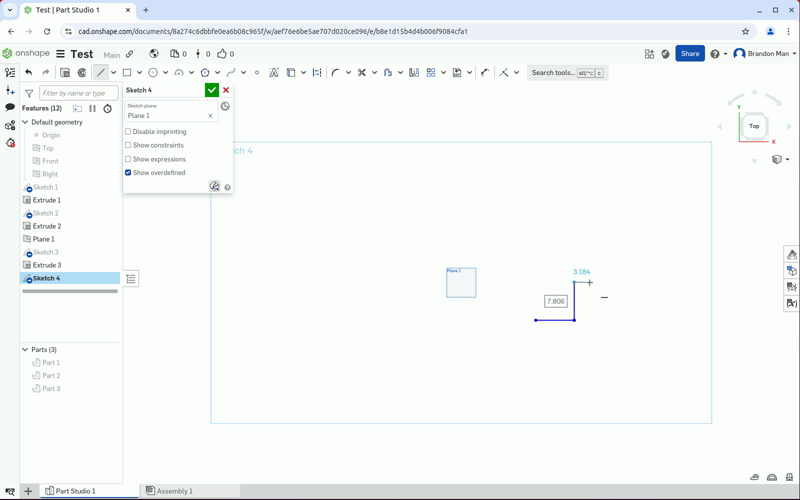
key_down(shift)
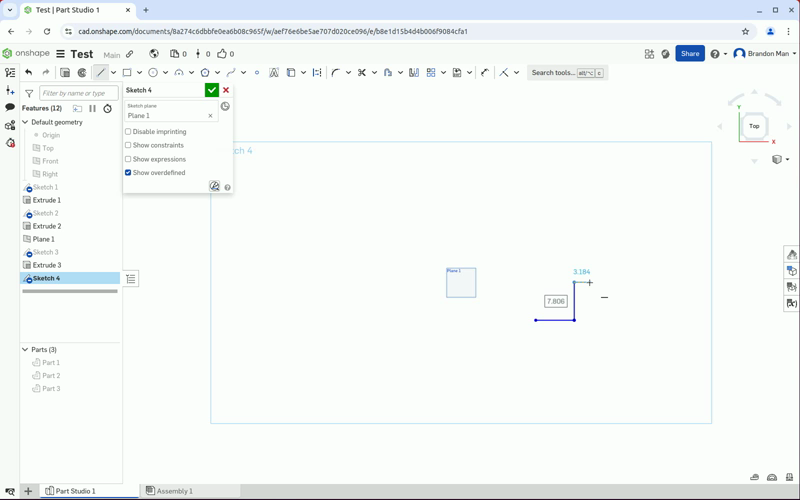
mouse_move(535, 320)
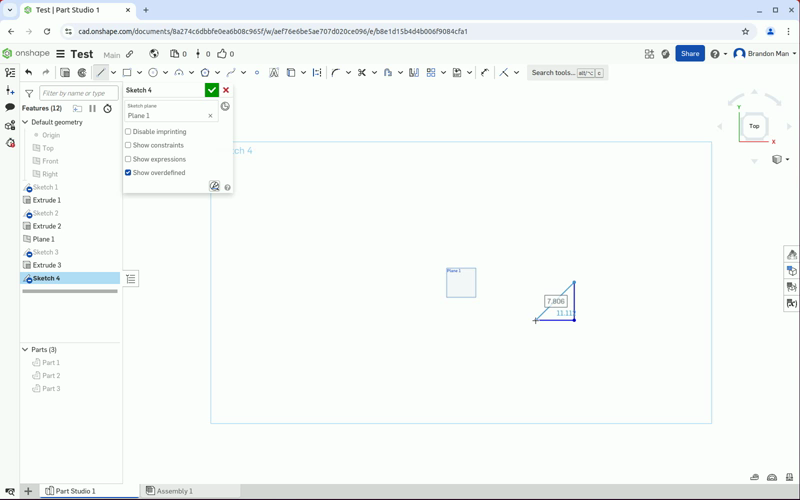
key_up(shift)
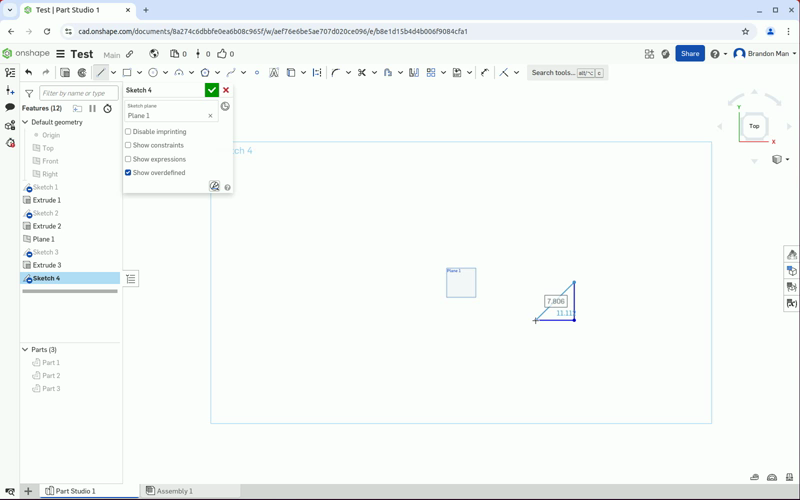
click(535, 320)
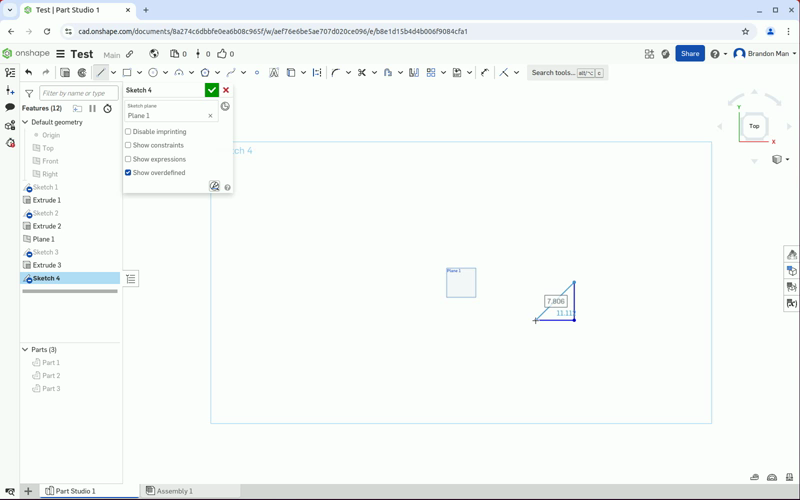
key(esc)
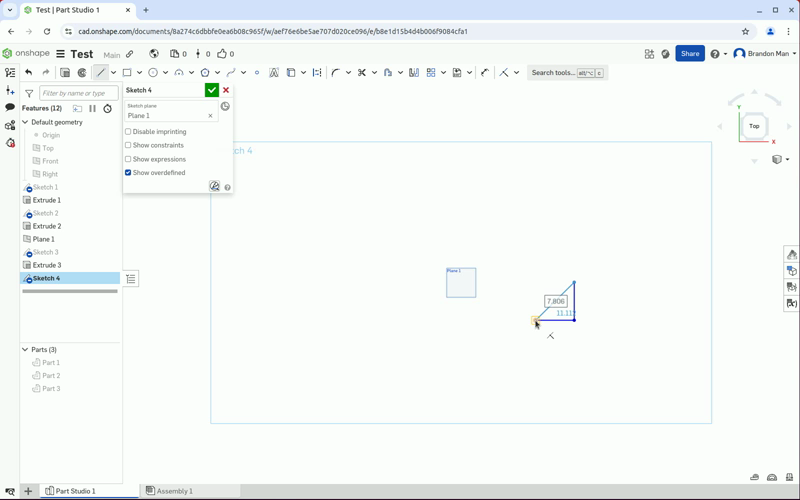
mouse_move(556, 318)
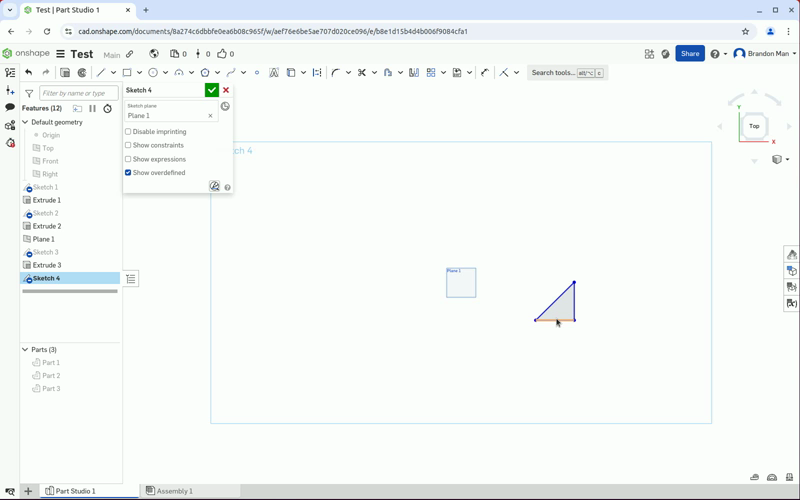
scroll(6)
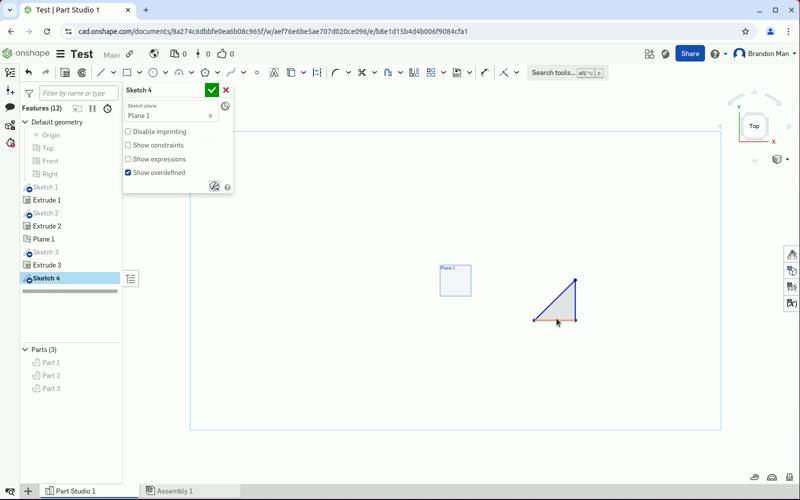
scroll(6)
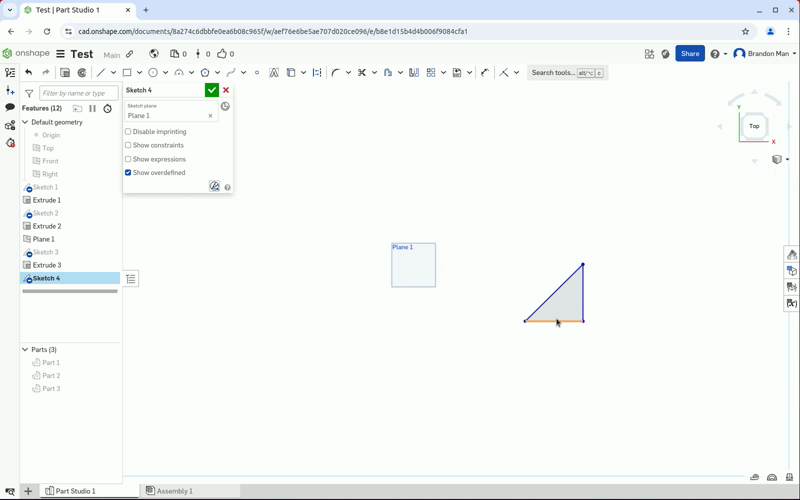
scroll(6)
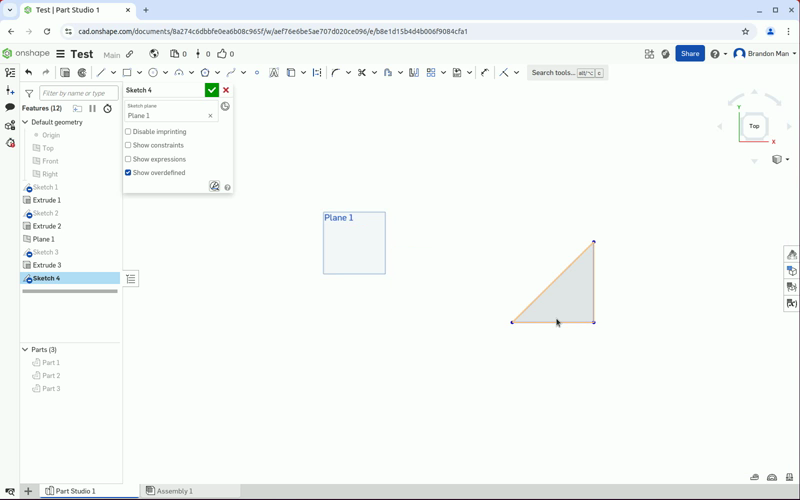
scroll(6)
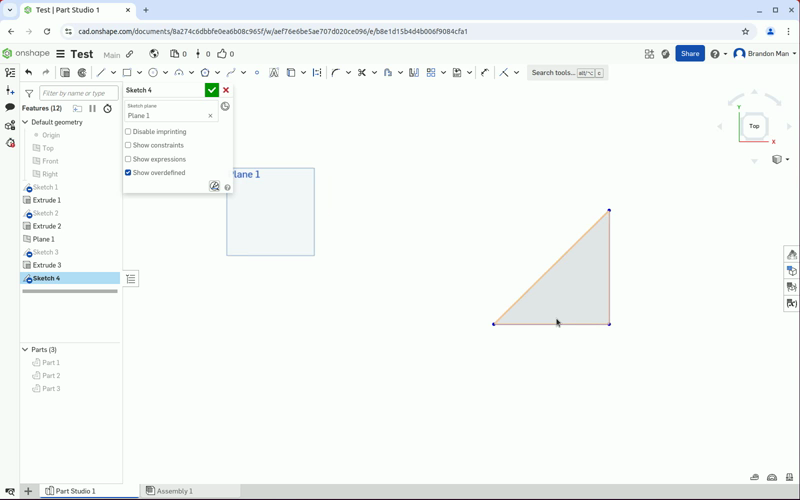
scroll(6)
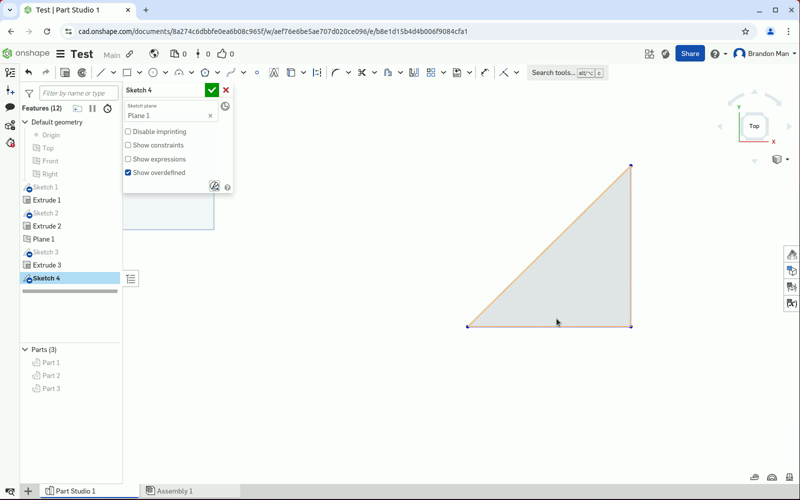
scroll(6)
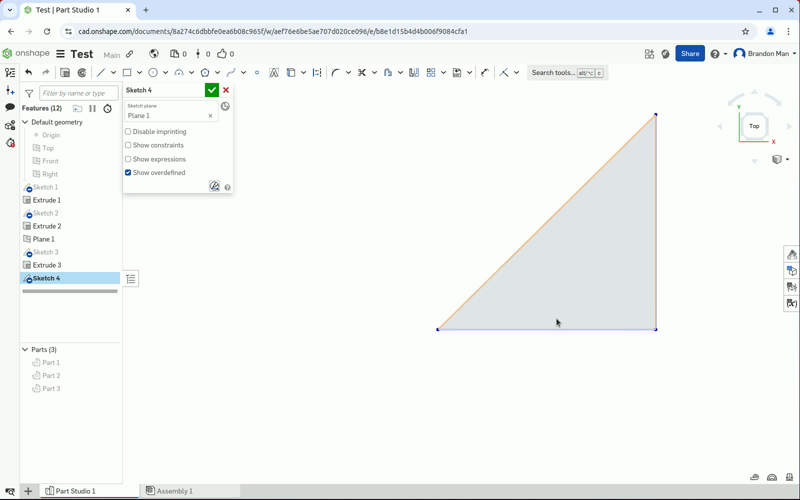
scroll(6)
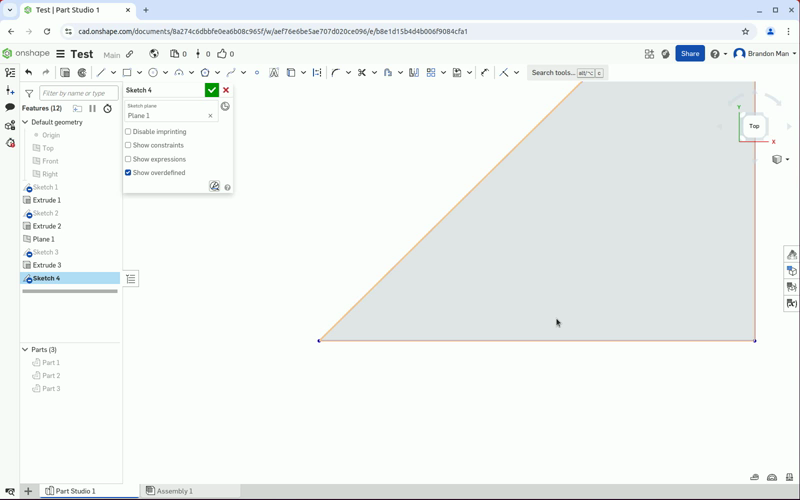
click(556, 318)
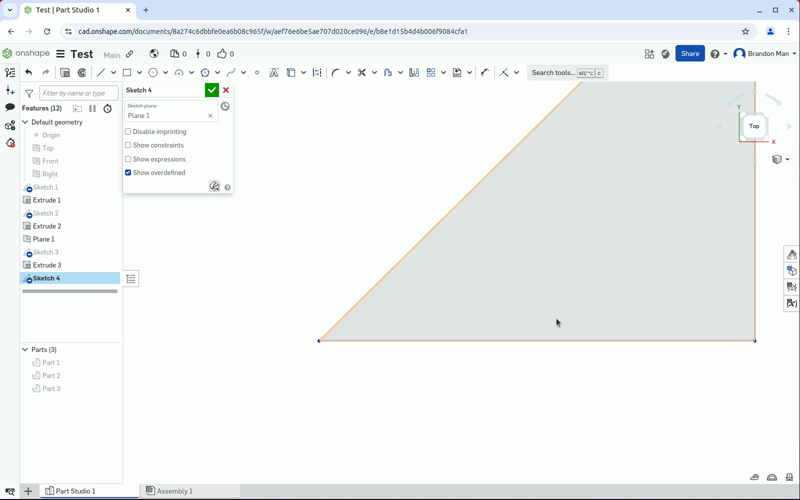
scroll(-6)
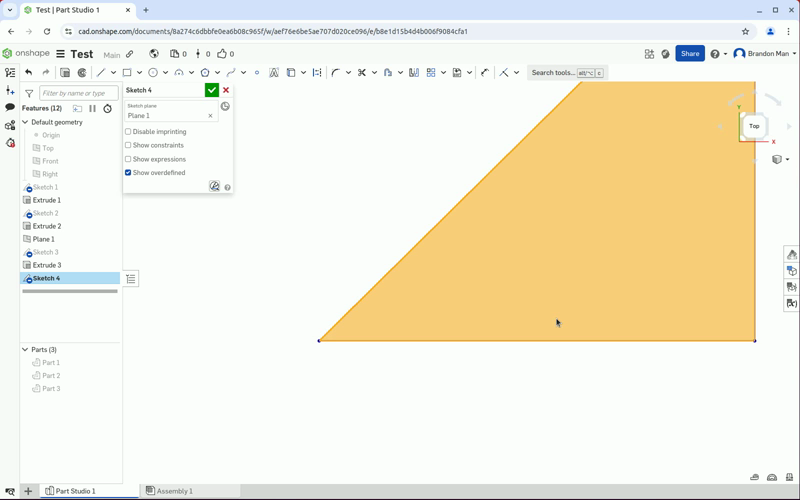
scroll(-6)
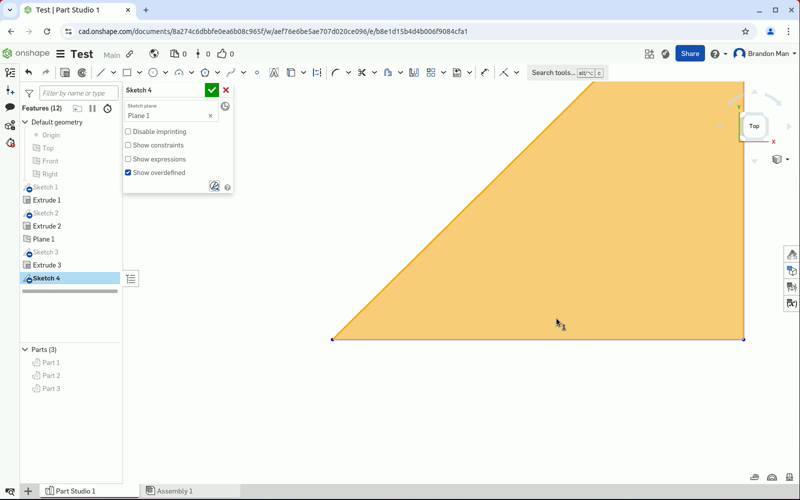
scroll(-6)
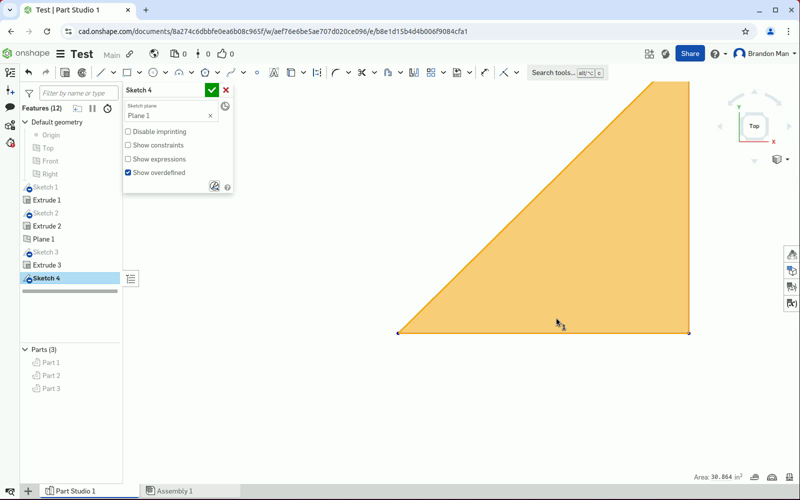
scroll(-6)
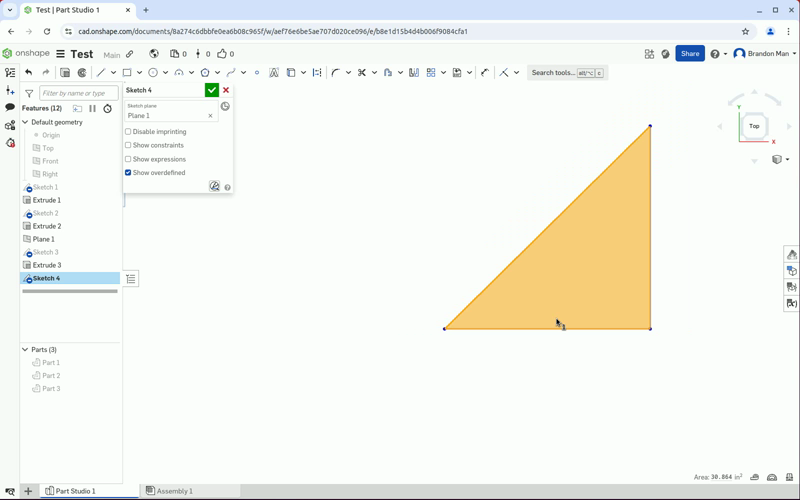
scroll(-6)
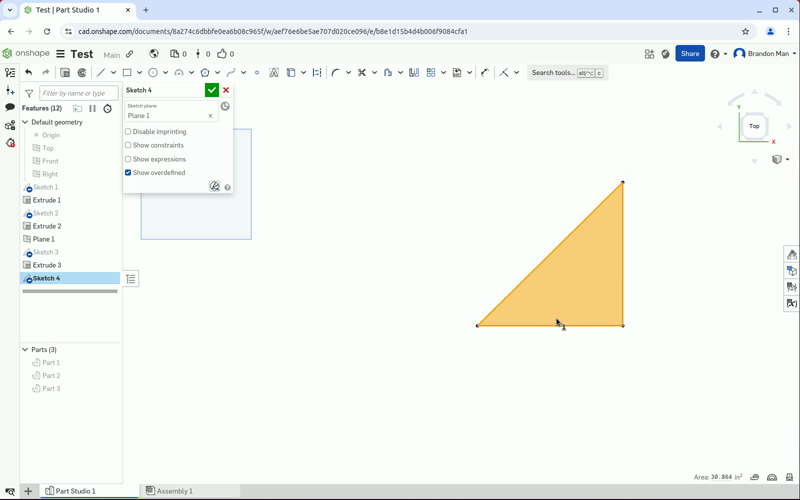
scroll(-6)
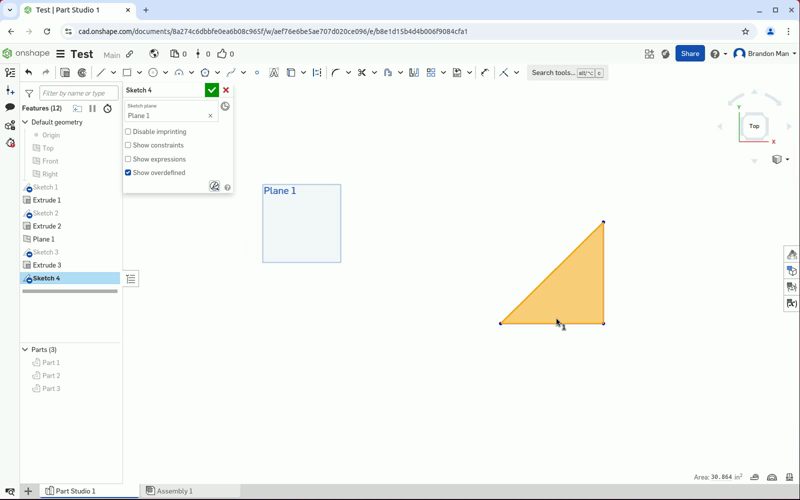
scroll(-6)
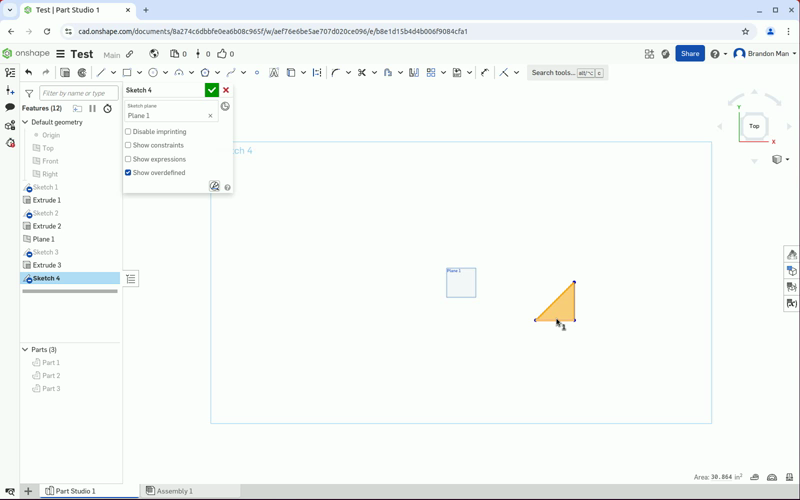
mouse_move(73, 352)
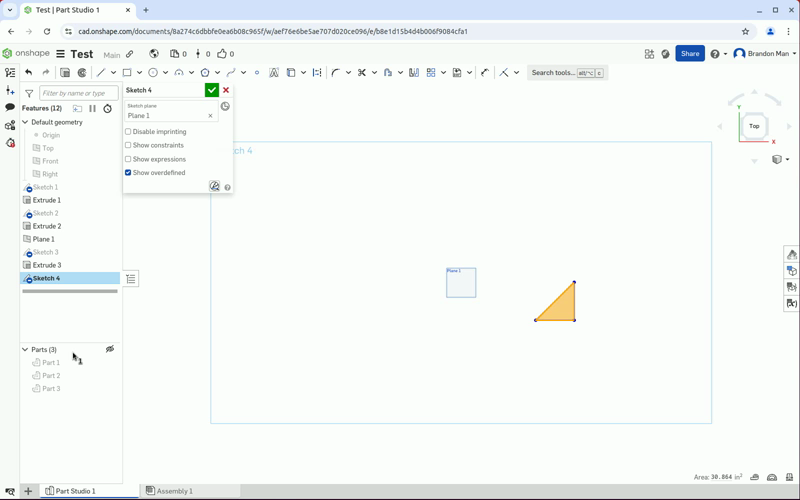
key(shift+y)
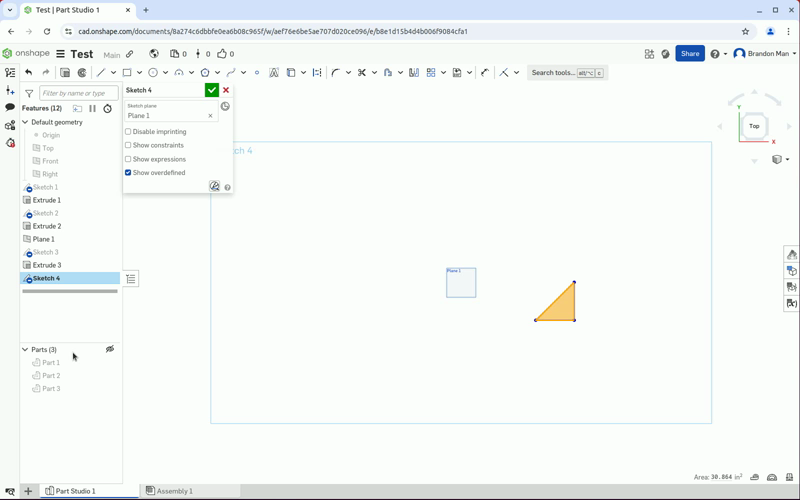
key(shift+e)
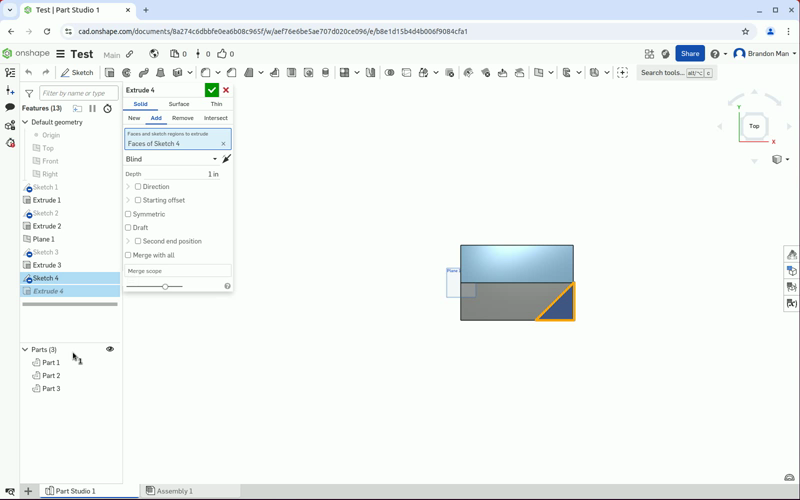
mouse_move(143, 106)
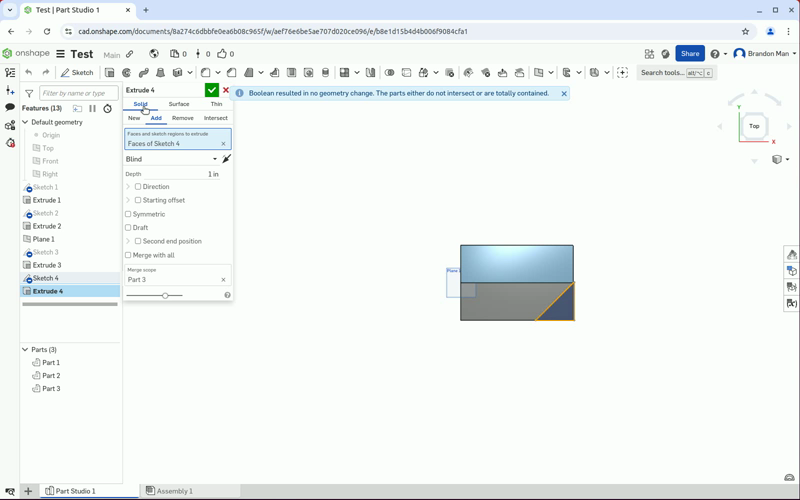
click(143, 106)
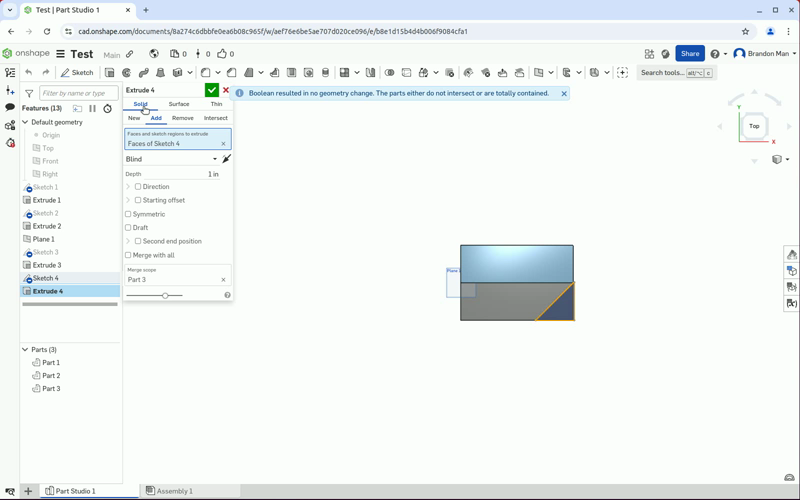
mouse_move(186, 120)
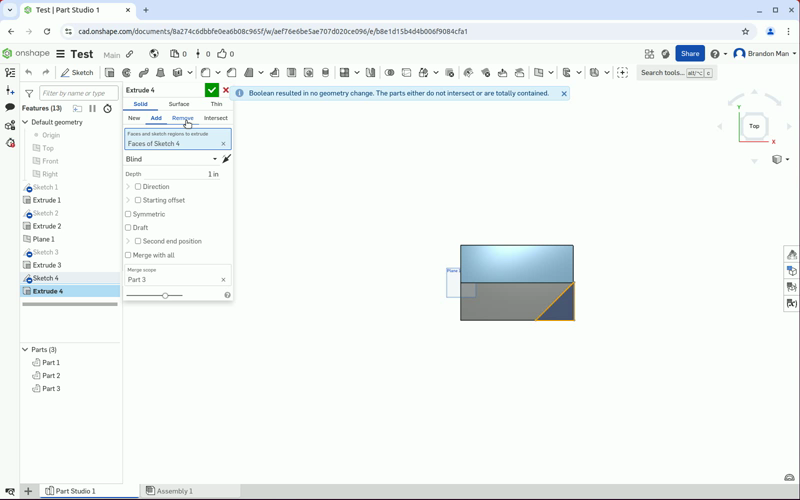
click(186, 120)
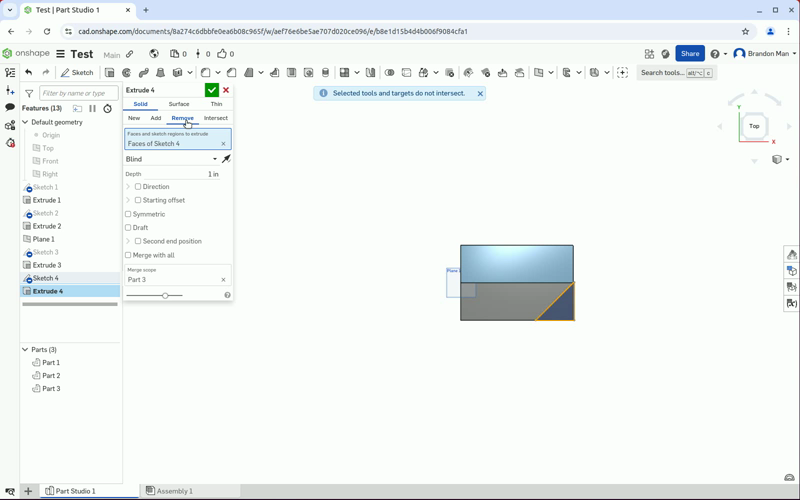
key(tab, 4)
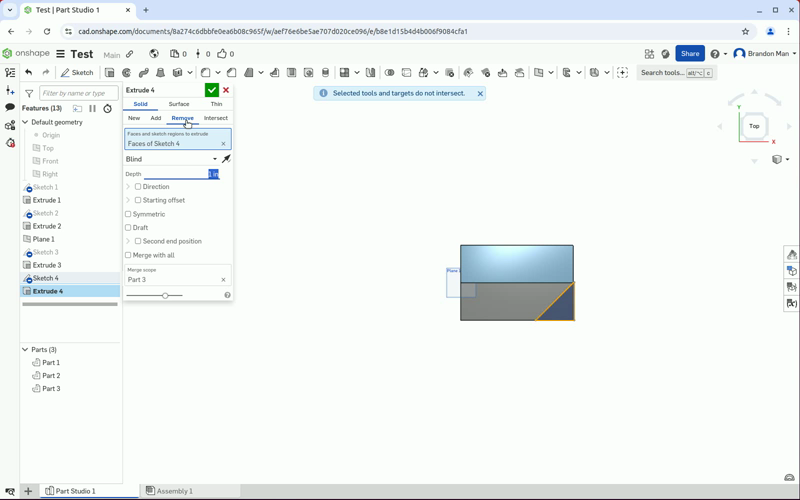
text(15.405)
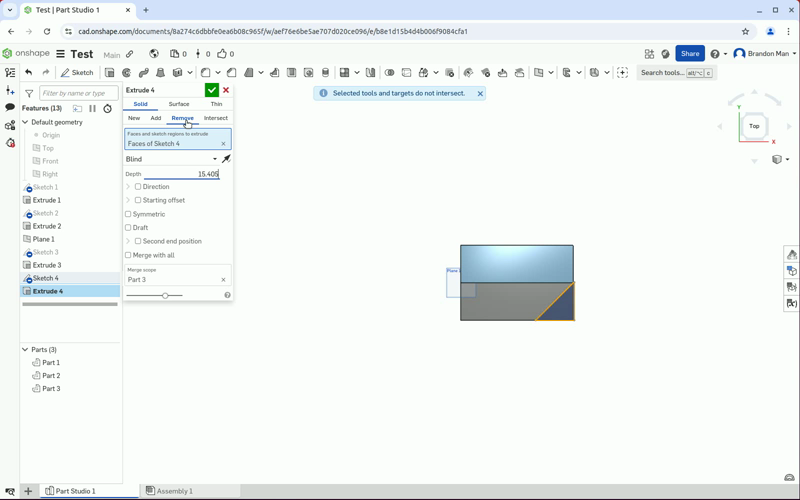
key(tab, 6)
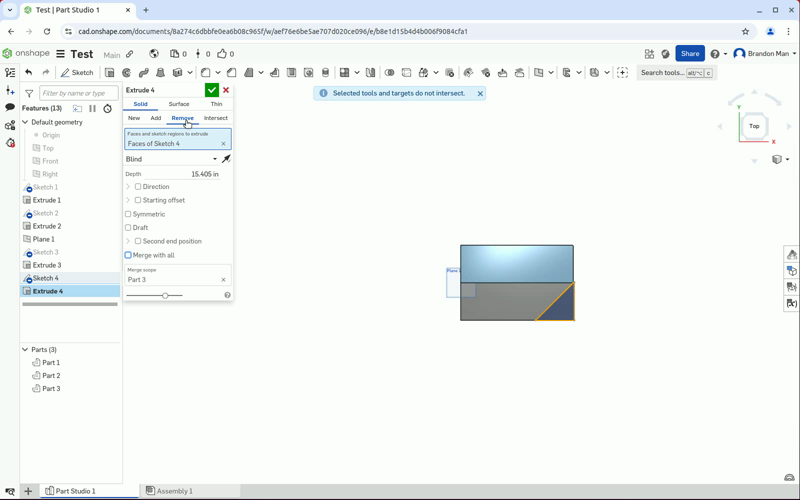
key(space)
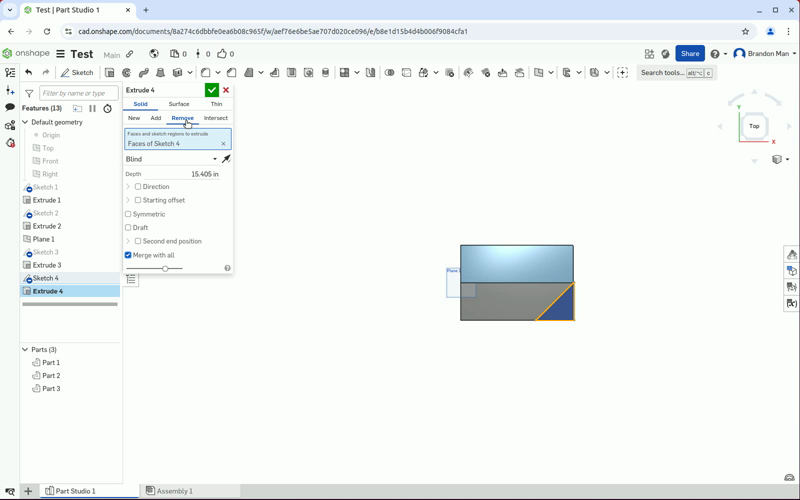
key(enter)
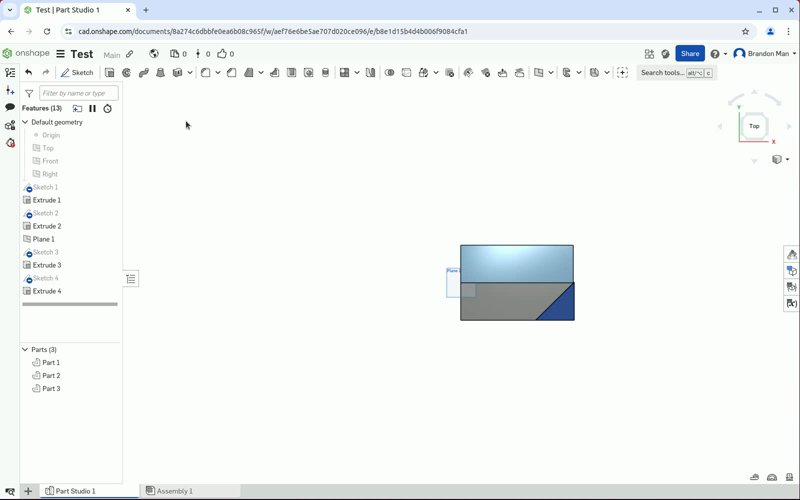
key(shift+h)
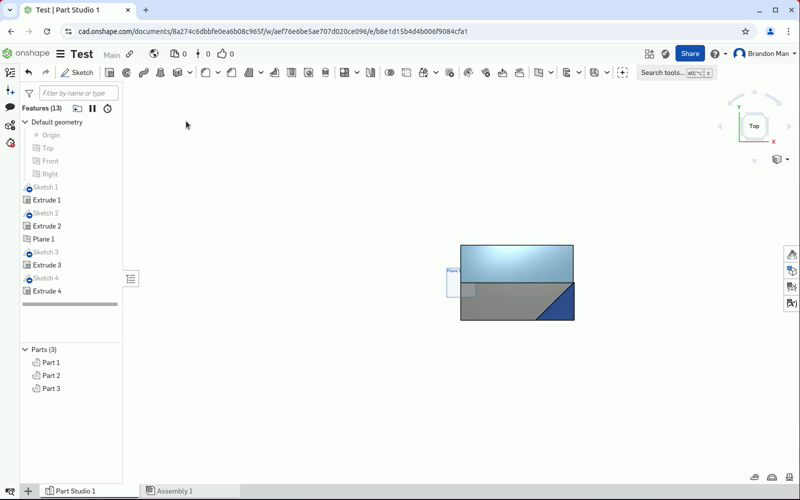
key(shift+h)
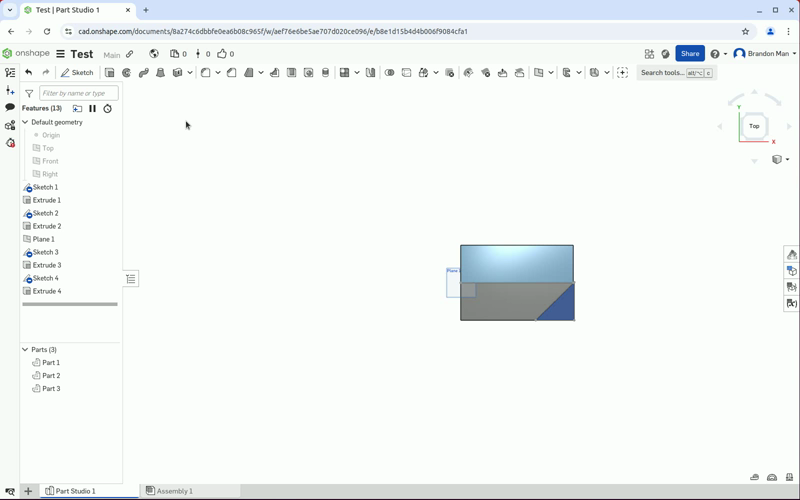
key(shift+7)
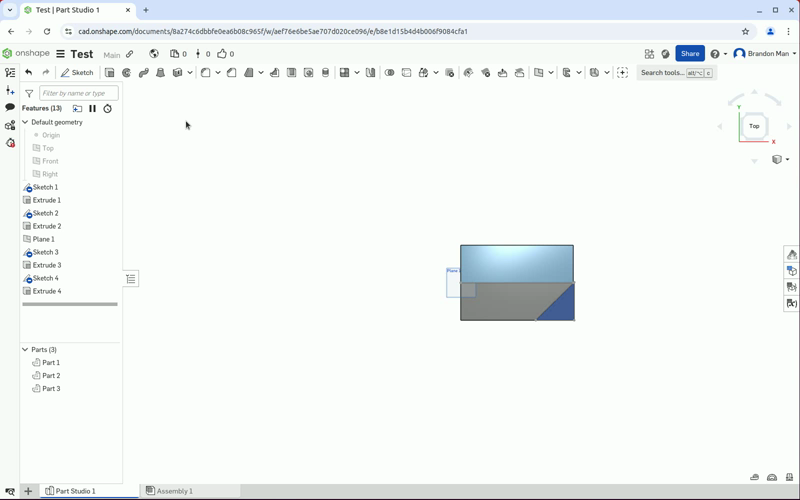
key(up, 3)
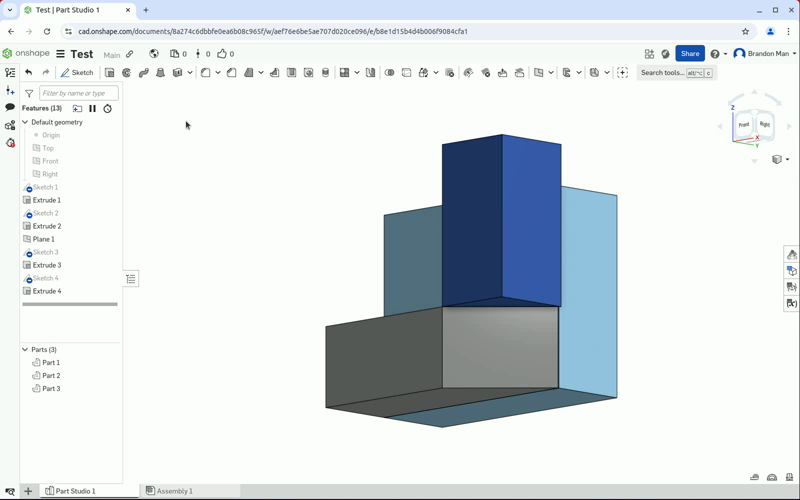
key(left, 3)
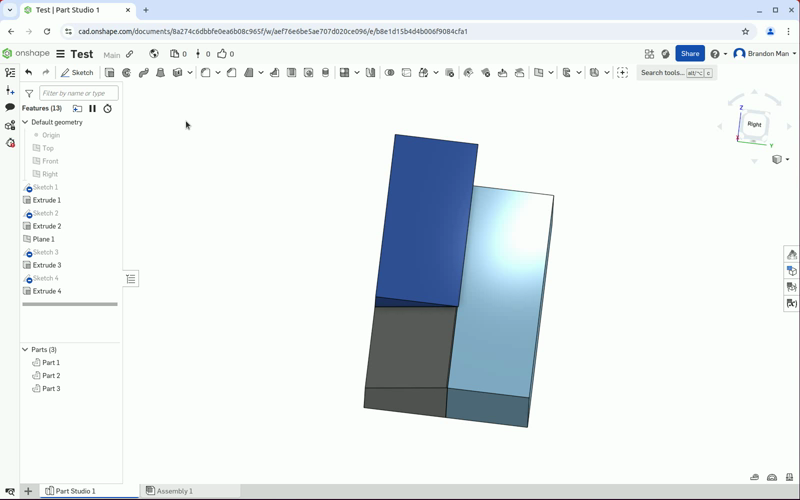
key(right, 3)
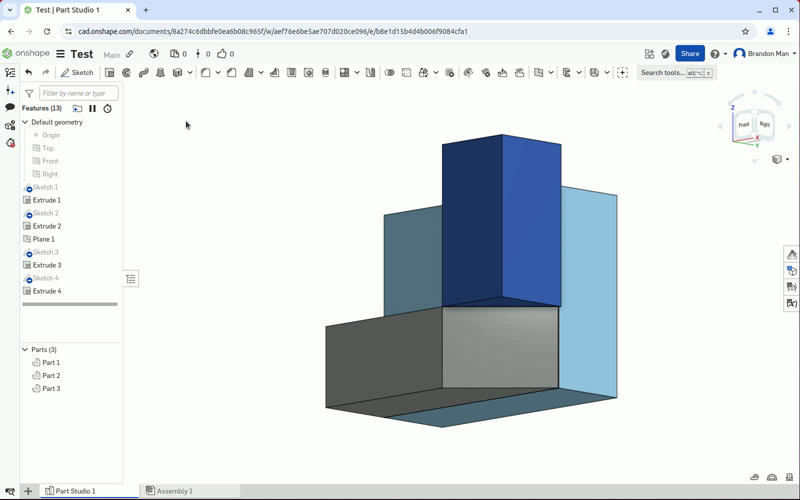
key(down, 3)
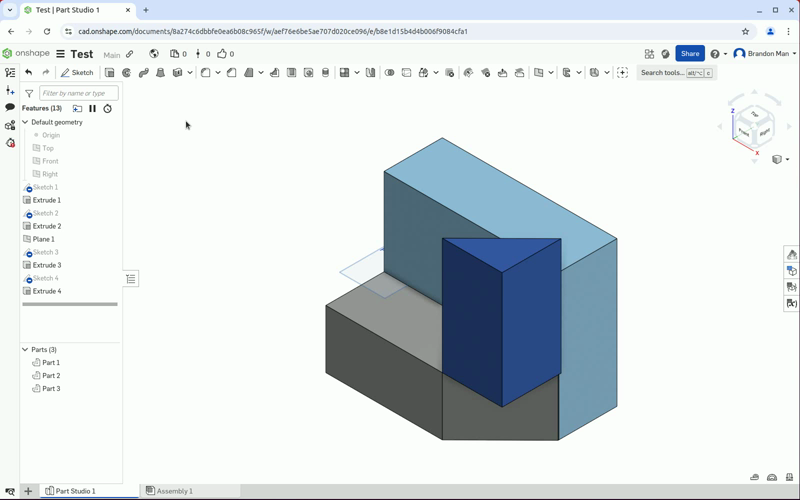
mouse_move(73, 189)
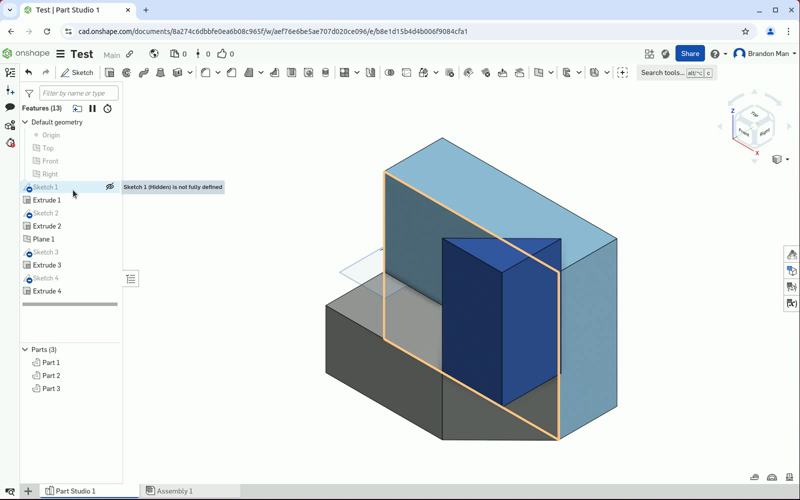
click(73, 189)